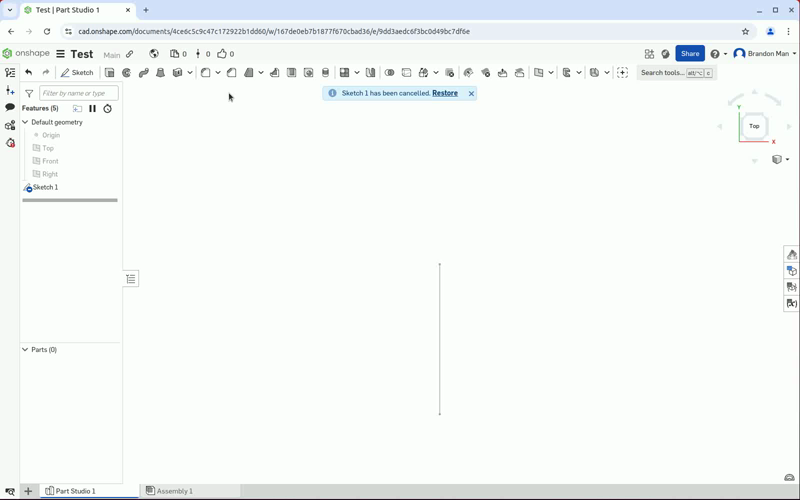
key(shift+h)
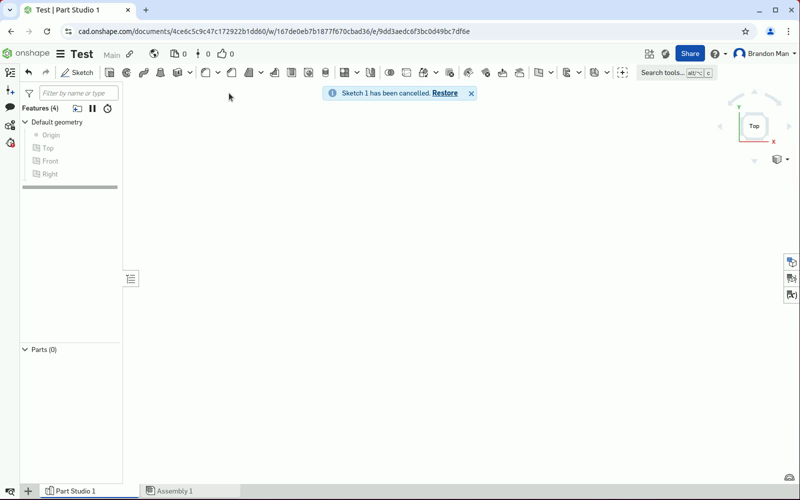
mouse_move(73, 352)
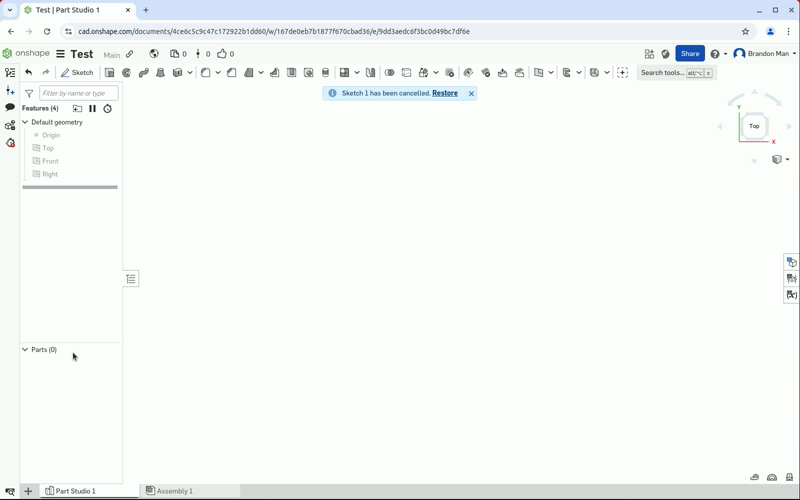
key(y)
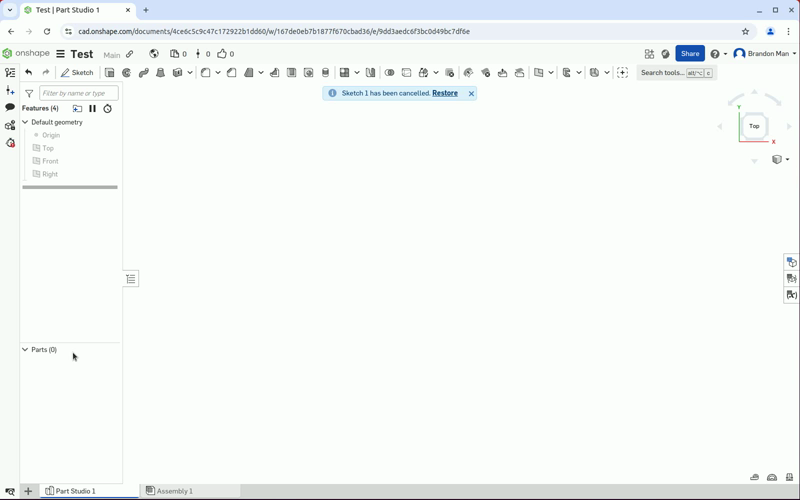
key(shift+p)
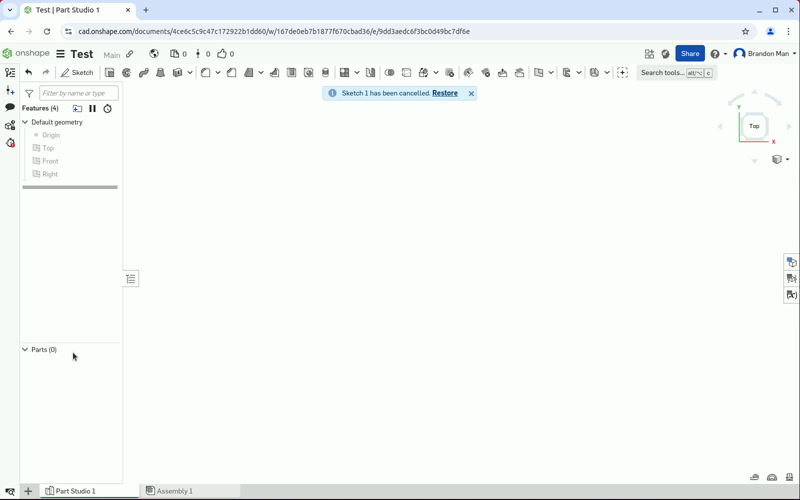
key(space)
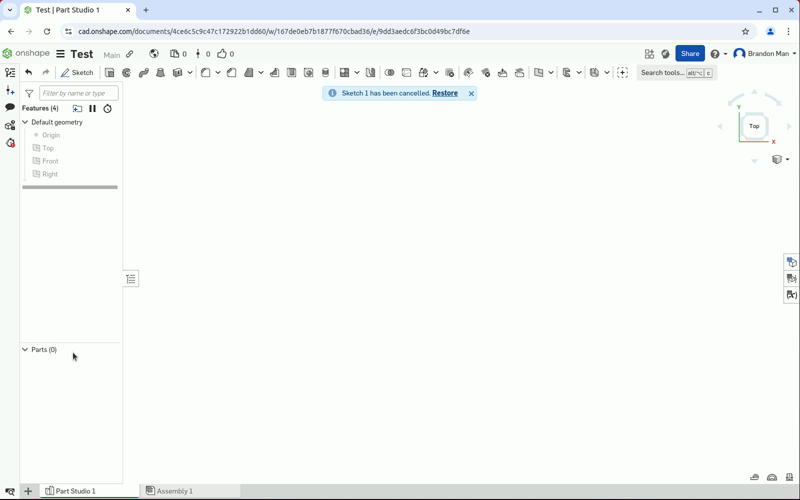
key_down(shift)
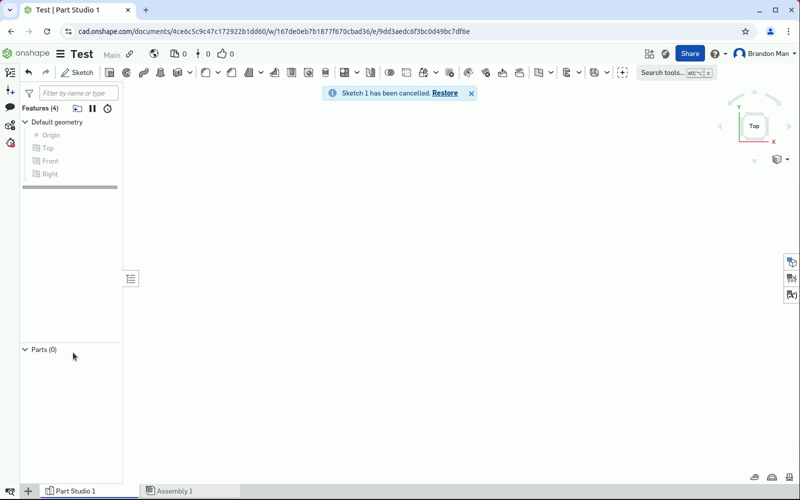
key(up)
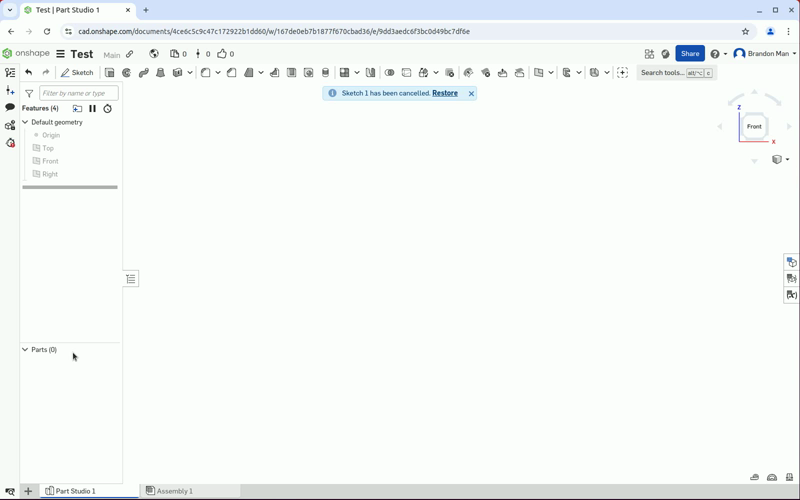
key_up(shift)
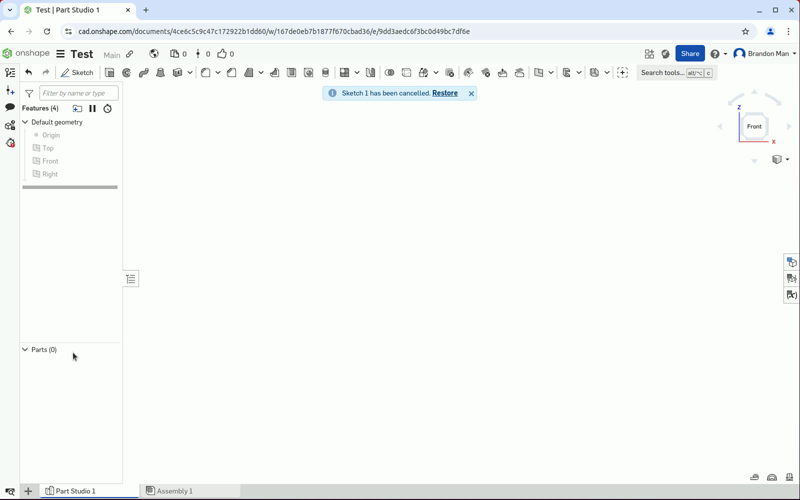
mouse_move(73, 352)
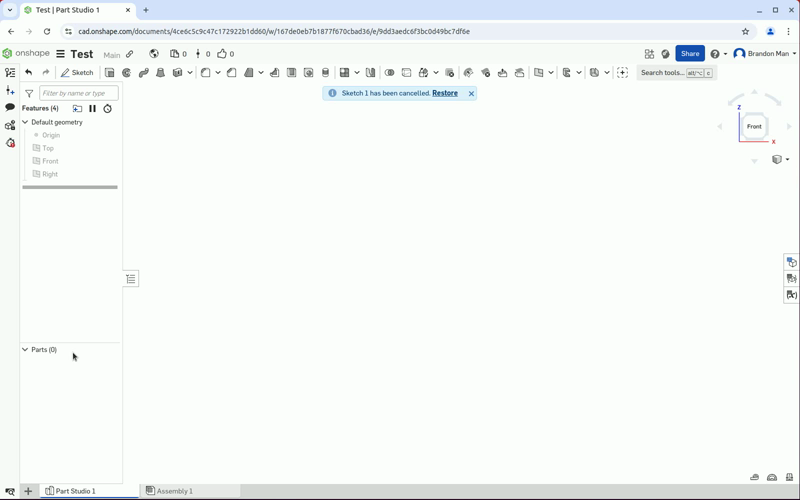
key(shift+y)
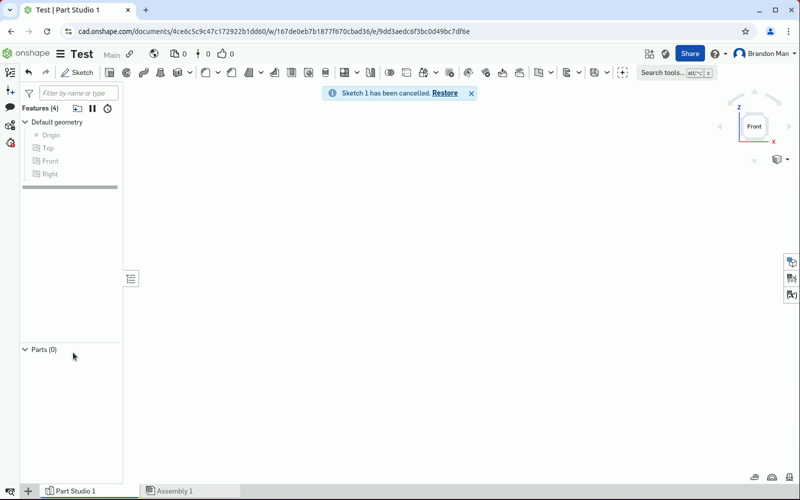
key(shift+s)
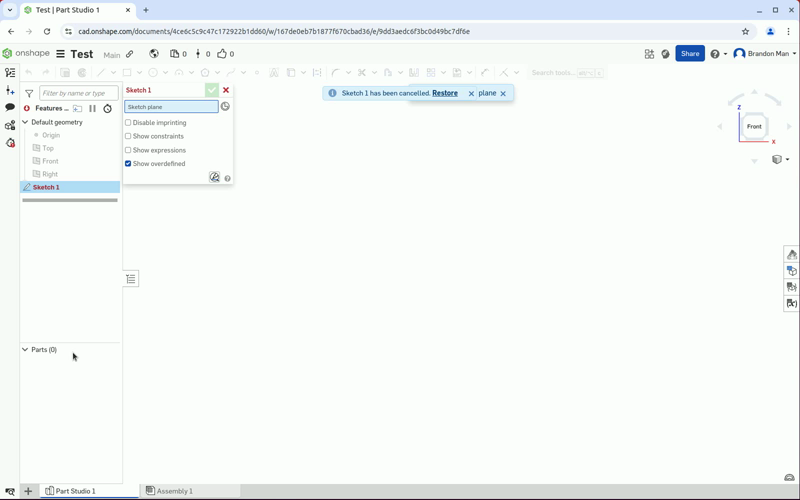
mouse_move(73, 163)
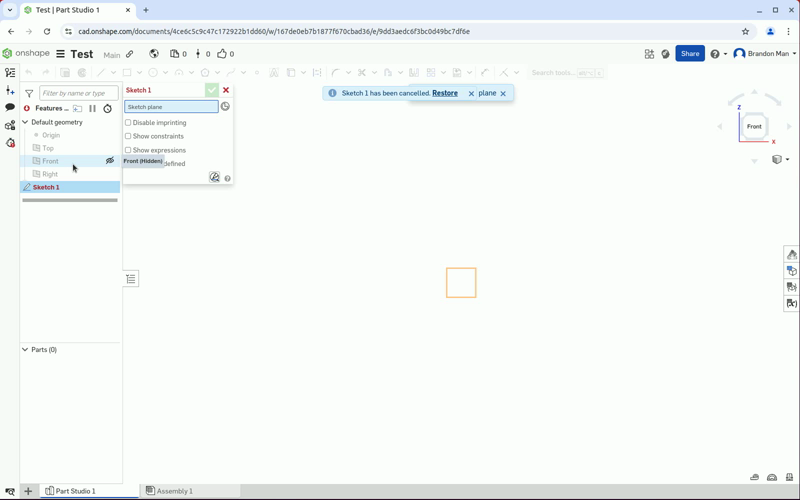
click(73, 163)
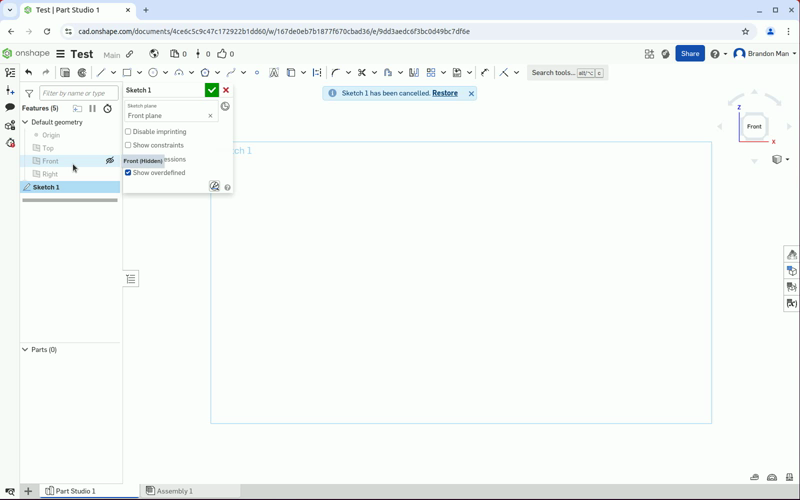
mouse_move(73, 352)
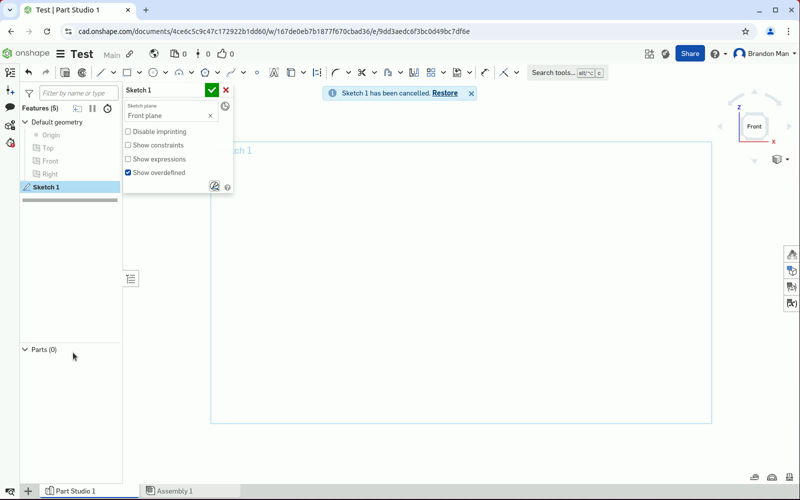
key(y)
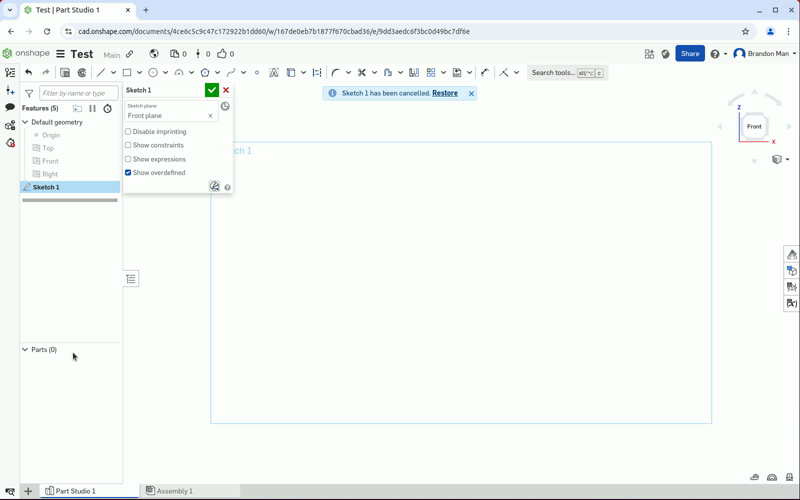
key(l)
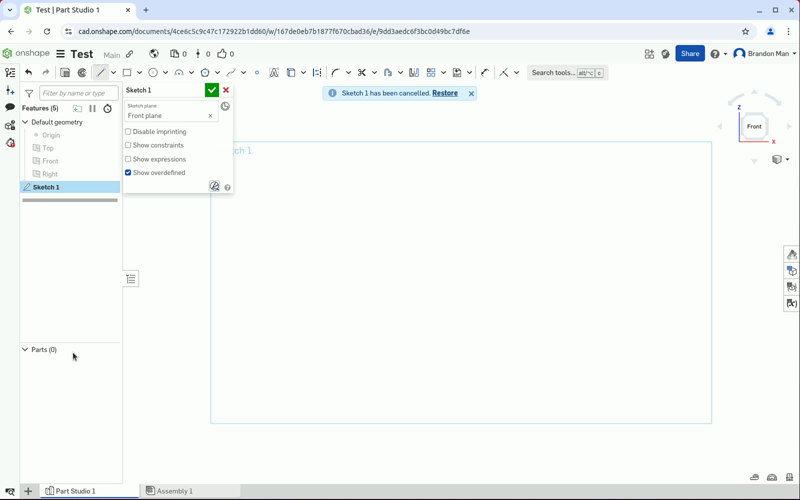
key_down(shift)
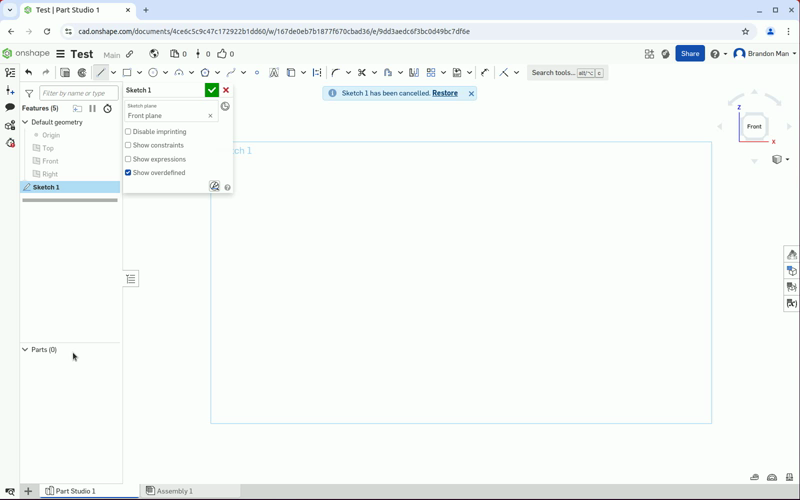
mouse_move(358, 282)
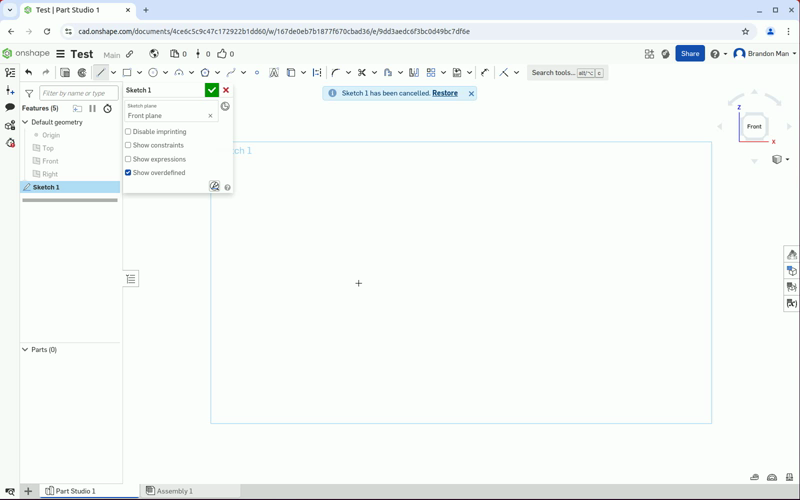
click(358, 282)
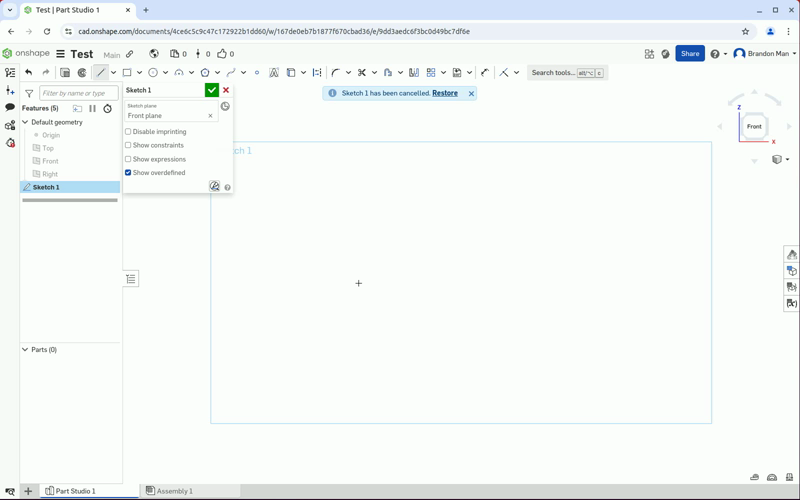
key_up(shift)
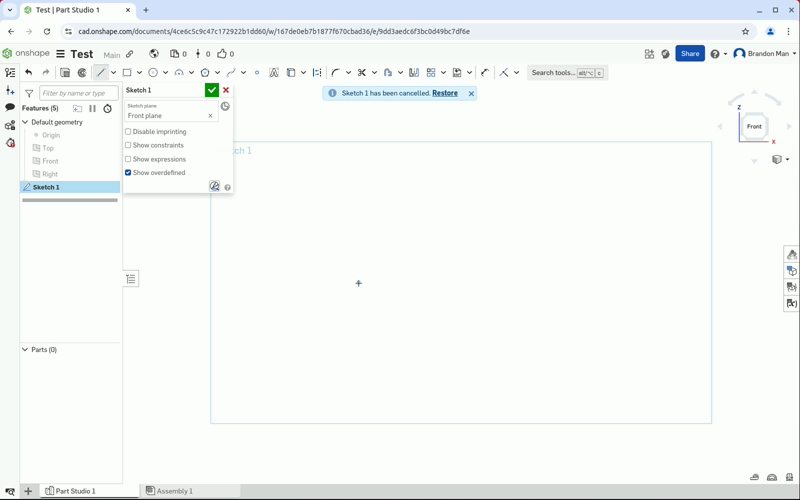
key_down(shift)
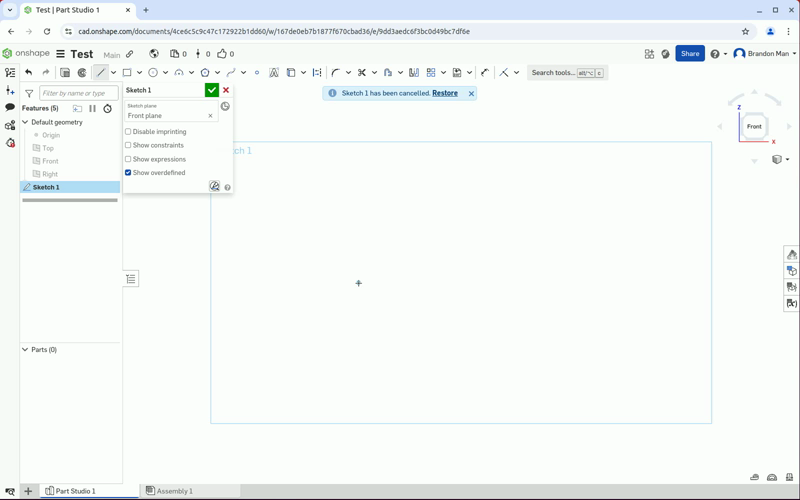
mouse_move(572, 282)
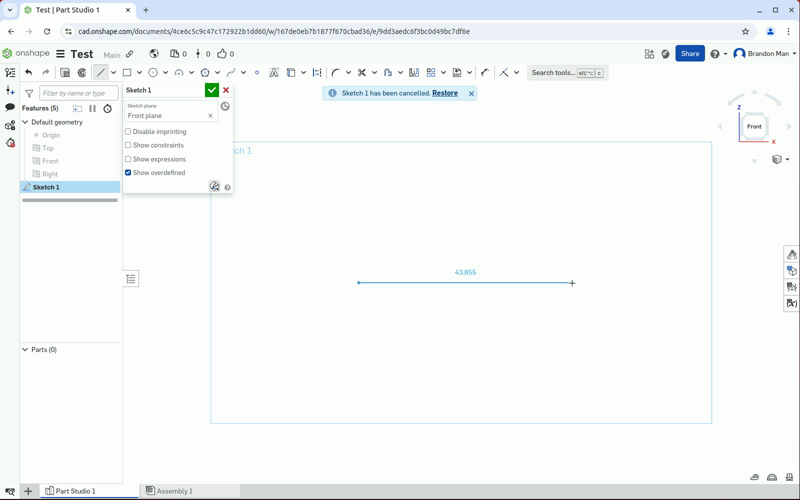
click(572, 282)
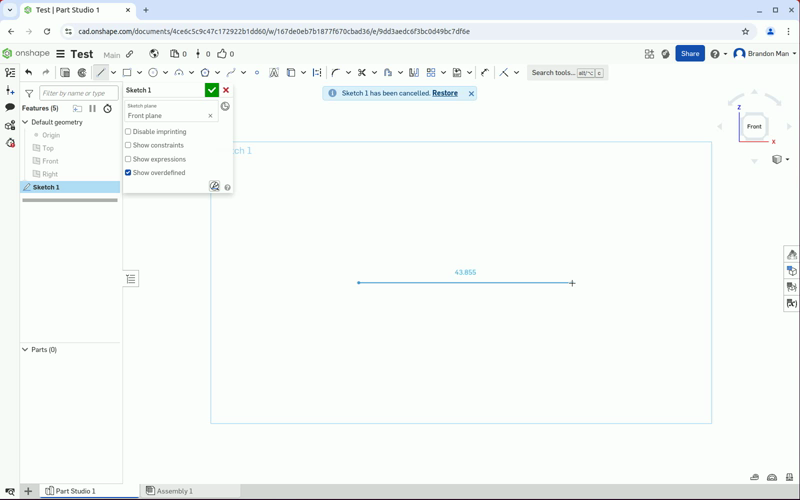
key_up(shift)
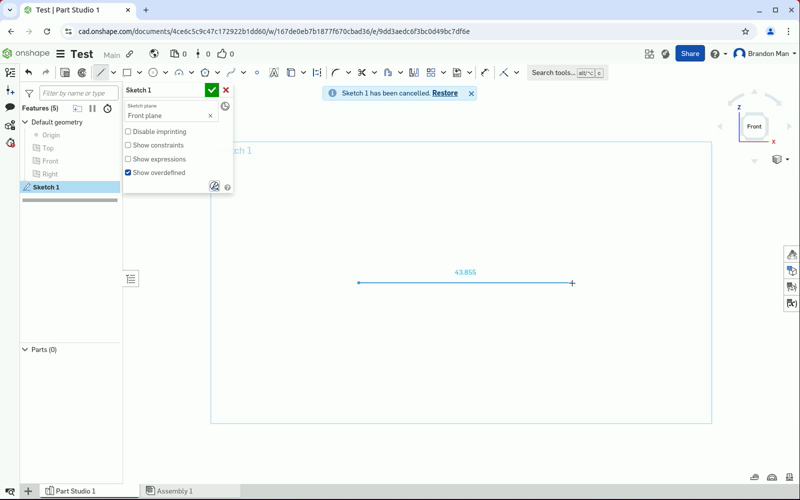
key_down(shift)
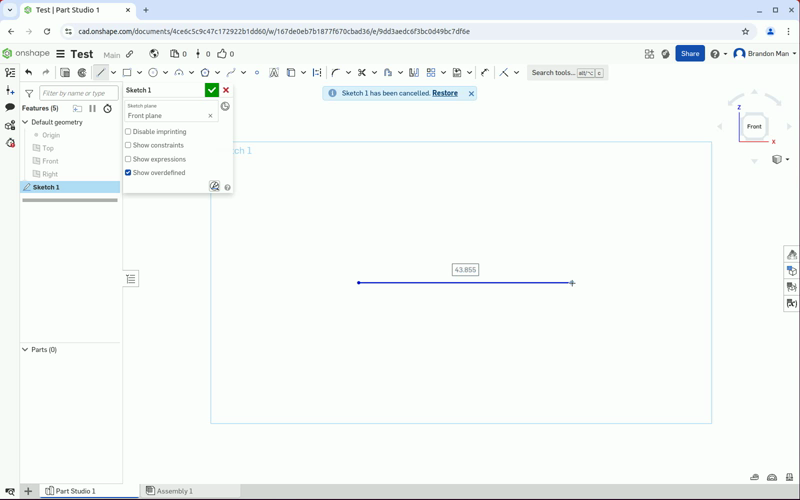
mouse_move(589, 282)
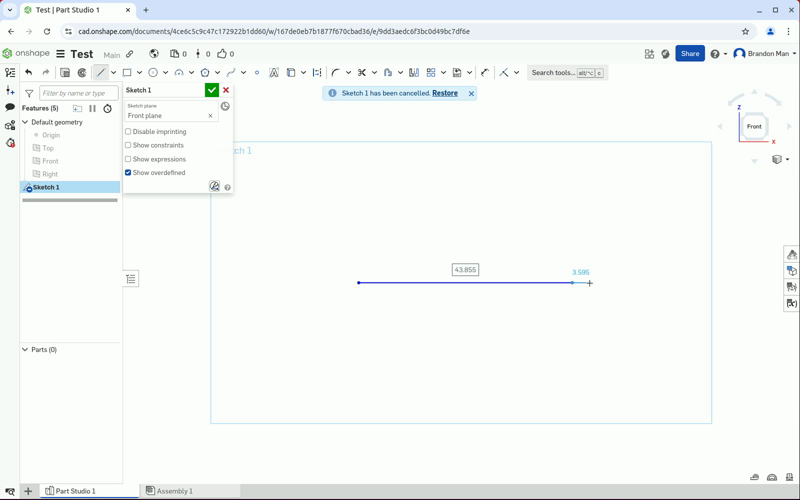
mouse_move(572, 255)
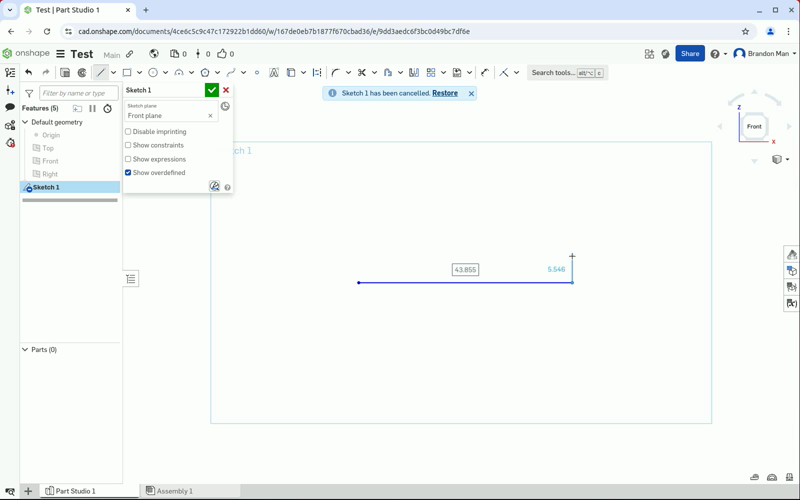
click(572, 255)
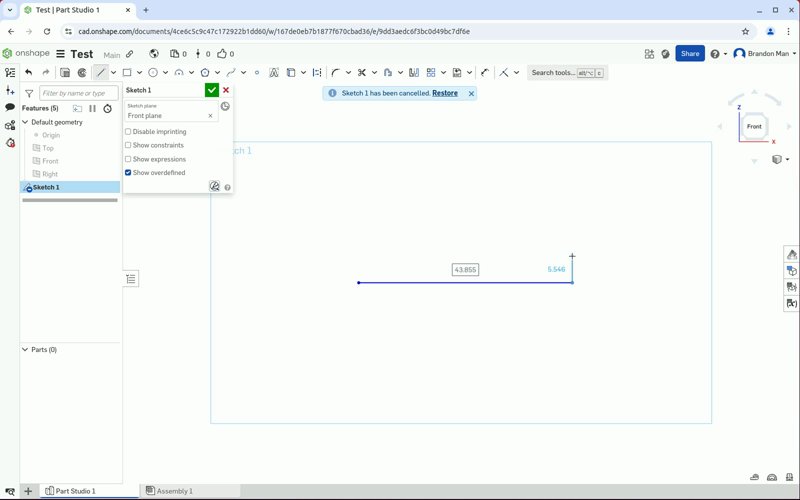
key_up(shift)
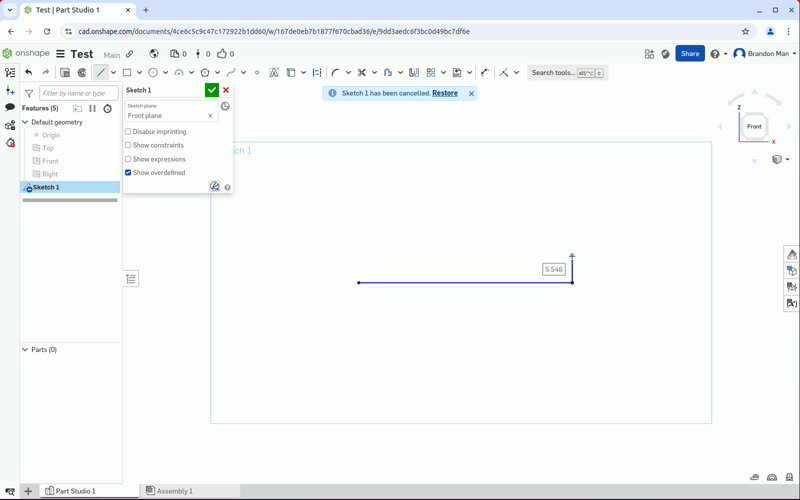
key_down(shift)
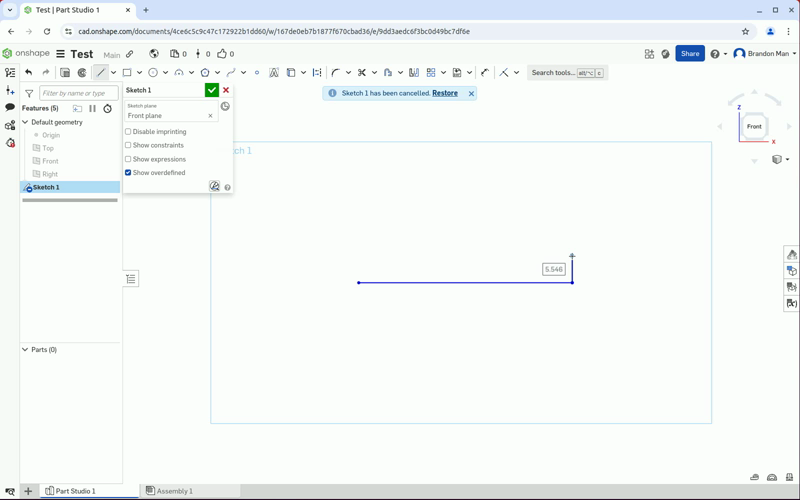
mouse_move(358, 255)
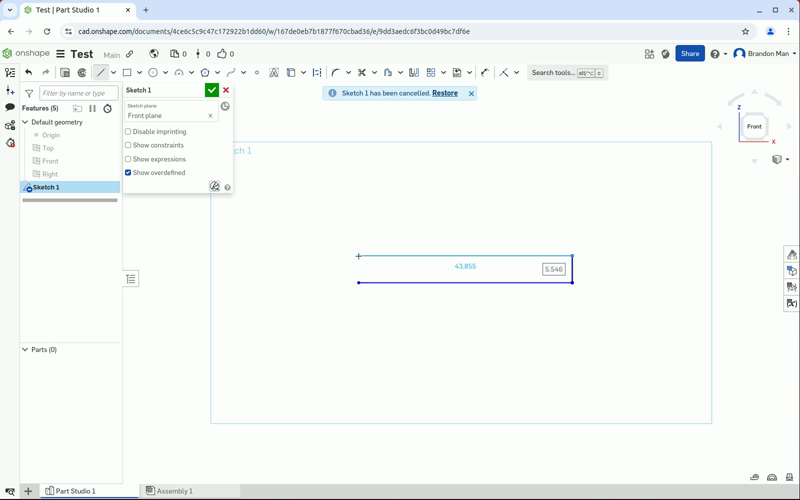
click(358, 255)
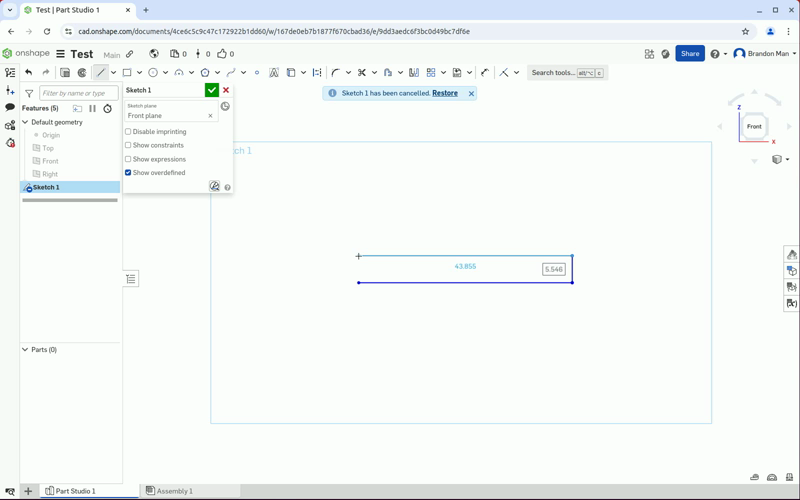
key_up(shift)
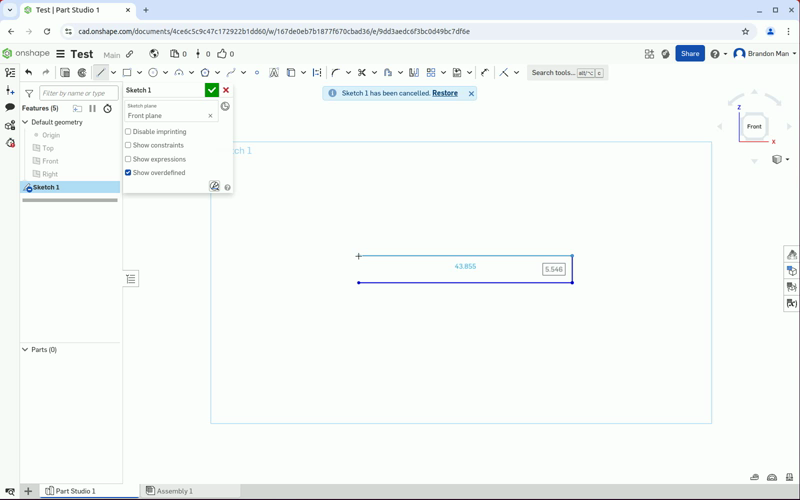
mouse_move(388, 255)
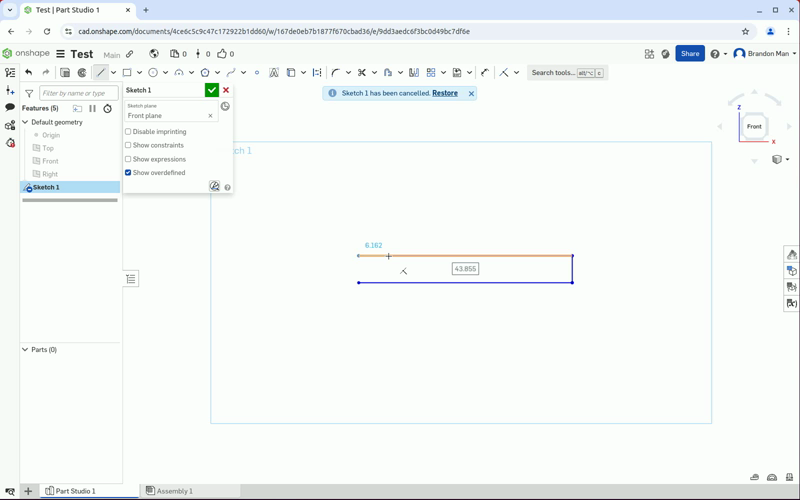
key_down(shift)
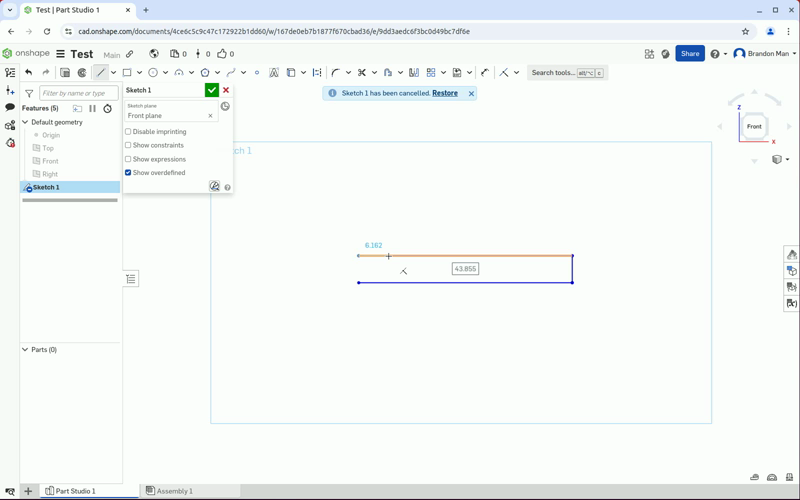
mouse_move(358, 282)
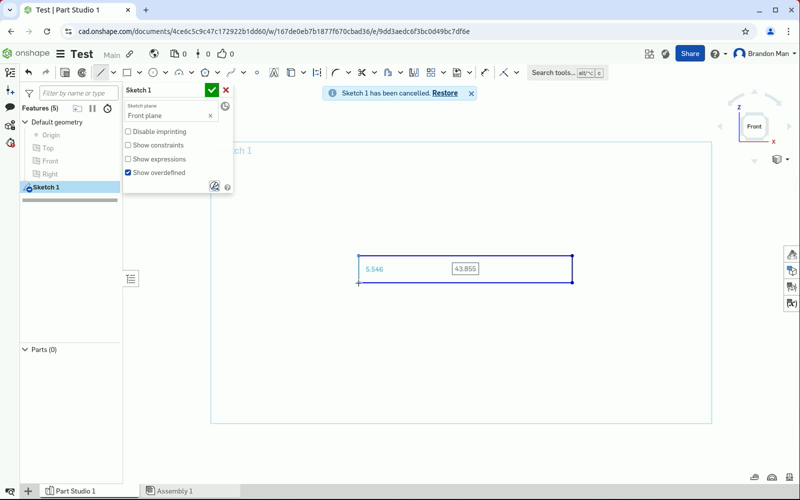
key_up(shift)
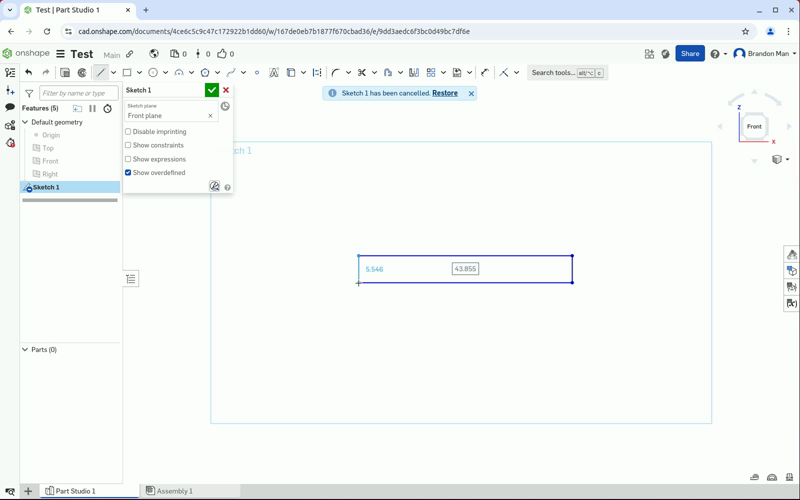
click(358, 282)
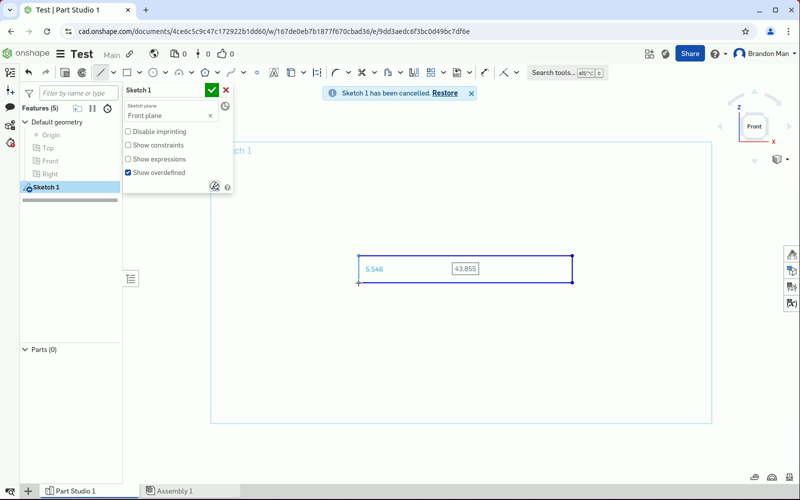
key(esc)
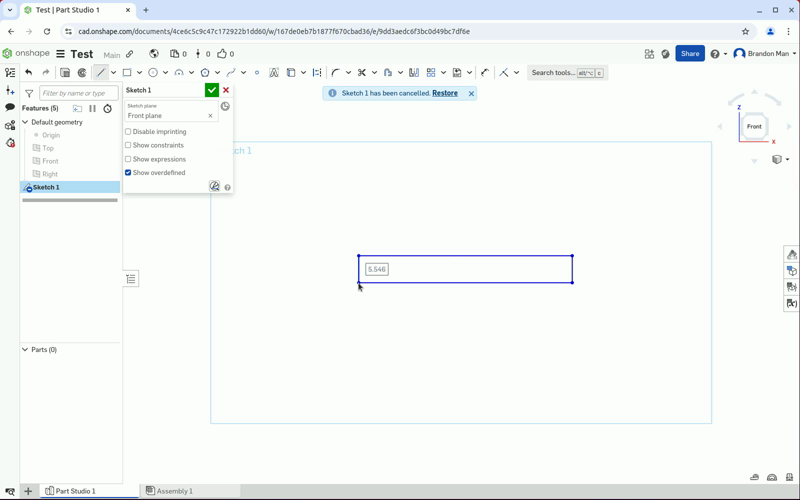
mouse_move(473, 260)
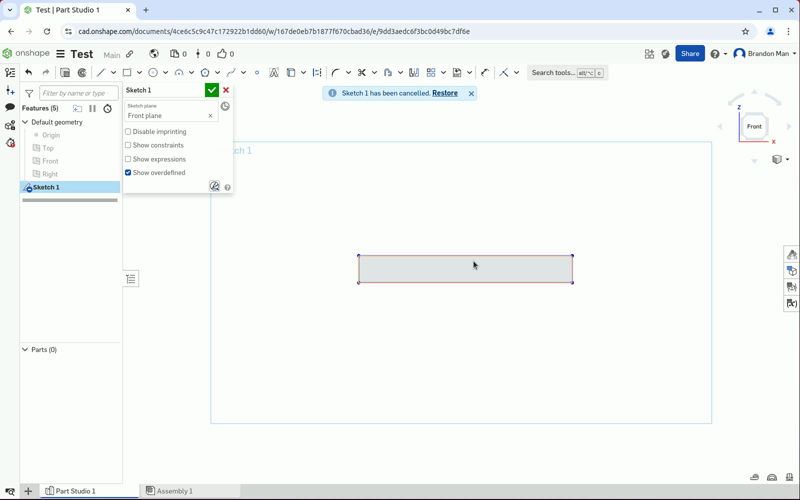
click(473, 260)
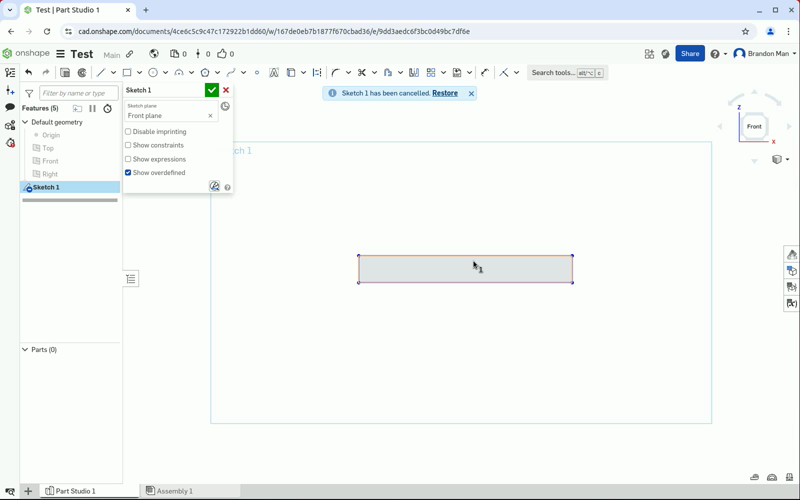
mouse_move(73, 352)
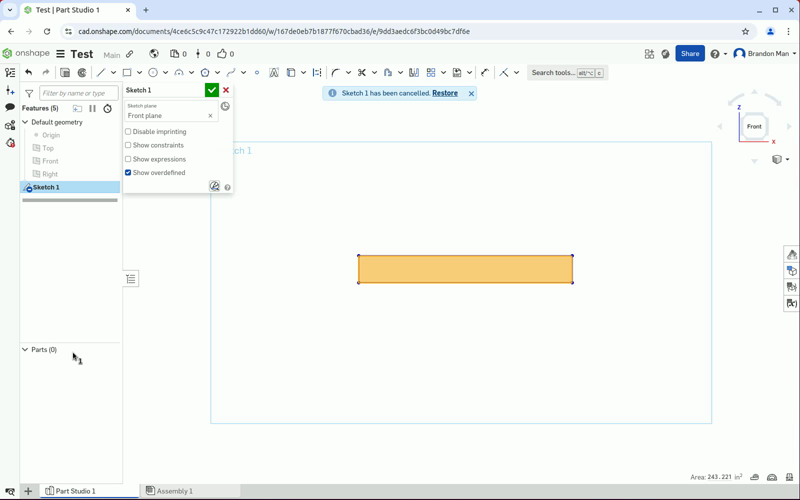
key(shift+y)
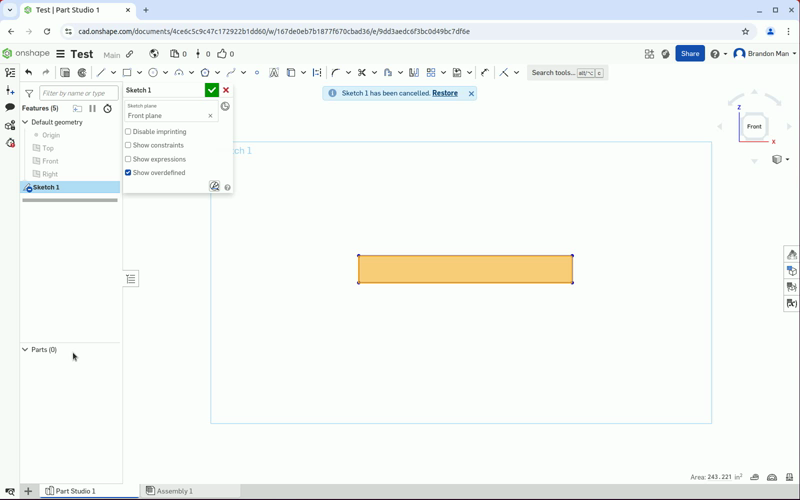
key(shift+e)
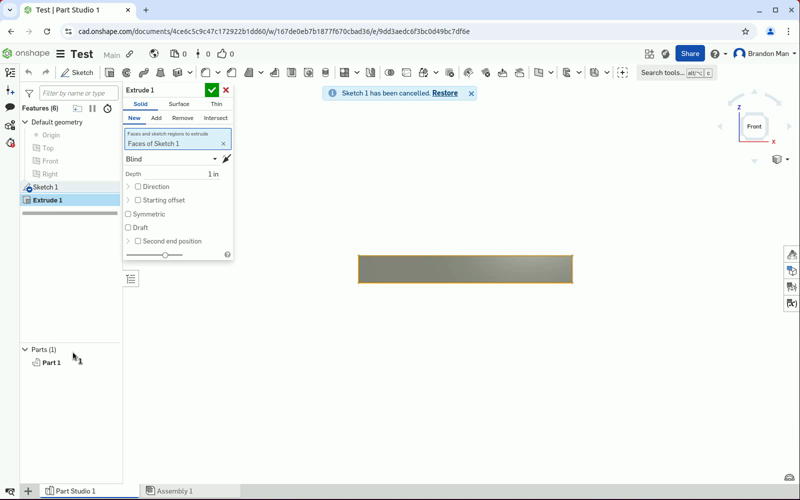
mouse_move(143, 106)
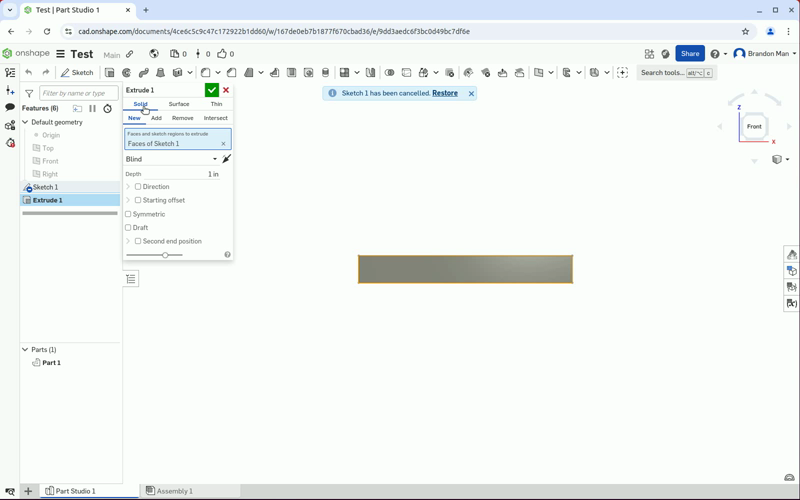
click(143, 106)
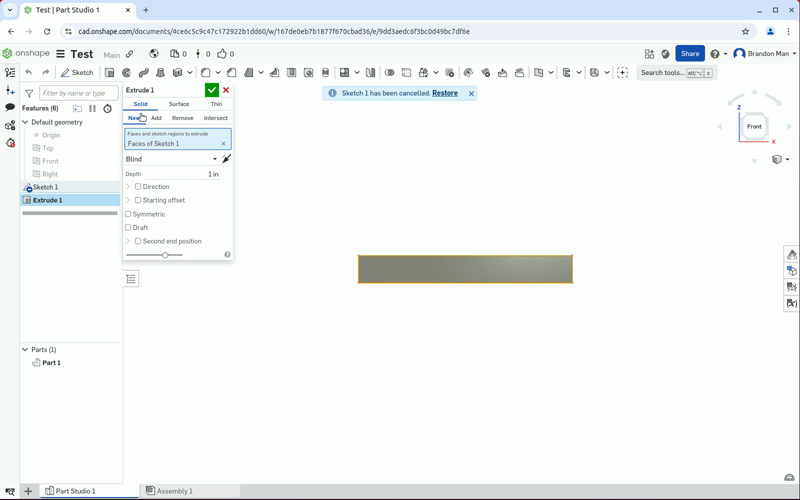
mouse_move(137, 120)
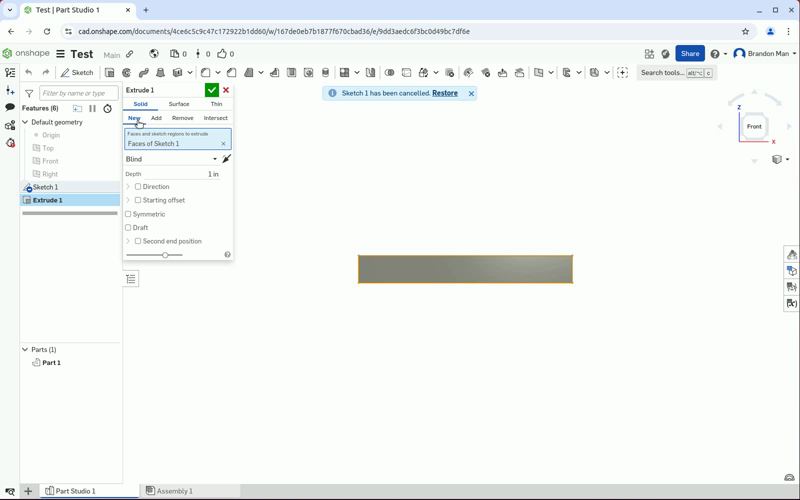
click(137, 120)
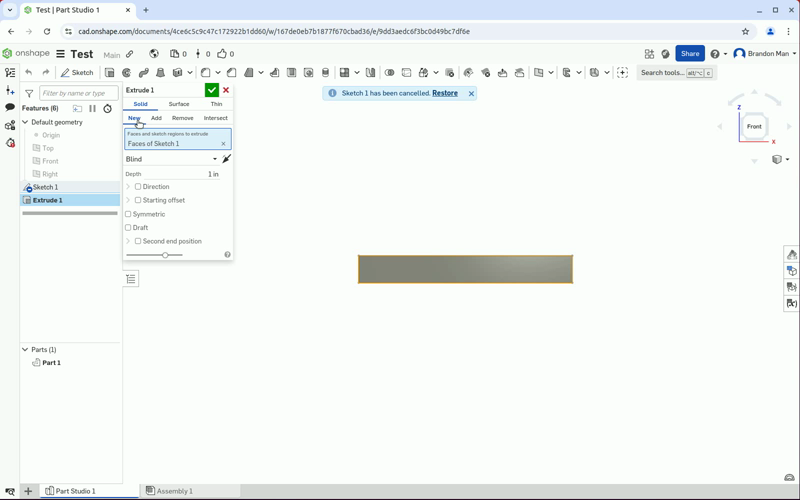
key(tab, 4)
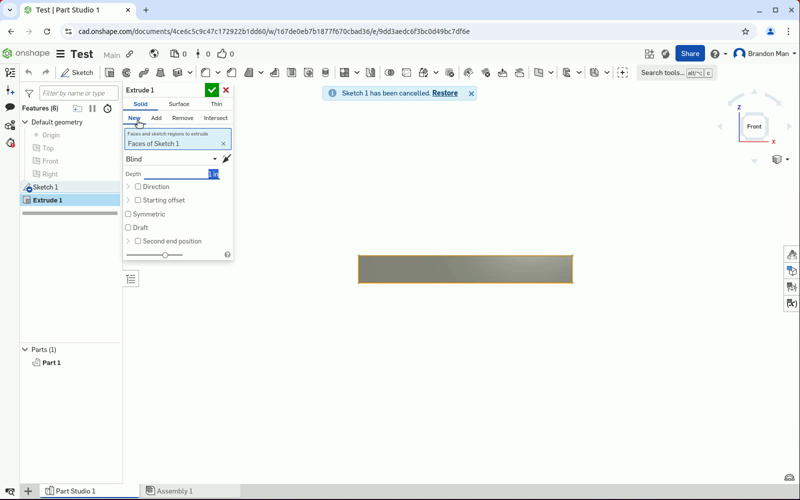
text(2.648)
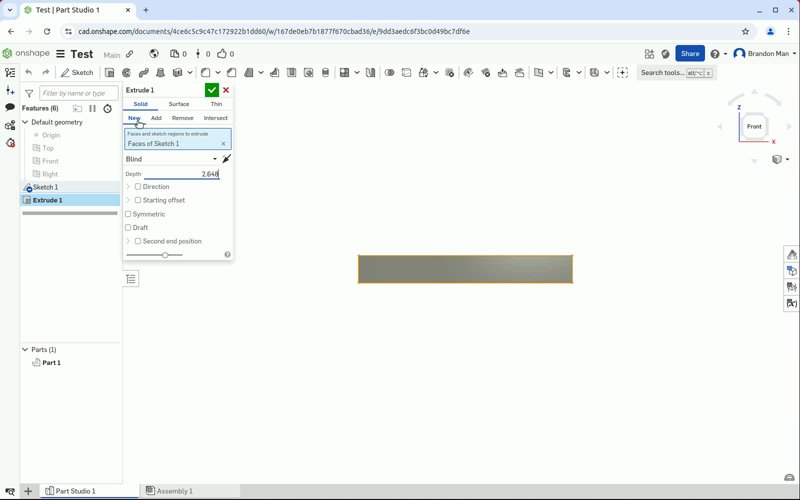
key(enter)
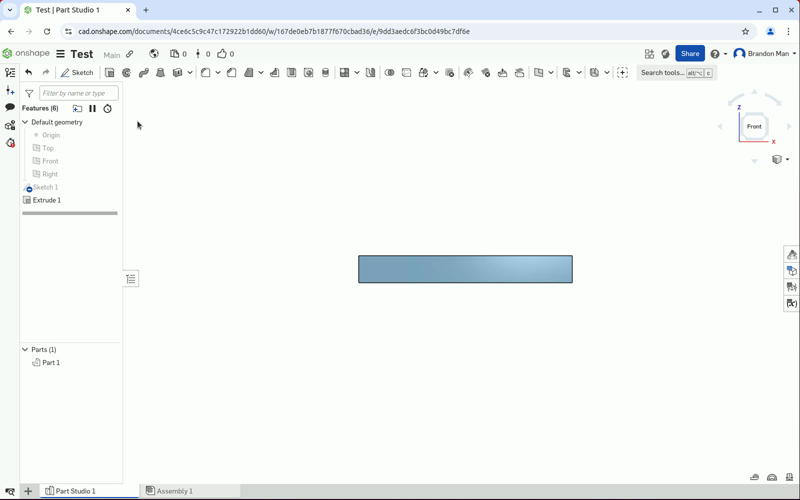
key(shift+h)
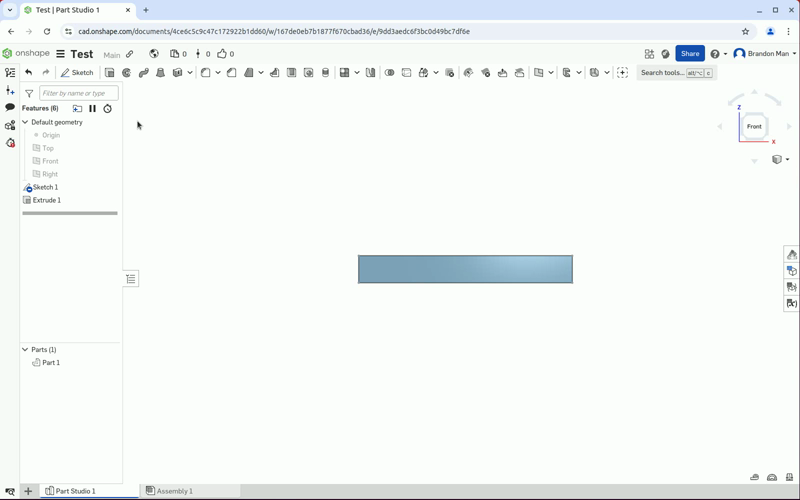
key(shift+h)
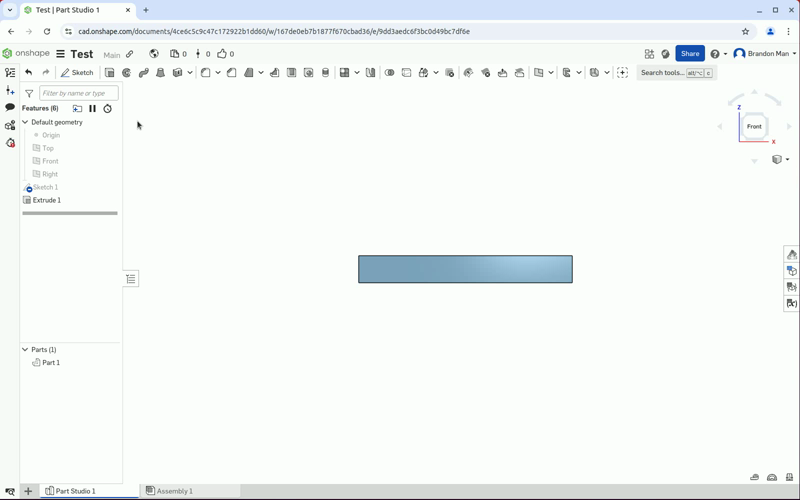
mouse_move(73, 189)
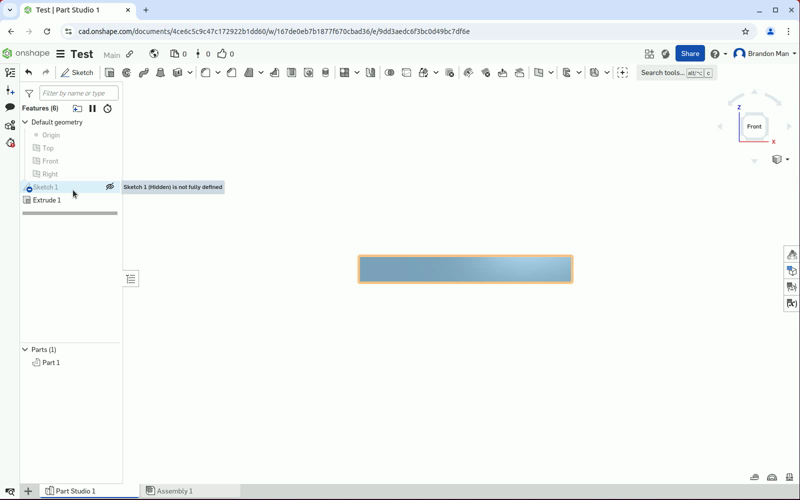
click(73, 189)
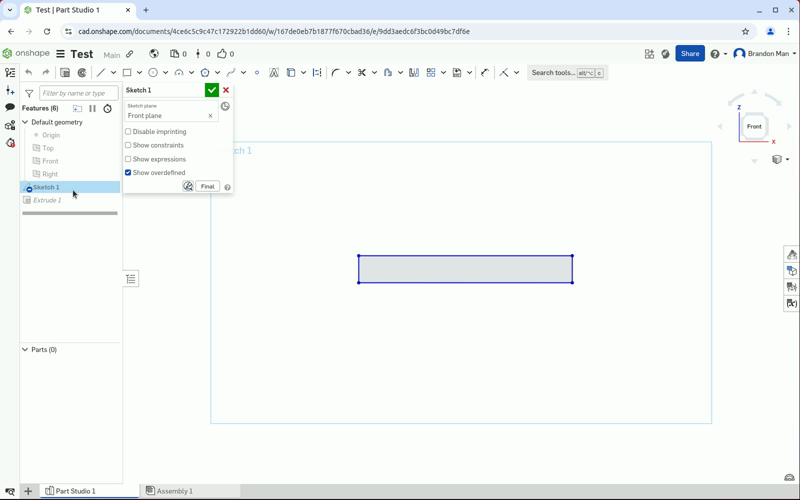
mouse_move(229, 92)
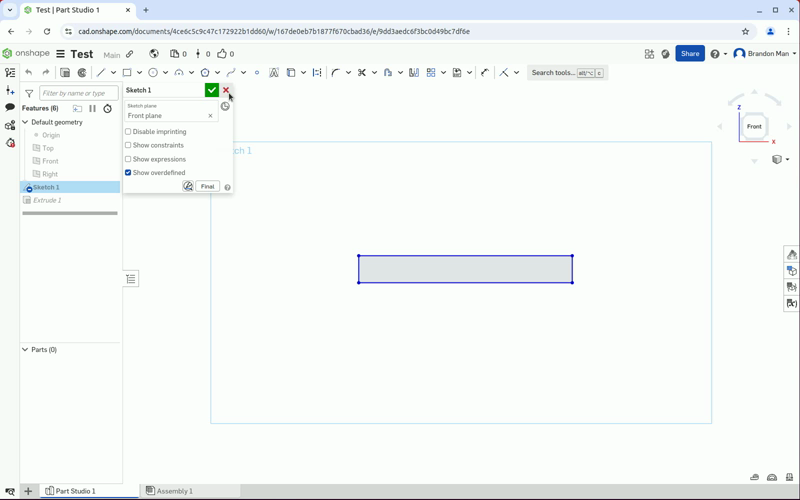
click(229, 92)
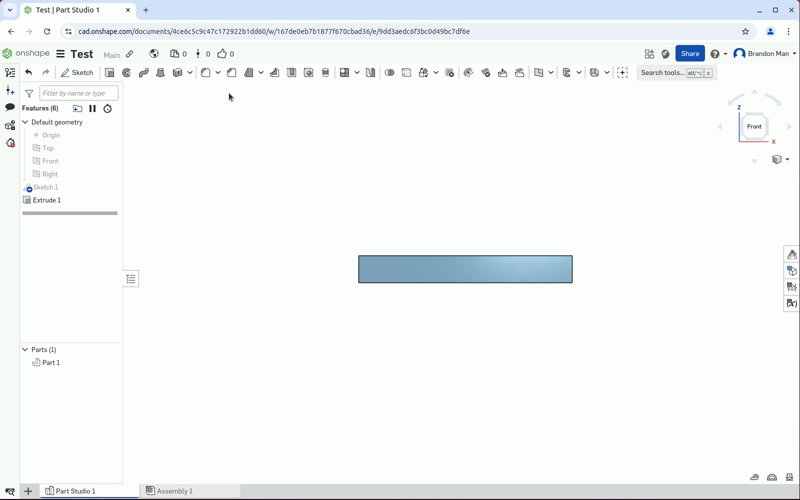
mouse_move(73, 352)
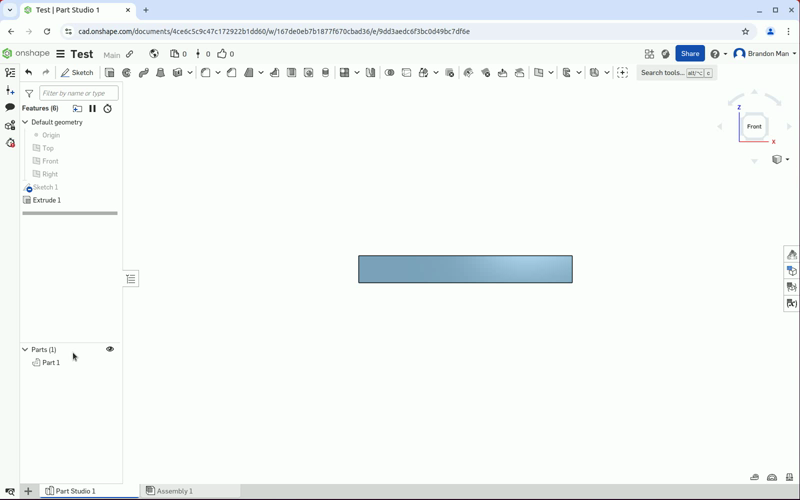
key(y)
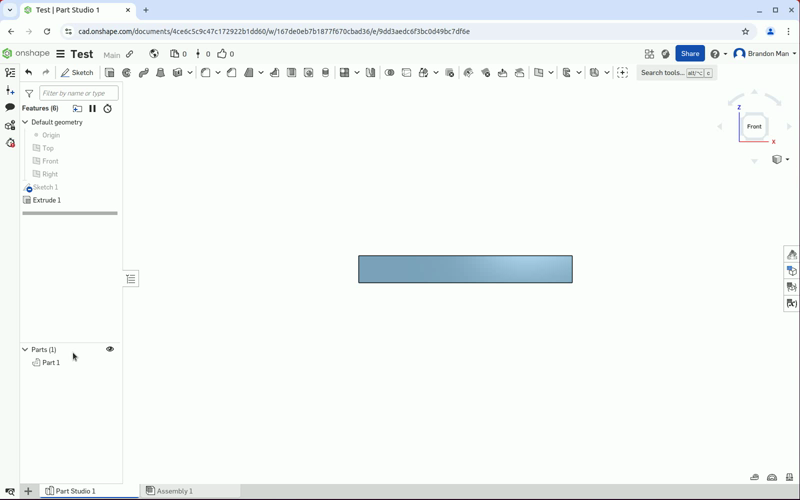
key(shift+p)
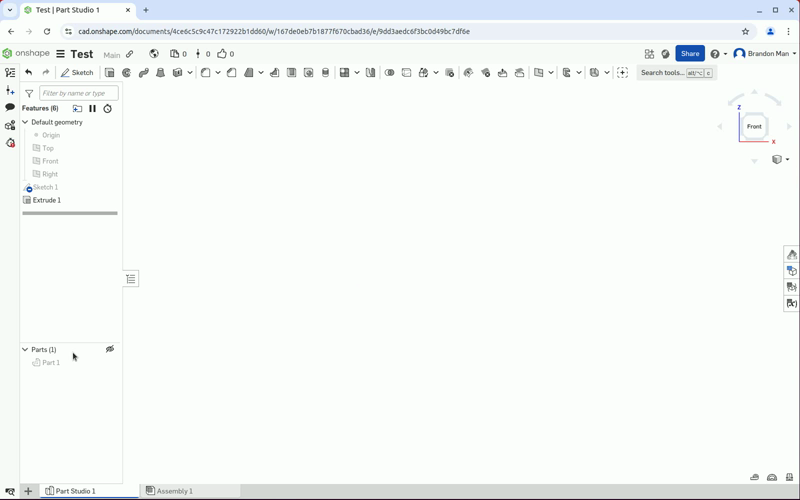
key(space)
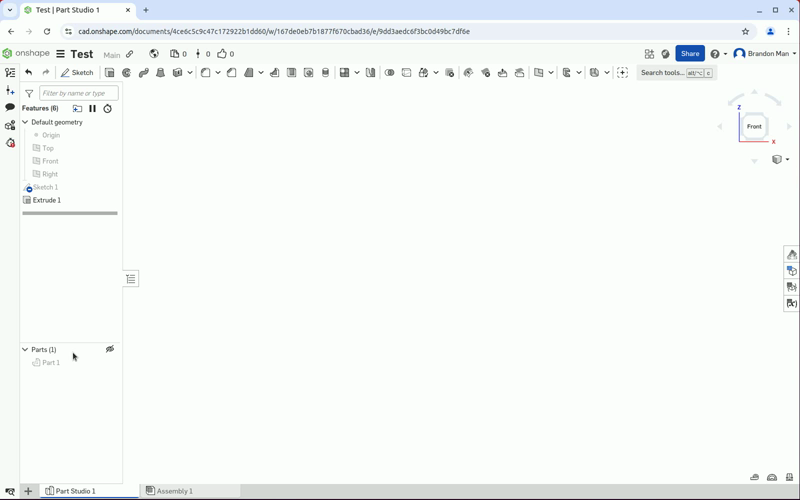
key_down(shift)
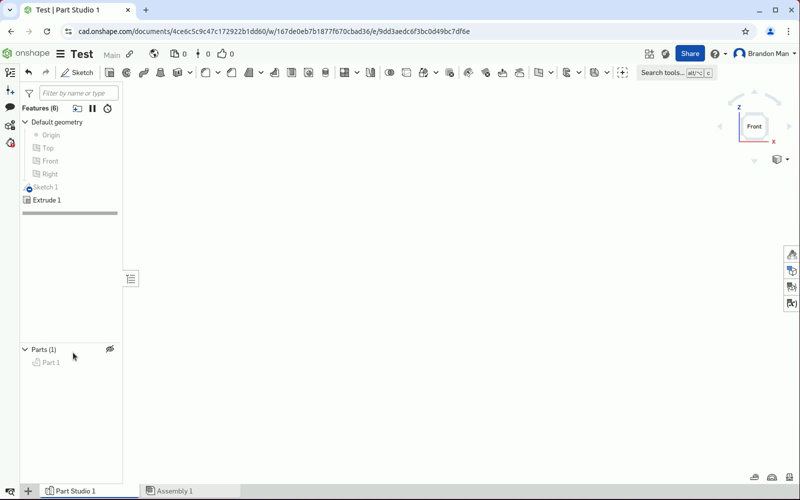
key(left)
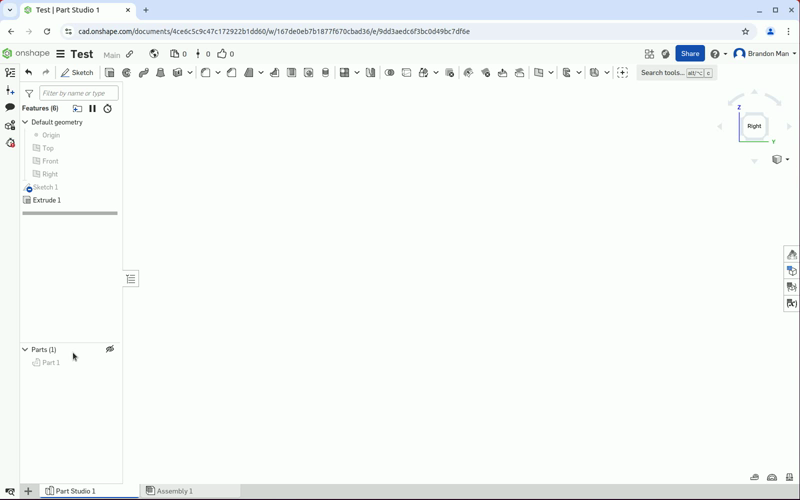
key_up(shift)
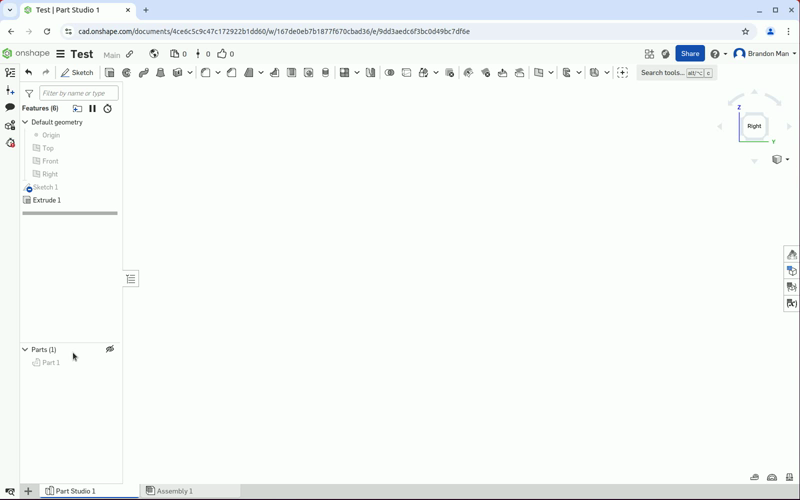
mouse_move(73, 352)
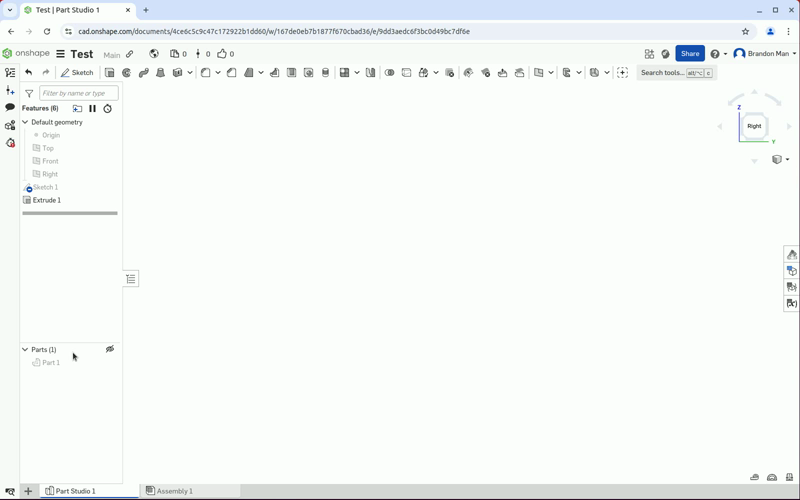
key(shift+y)
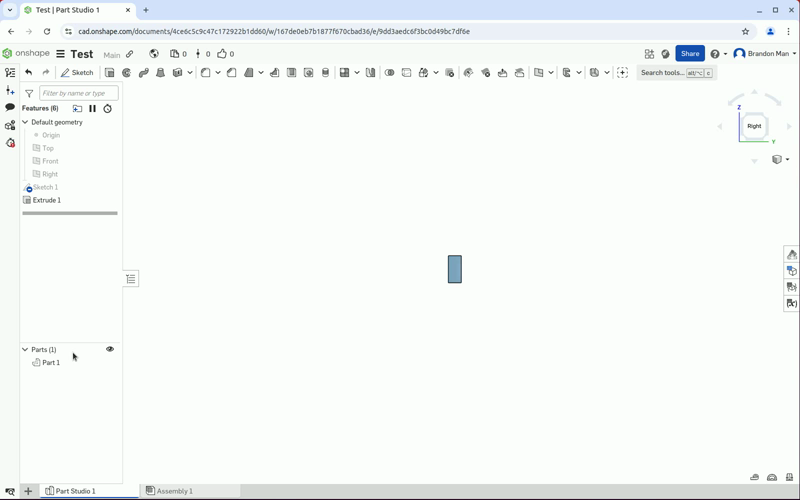
mouse_move(541, 75)
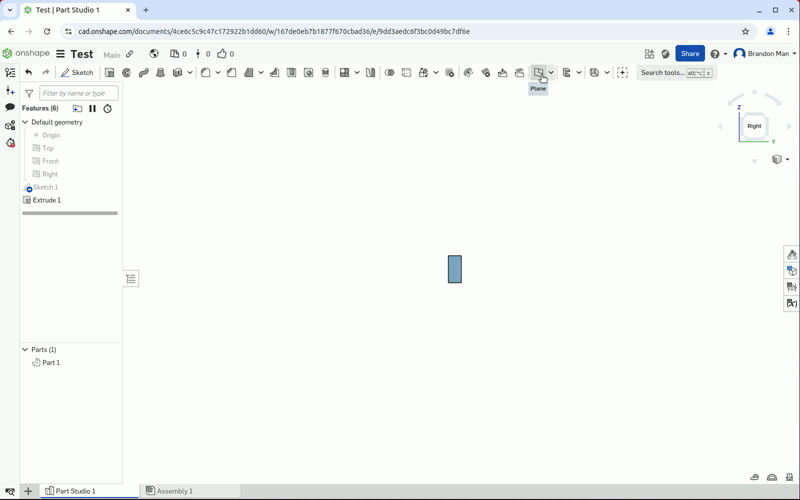
click(541, 75)
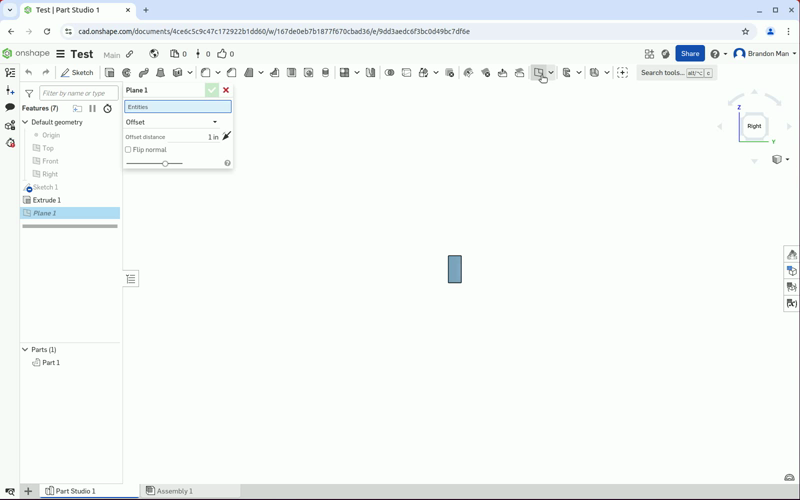
mouse_move(73, 176)
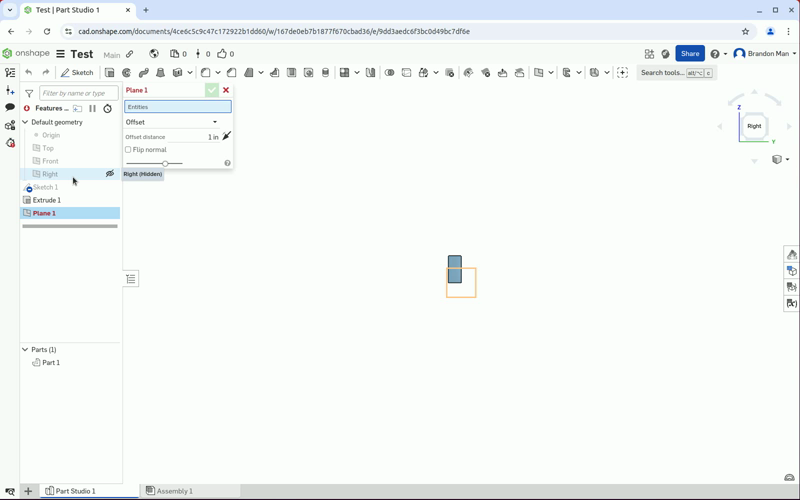
click(73, 176)
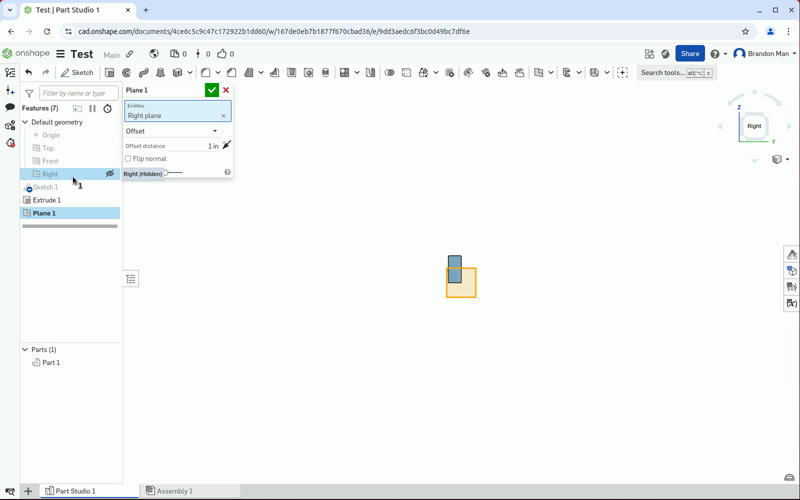
key(tab, 2)
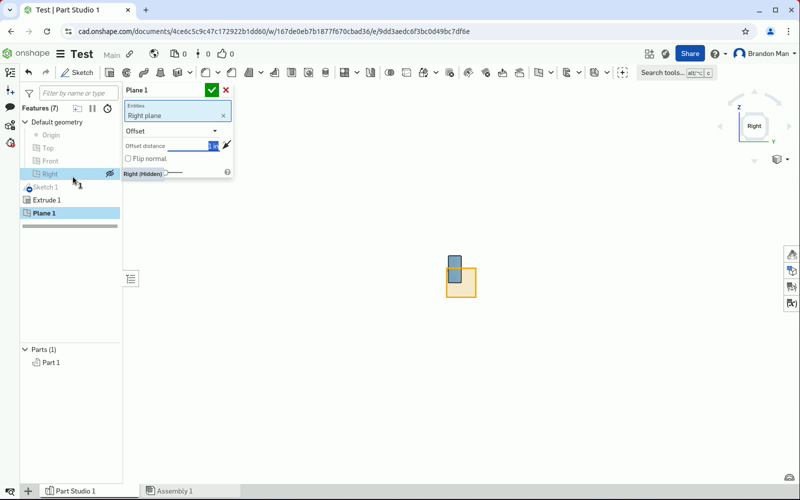
text(23.108)
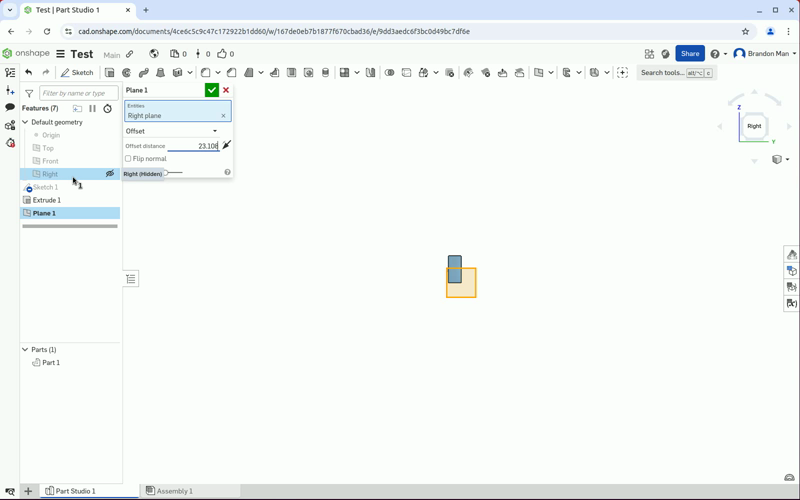
key(enter, 2)
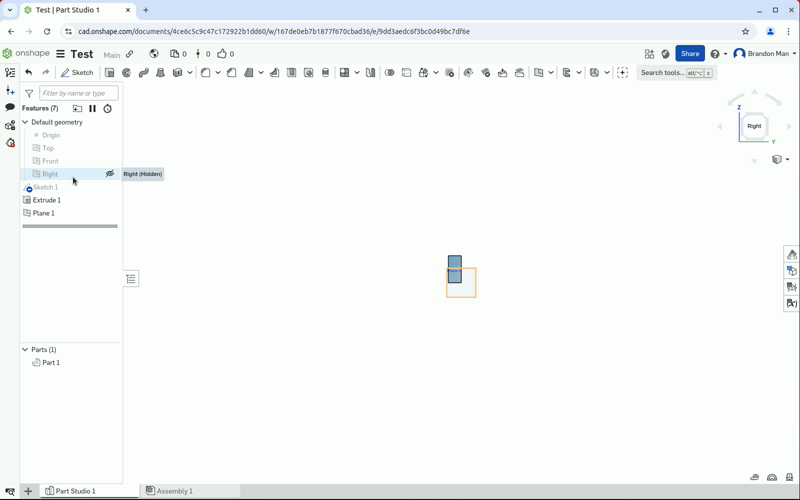
key(shift+s)
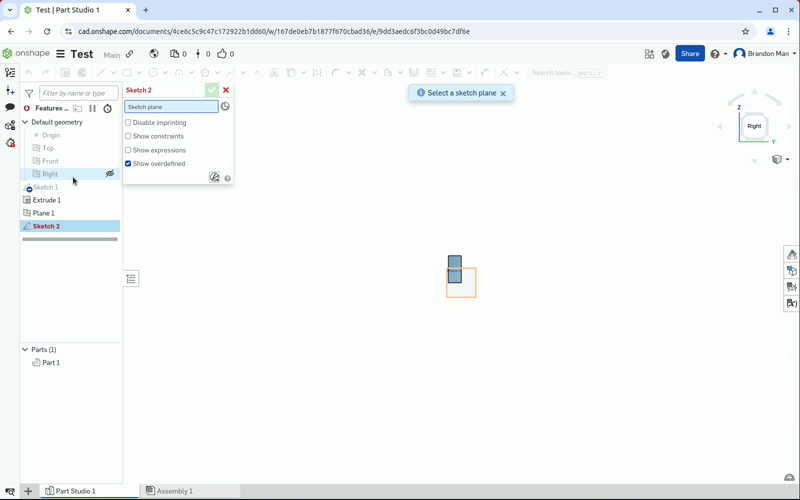
mouse_move(73, 215)
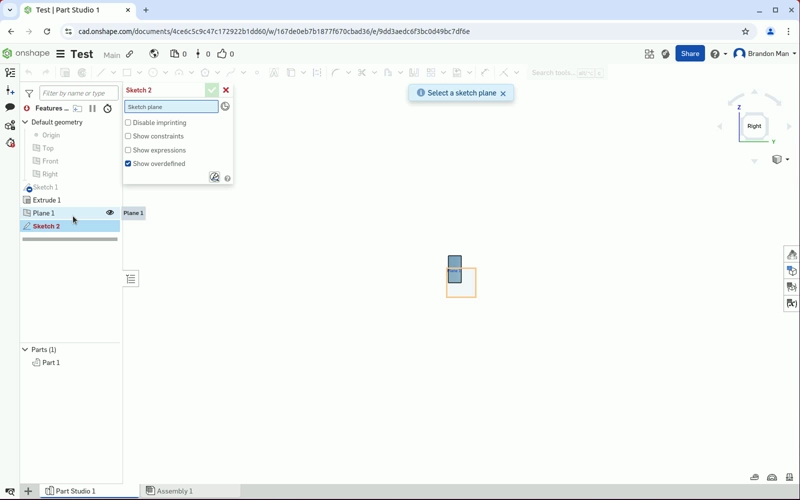
click(73, 215)
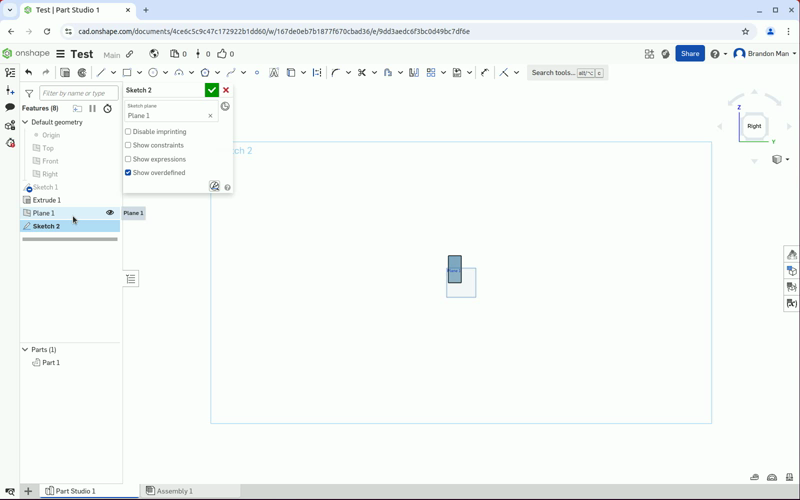
mouse_move(73, 352)
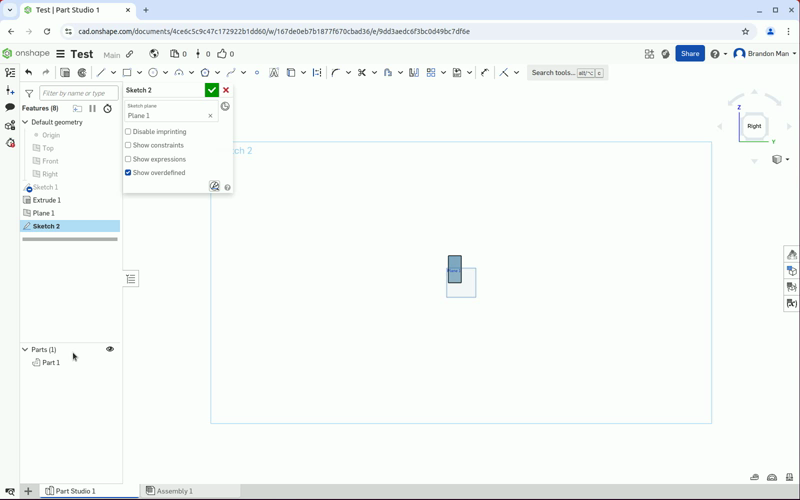
key(y)
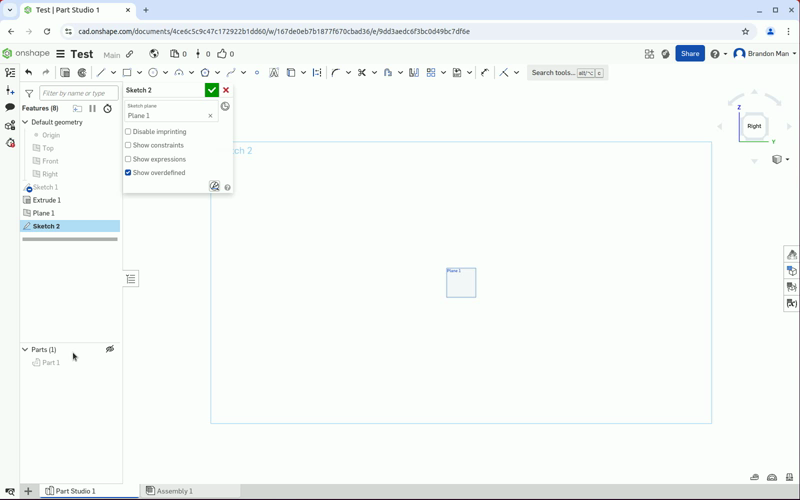
key(c)
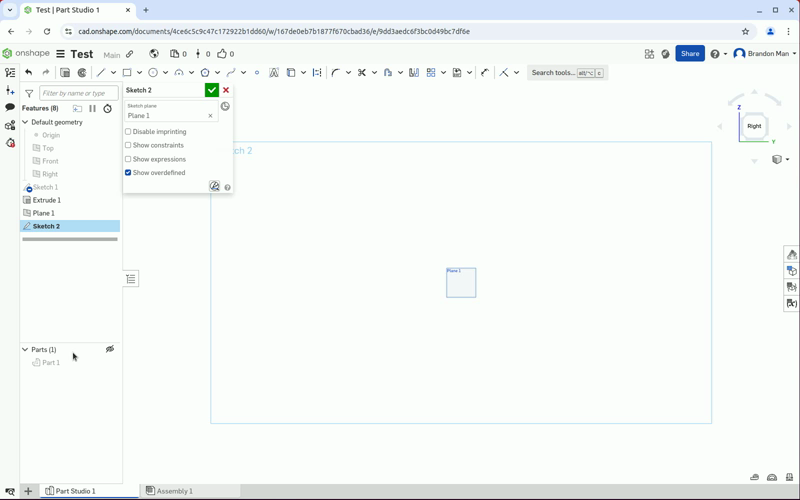
key_down(shift)
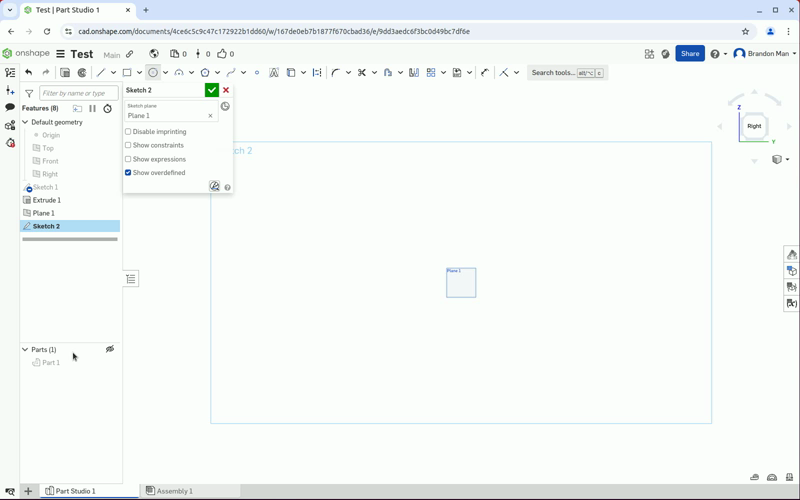
mouse_move(454, 270)
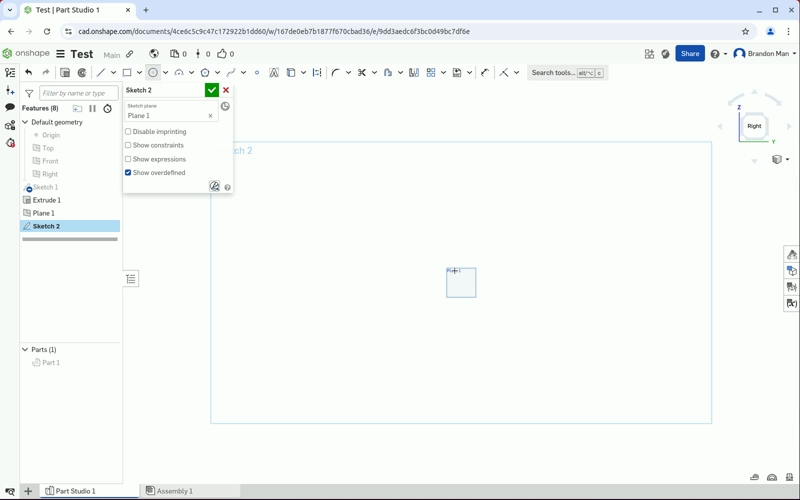
click(454, 270)
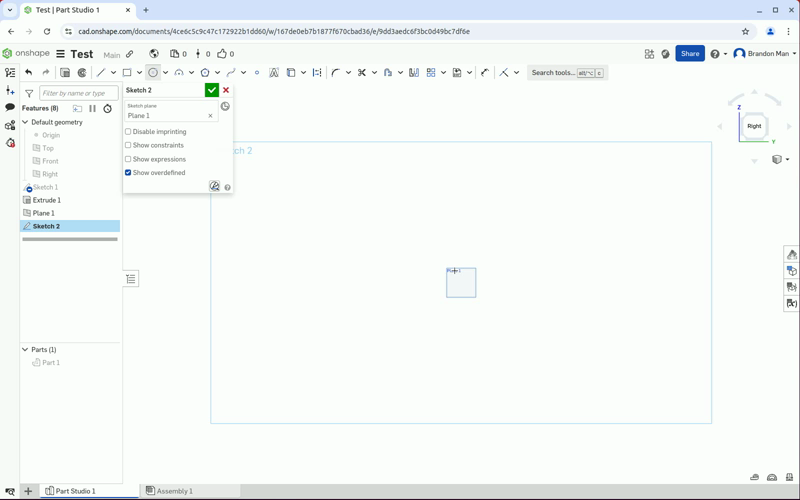
key_up(shift)
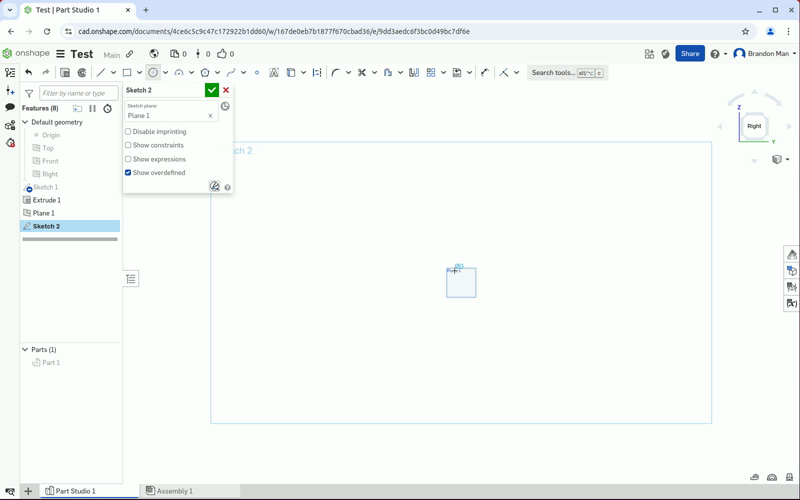
mouse_move(457, 270)
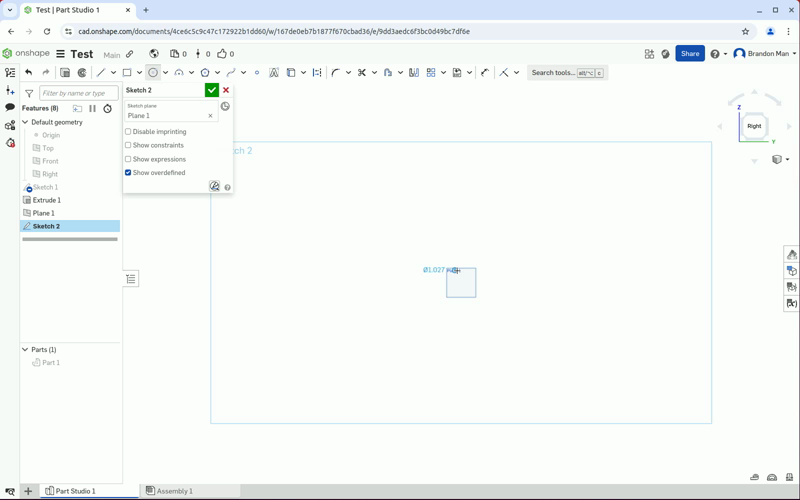
scroll(6)
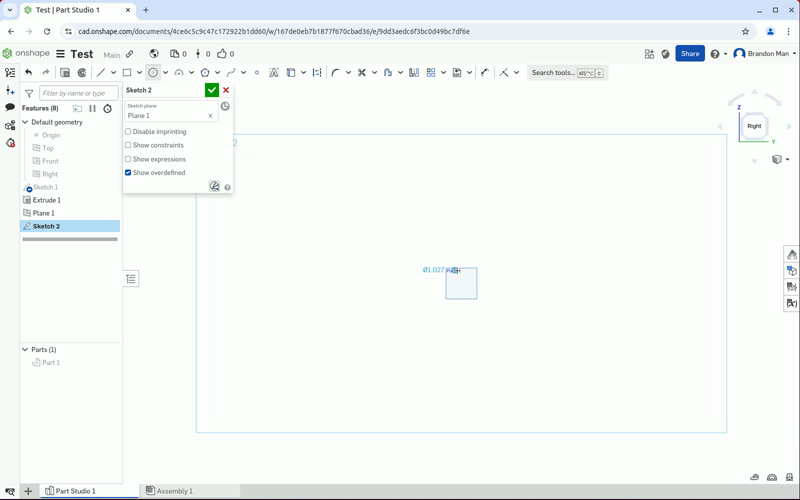
scroll(6)
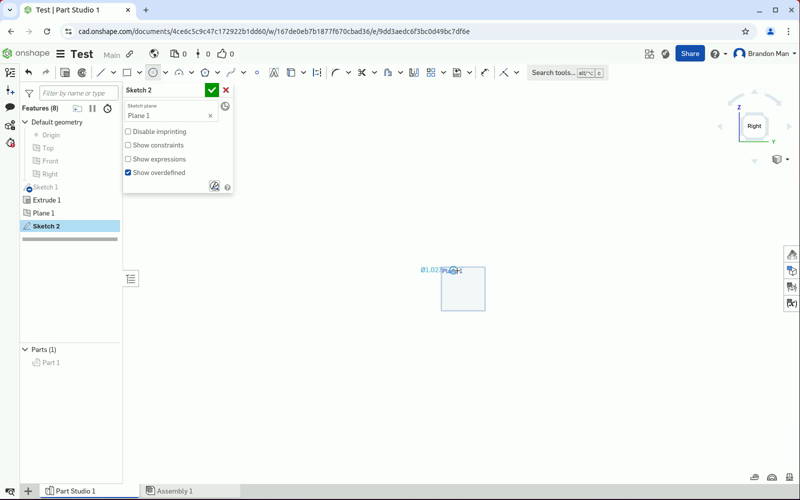
scroll(6)
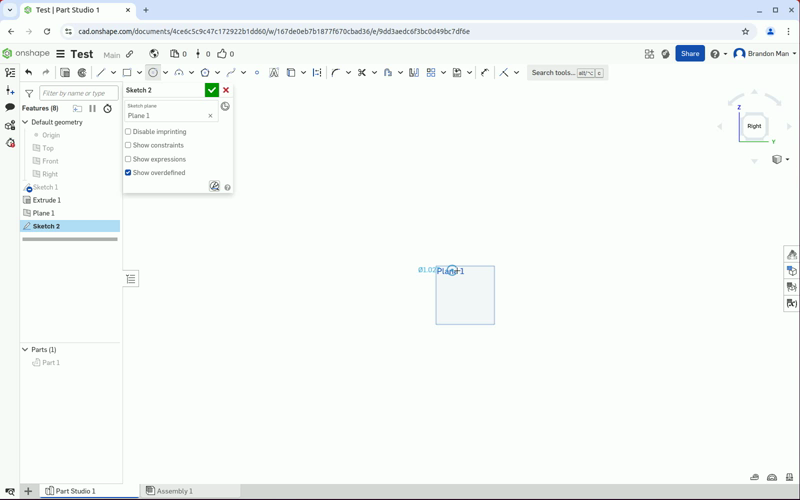
scroll(6)
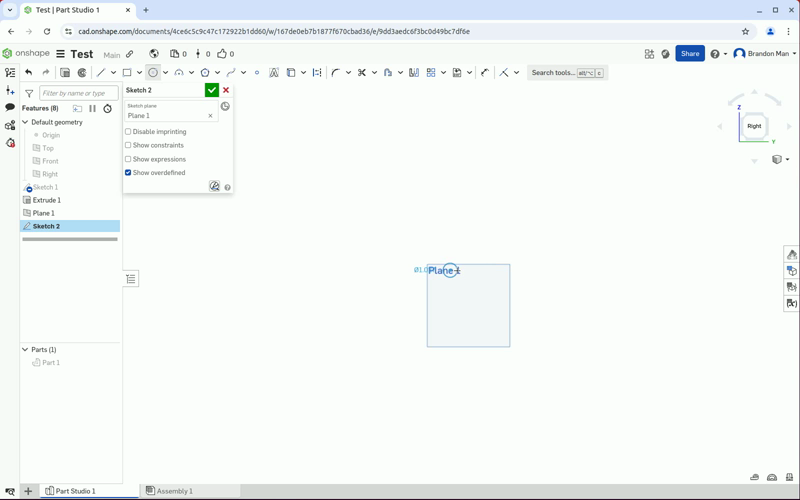
scroll(6)
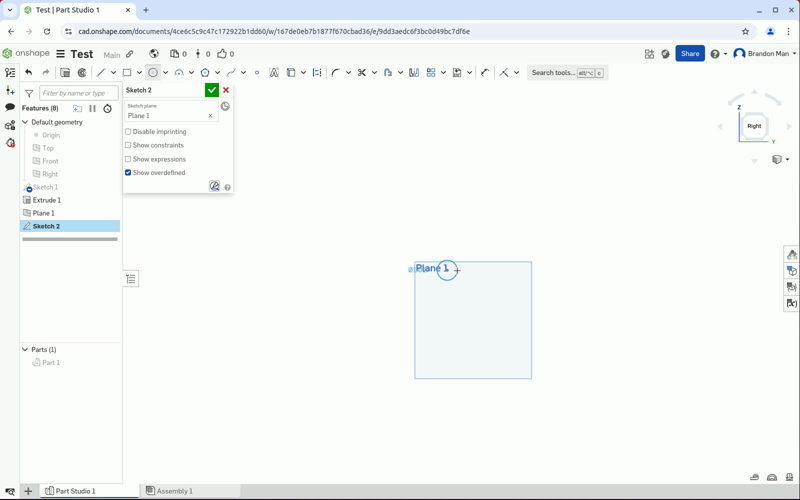
scroll(6)
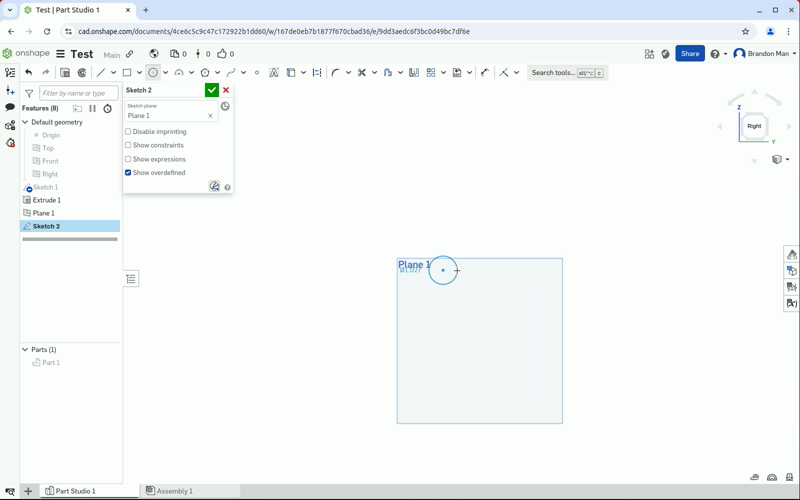
scroll(6)
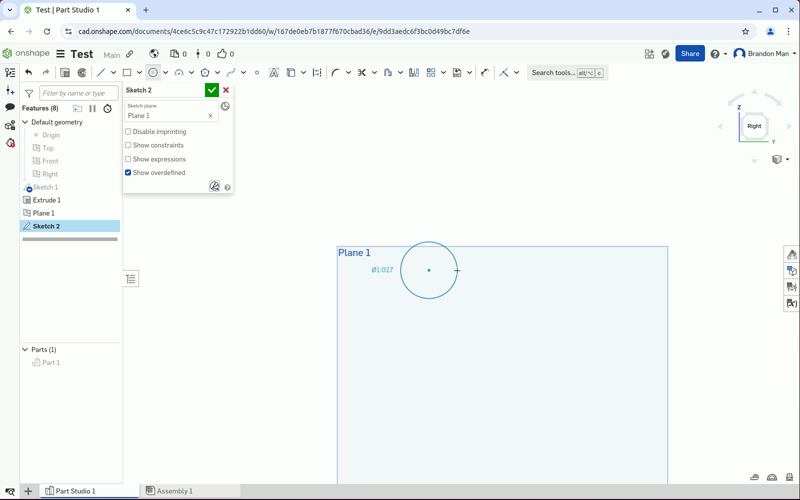
click(457, 270)
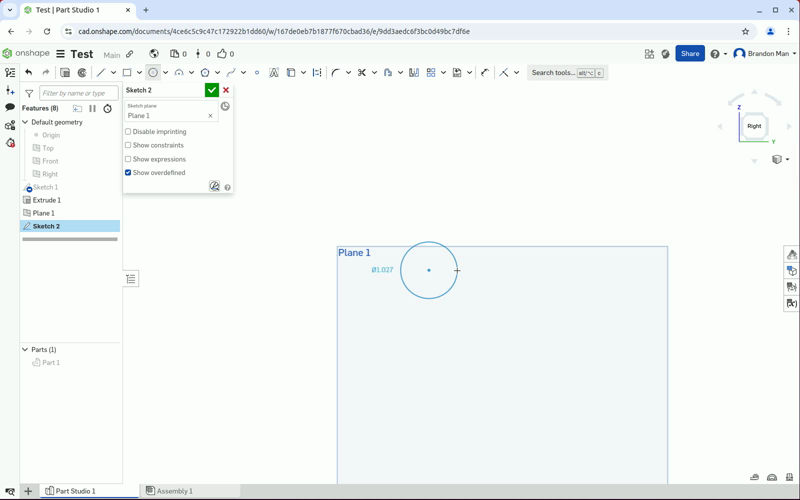
scroll(-6)
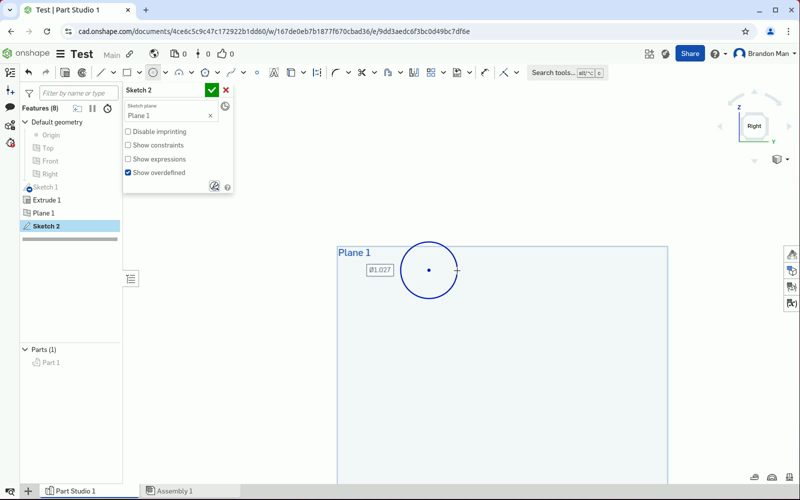
scroll(-6)
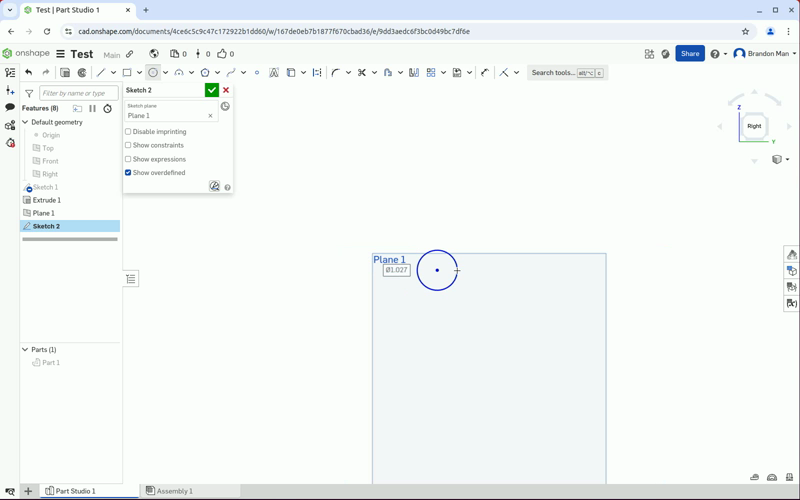
scroll(-6)
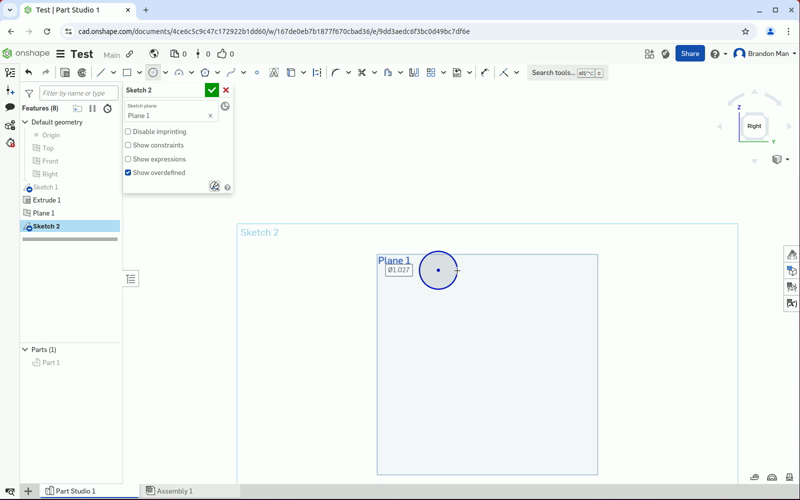
scroll(-6)
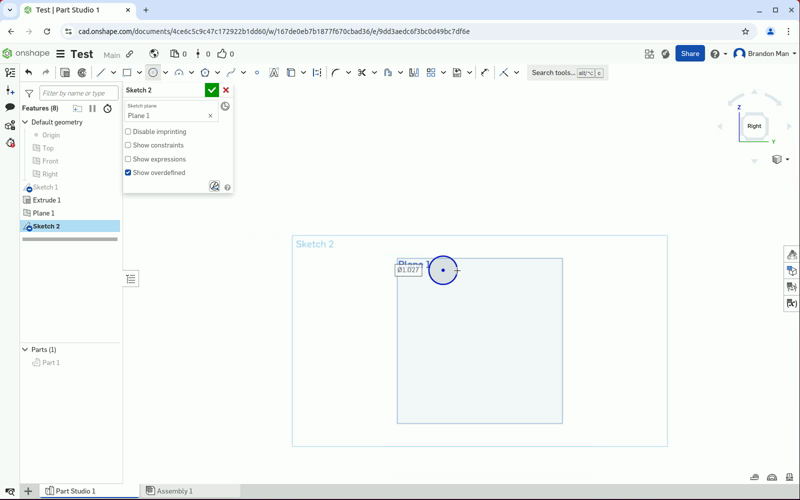
scroll(-6)
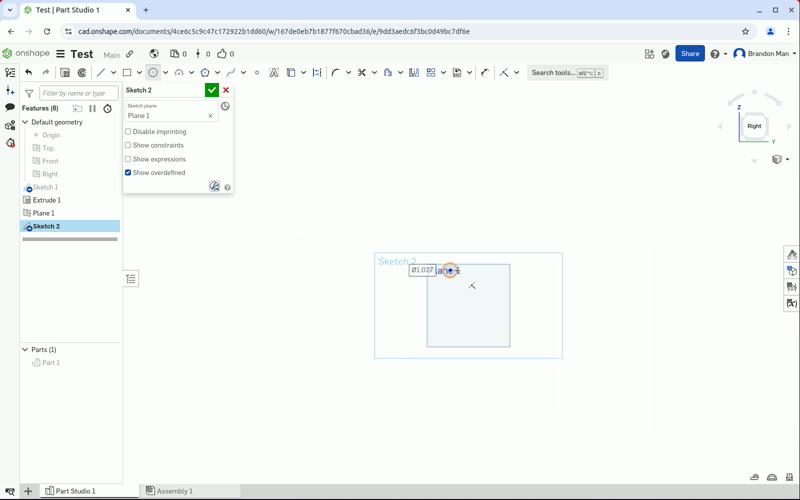
scroll(-6)
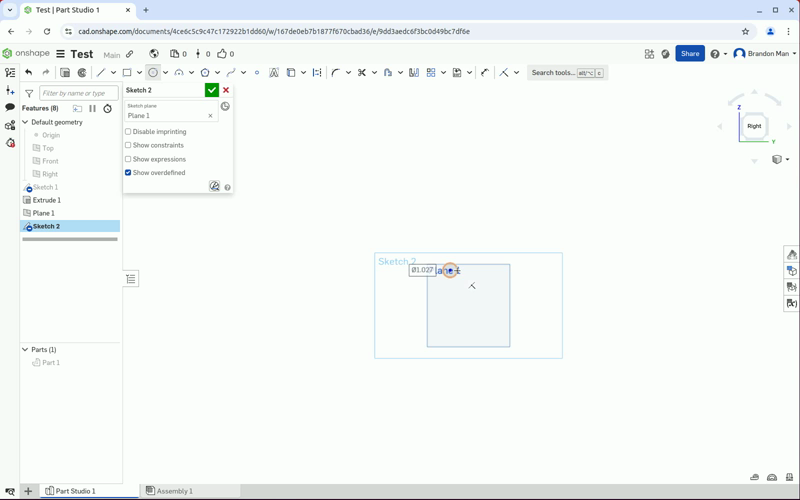
scroll(-6)
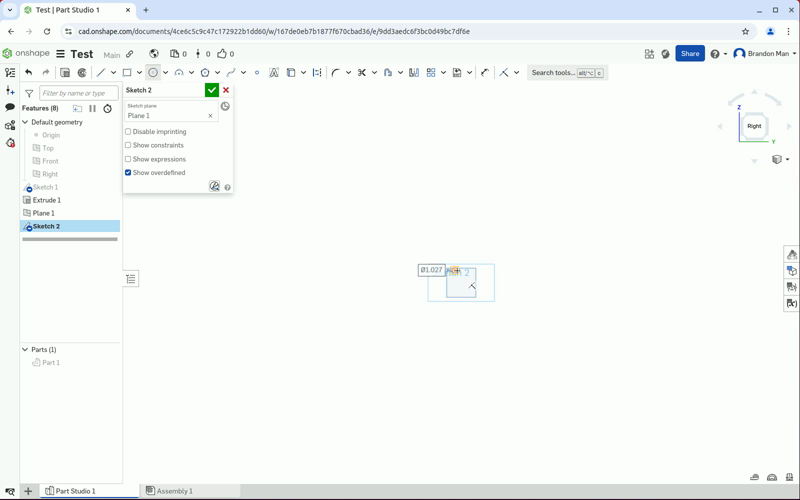
key(esc)
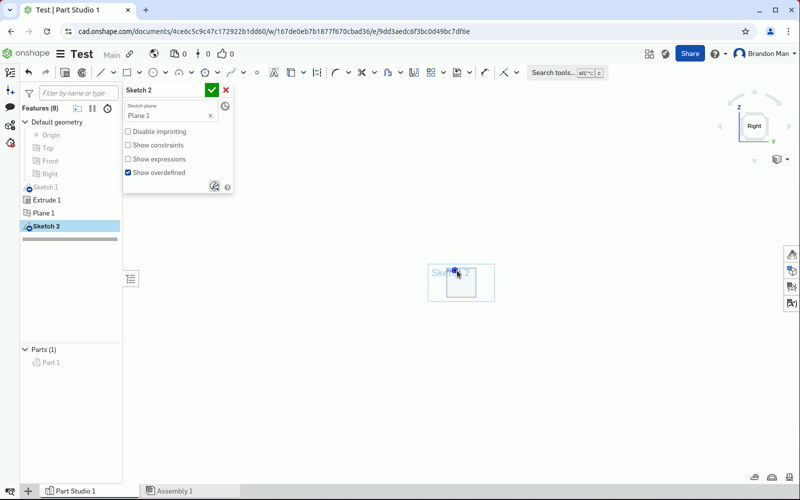
mouse_move(456, 269)
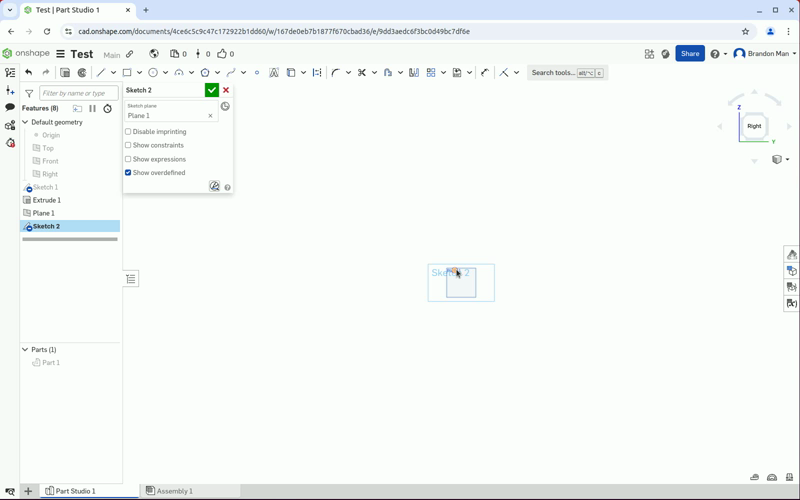
scroll(6)
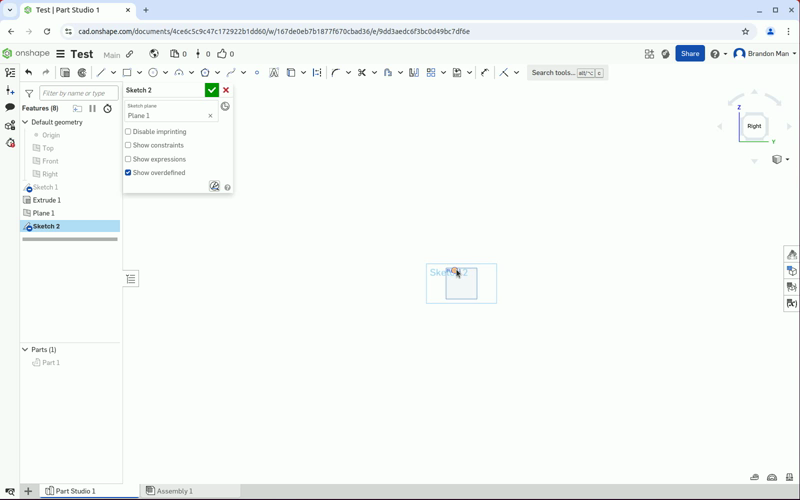
scroll(6)
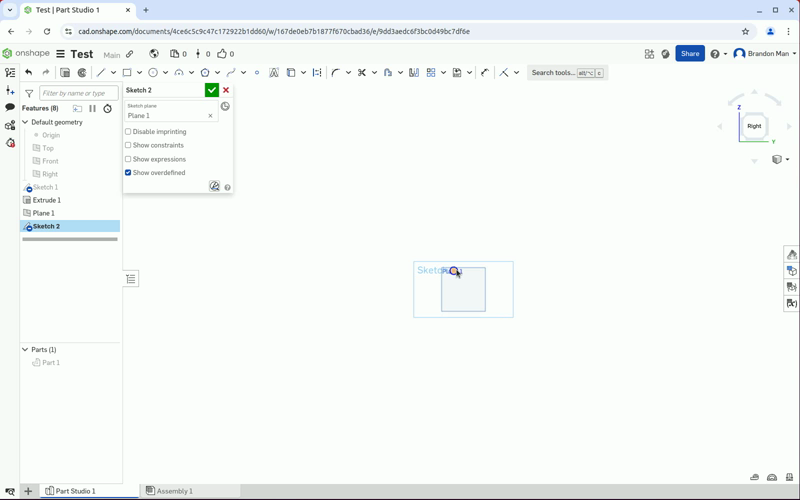
scroll(6)
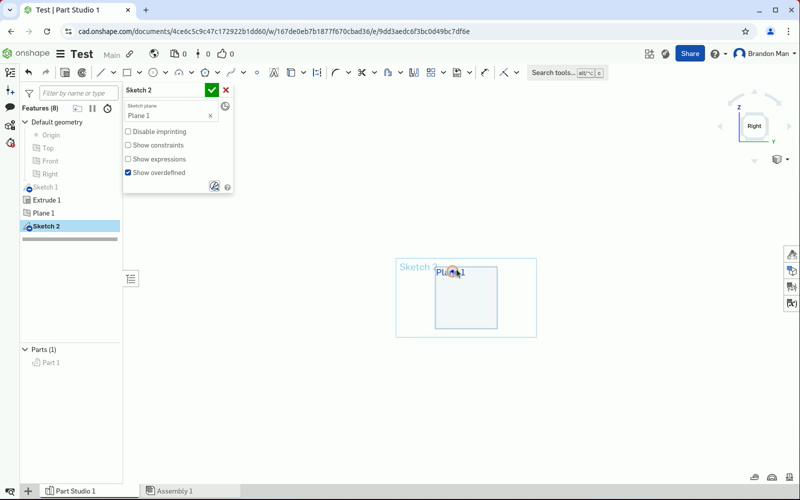
scroll(6)
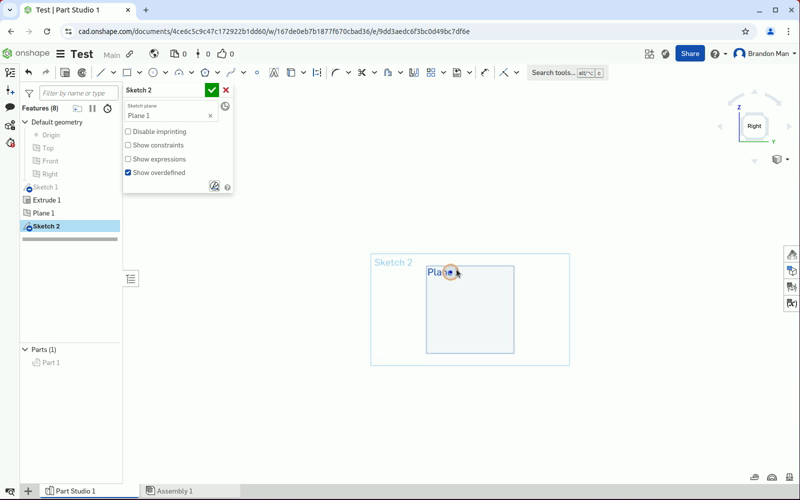
scroll(6)
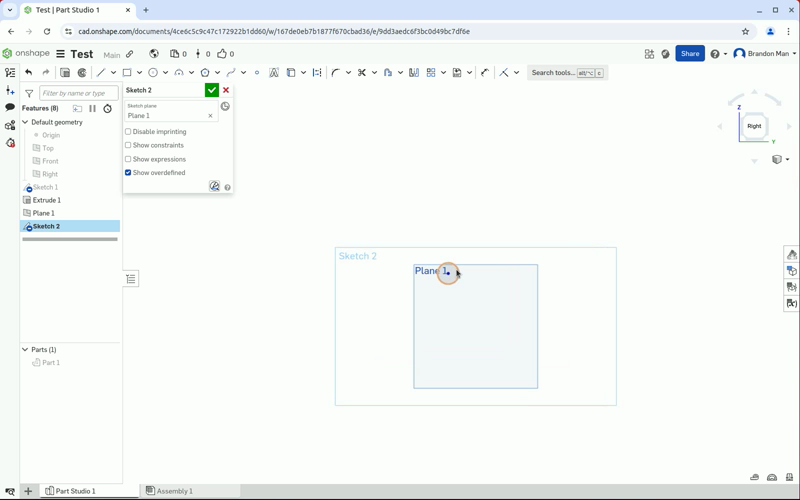
scroll(6)
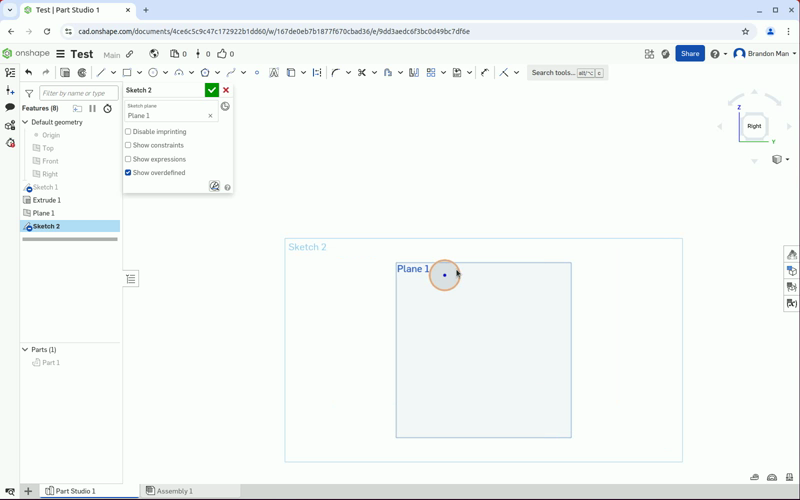
scroll(6)
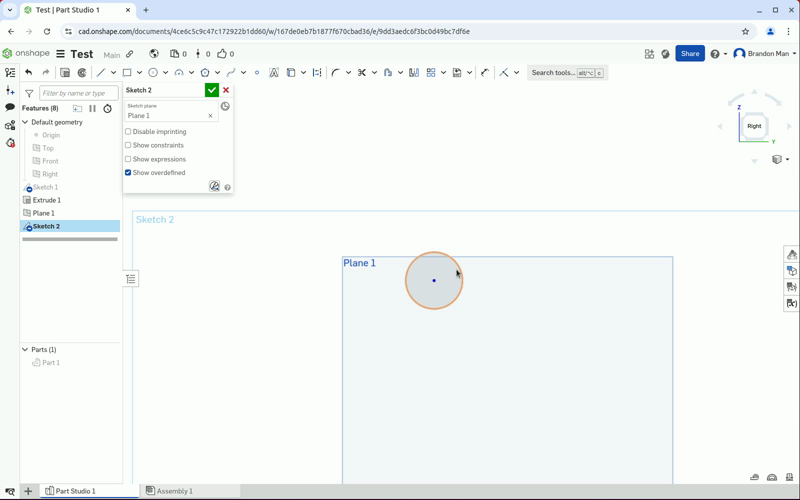
click(456, 269)
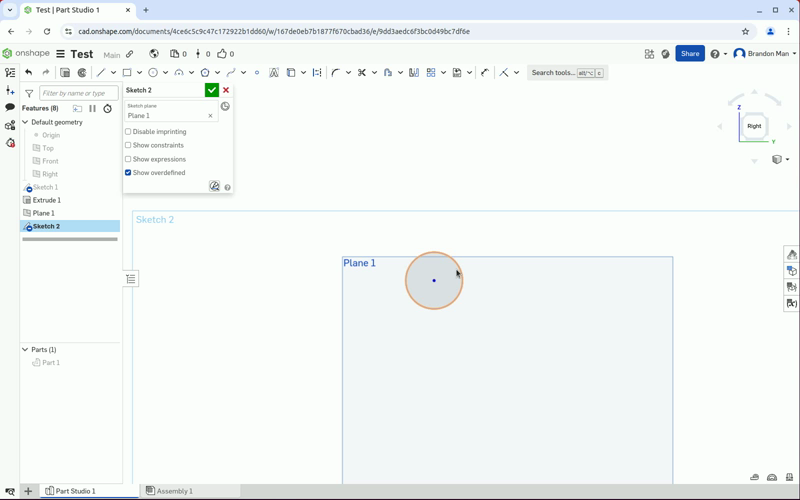
scroll(-6)
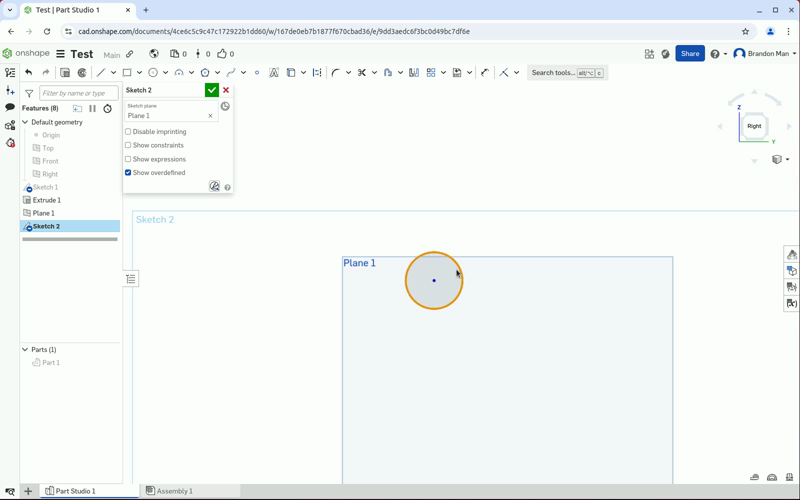
scroll(-6)
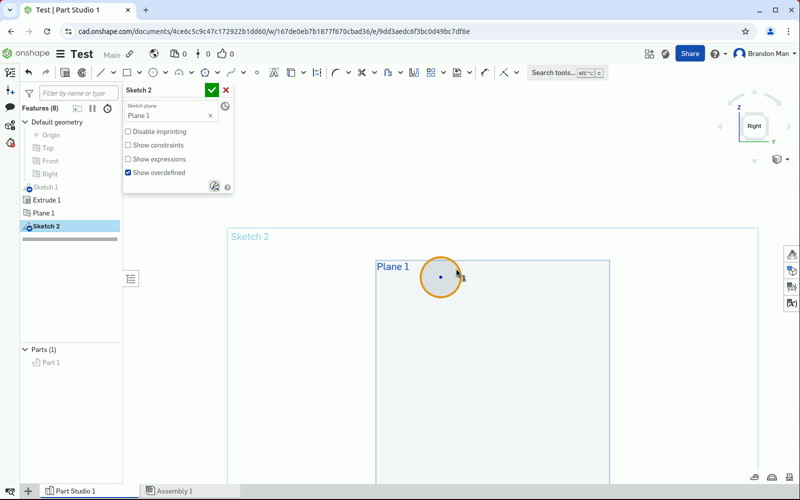
scroll(-6)
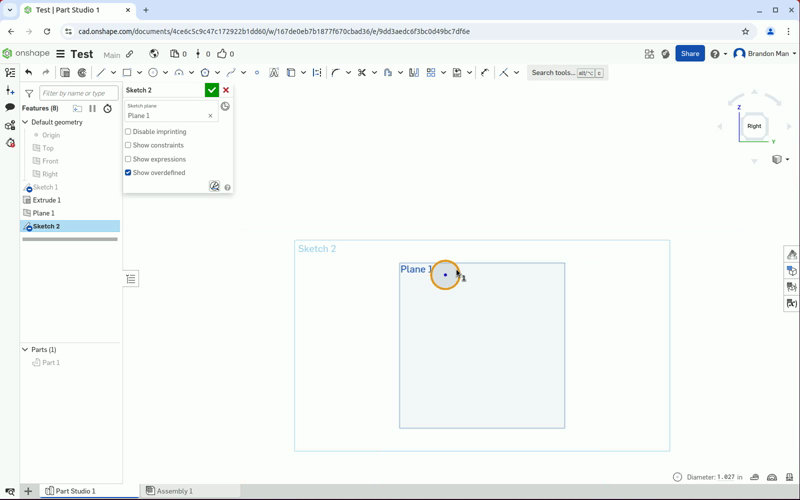
scroll(-6)
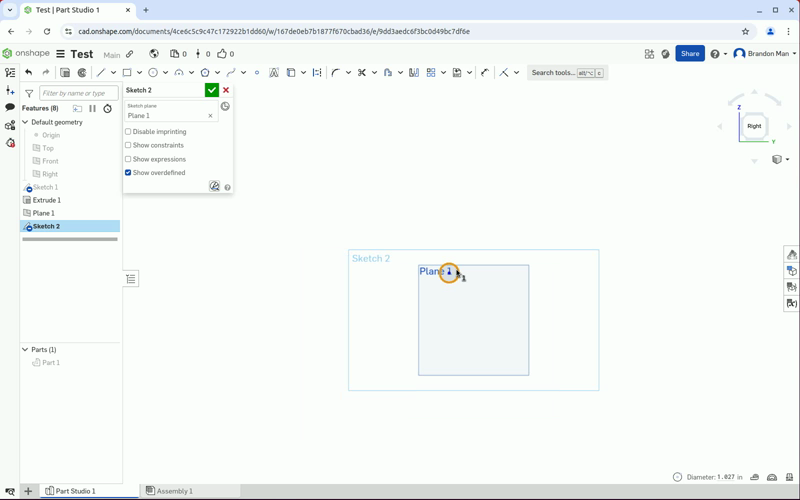
scroll(-6)
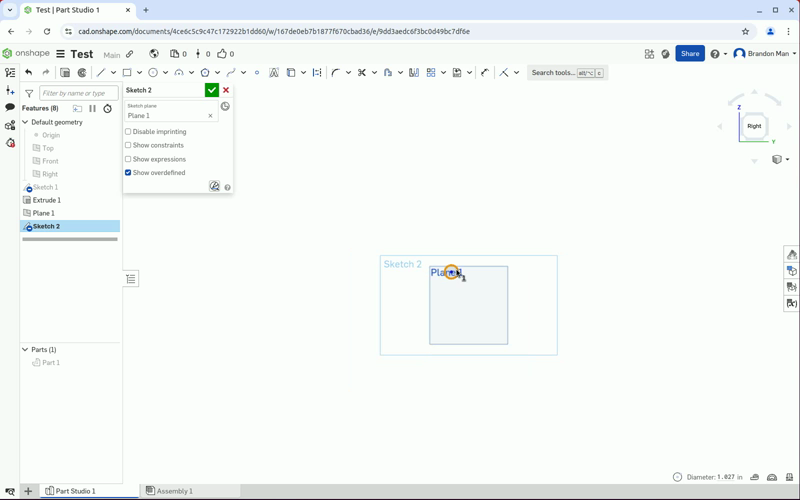
scroll(-6)
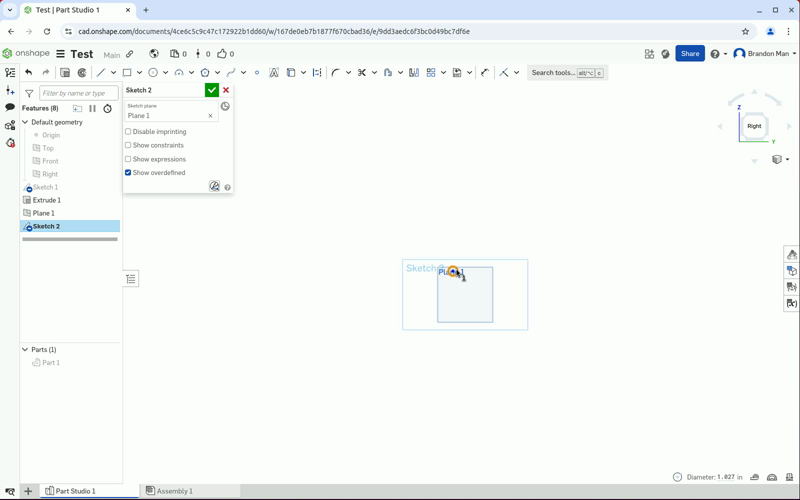
scroll(-6)
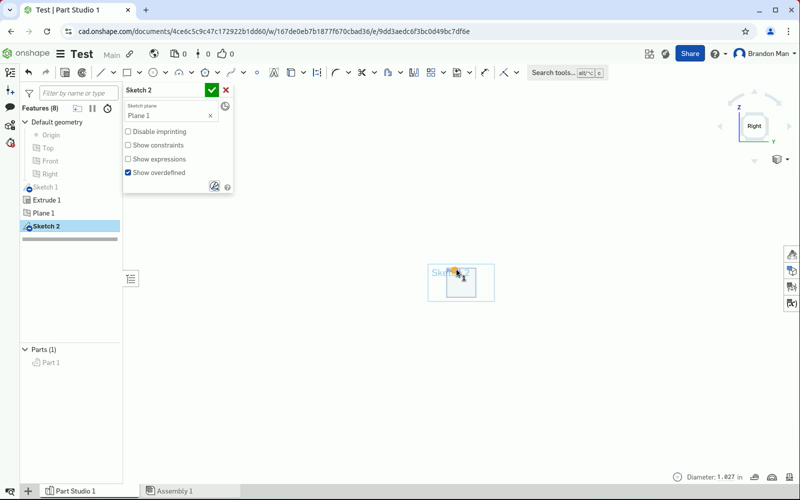
mouse_move(73, 352)
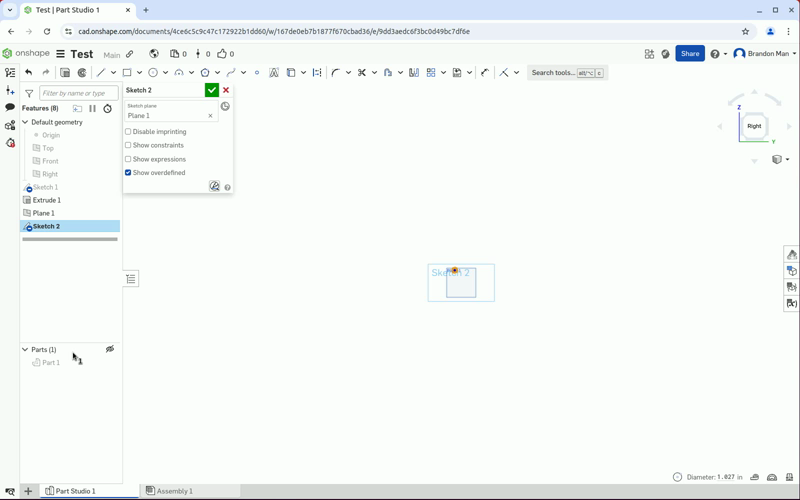
key(shift+y)
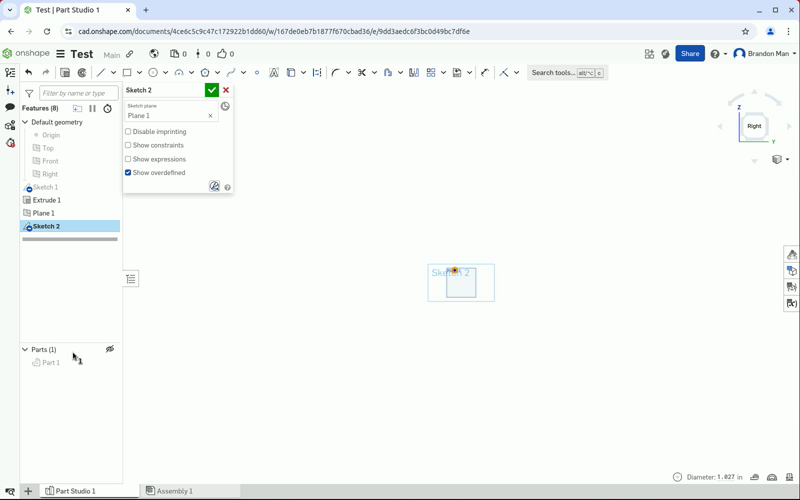
key(shift+e)
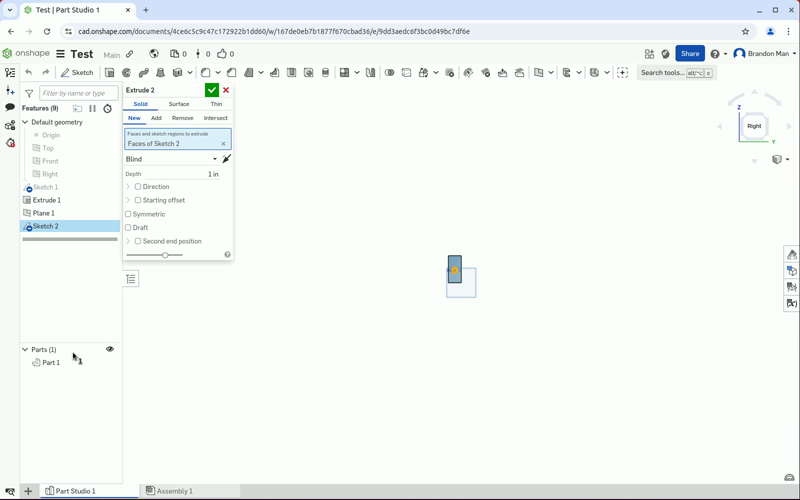
mouse_move(143, 106)
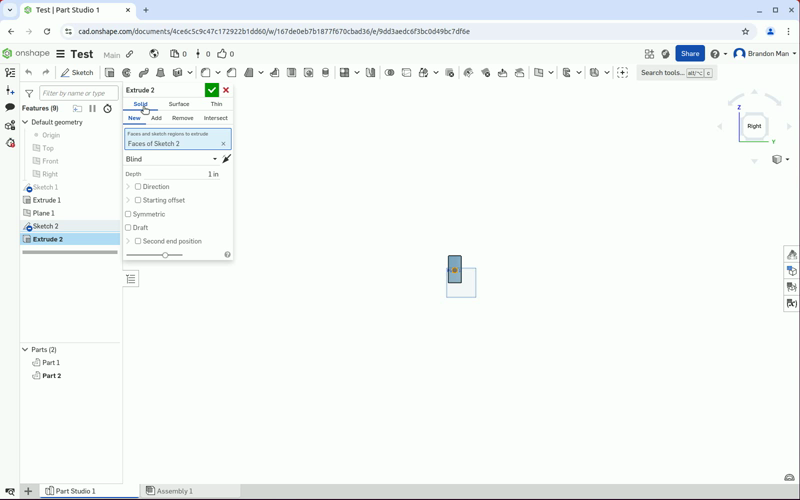
click(143, 106)
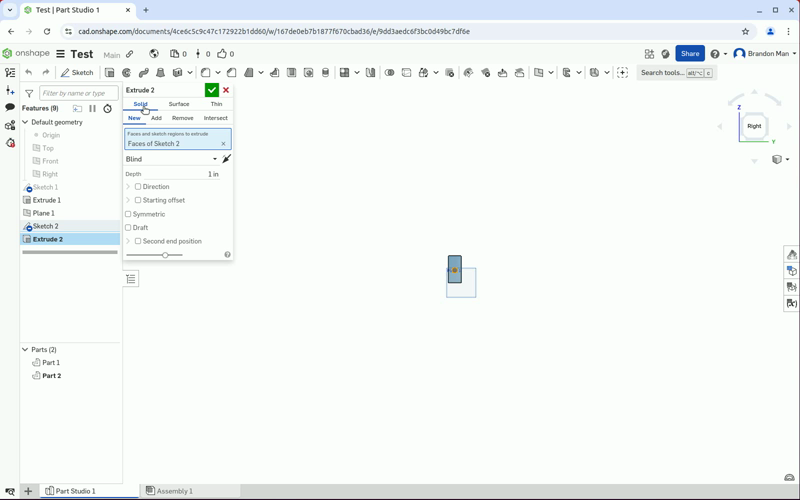
mouse_move(186, 120)
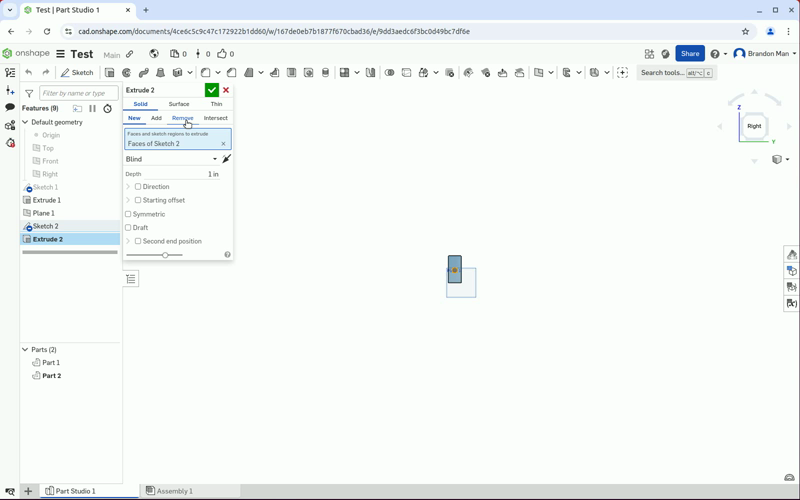
click(186, 120)
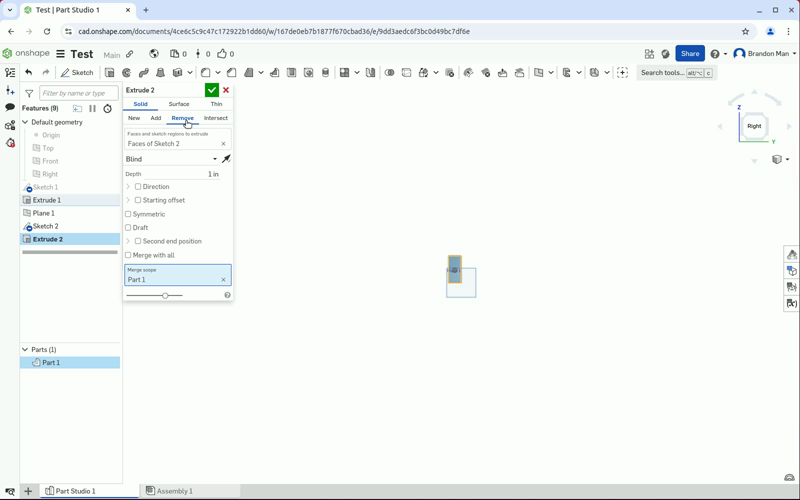
key(tab, 4)
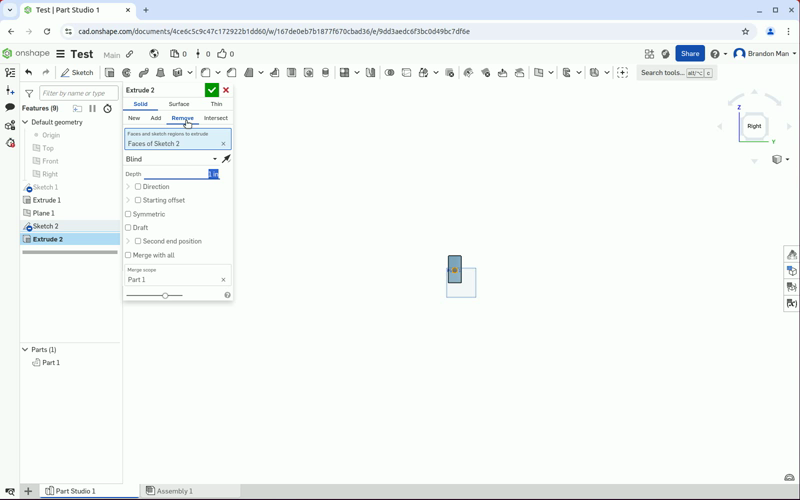
text(1.685)
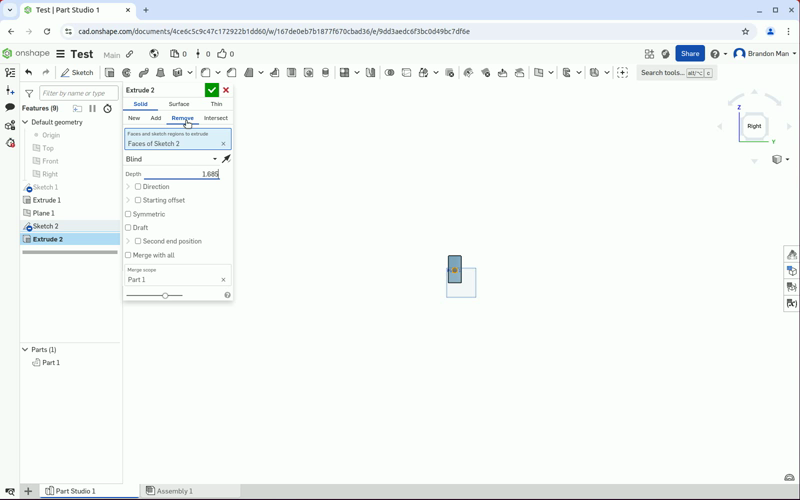
key(tab, 6)
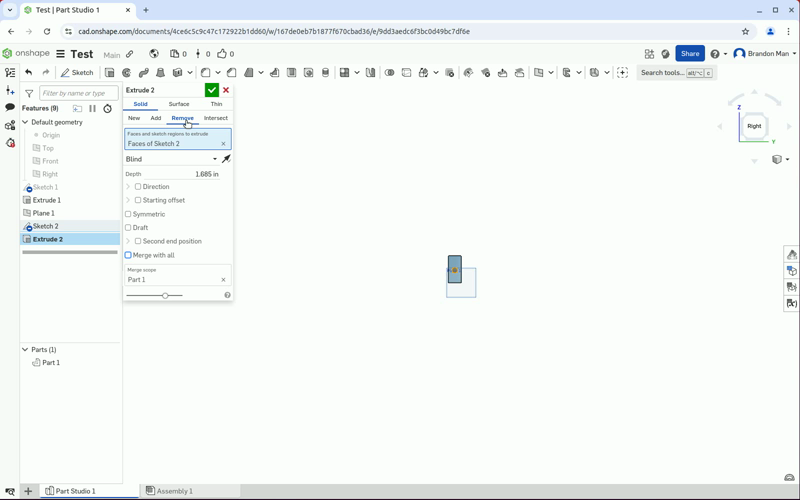
key(space)
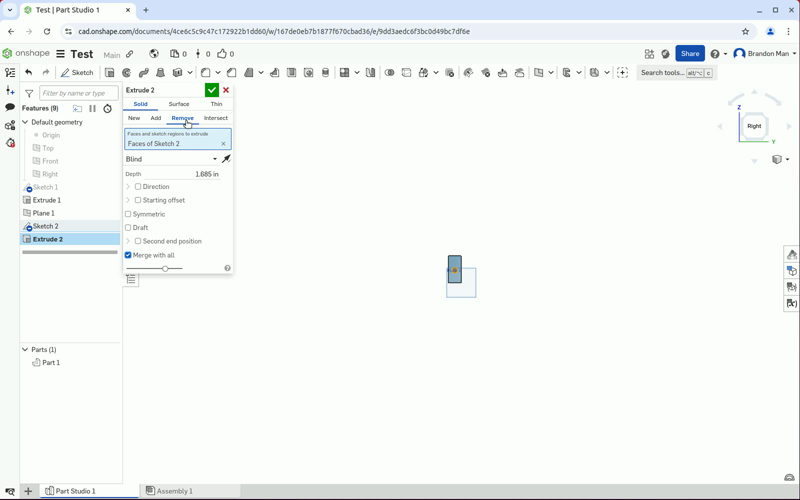
key(enter)
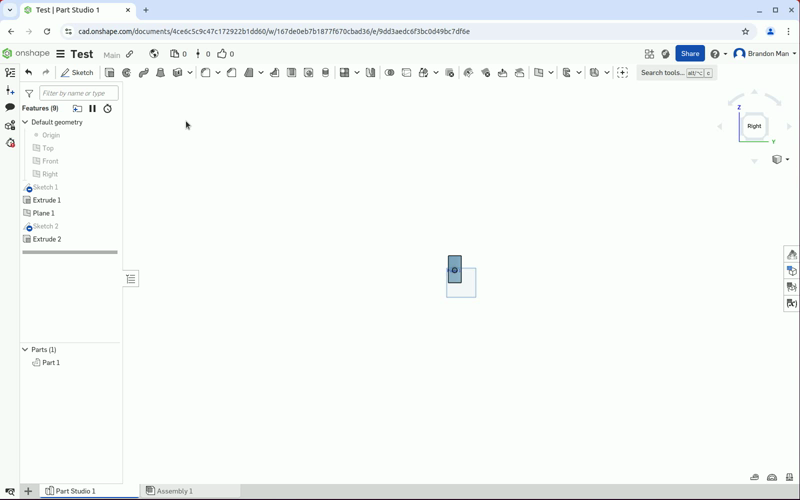
key(shift+h)
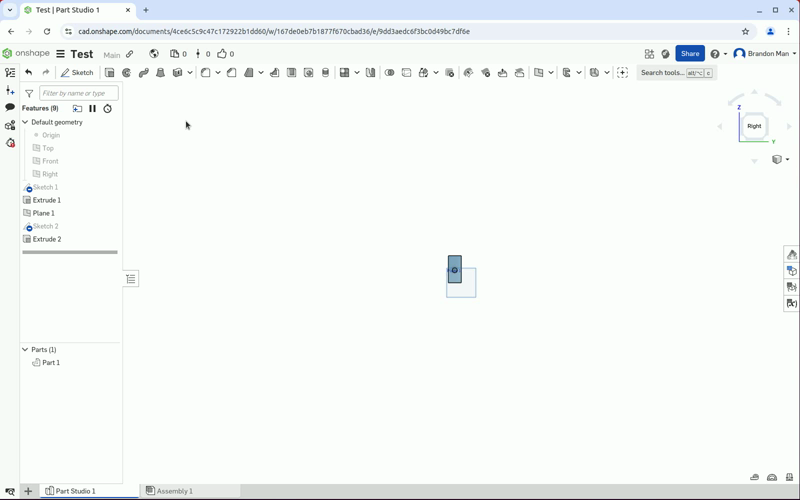
key(shift+h)
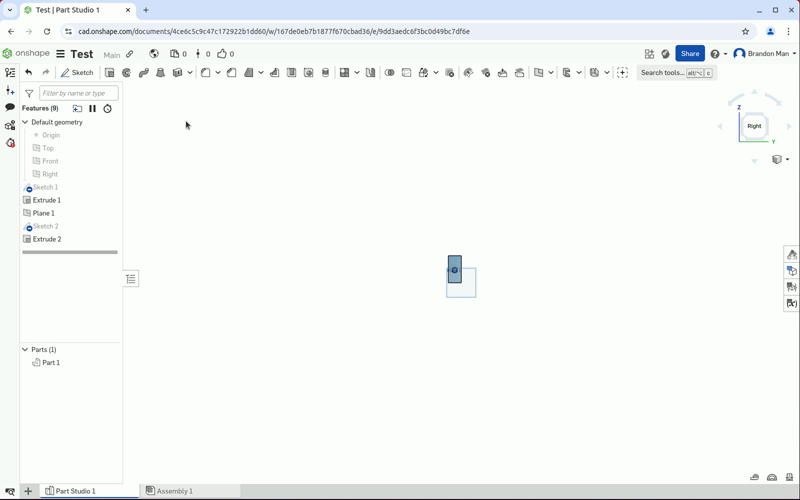
mouse_move(73, 189)
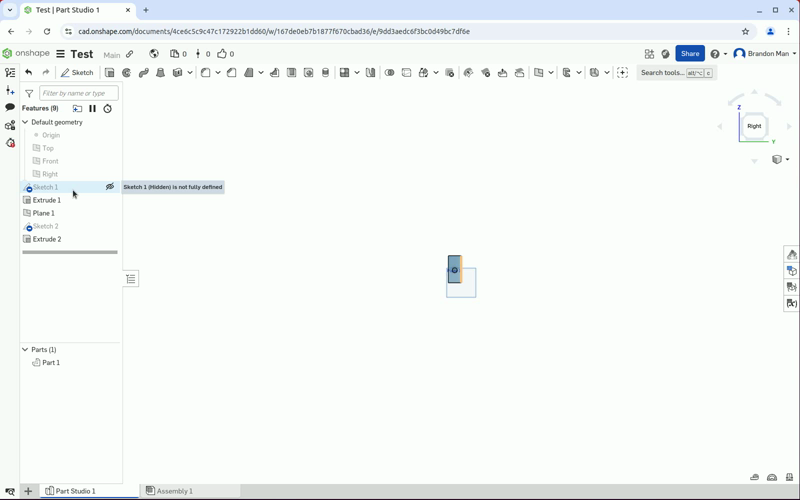
click(73, 189)
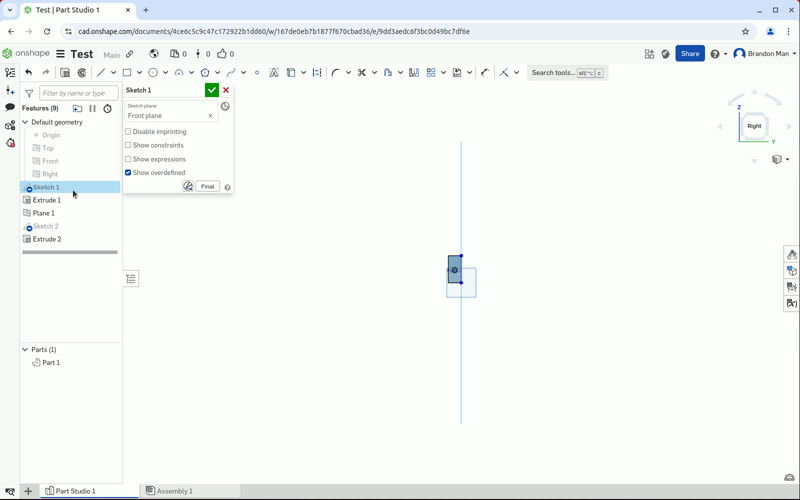
mouse_move(229, 92)
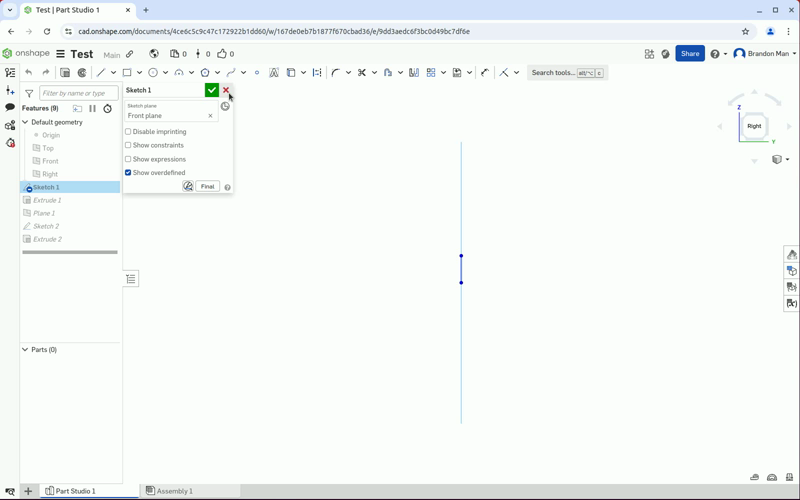
click(229, 92)
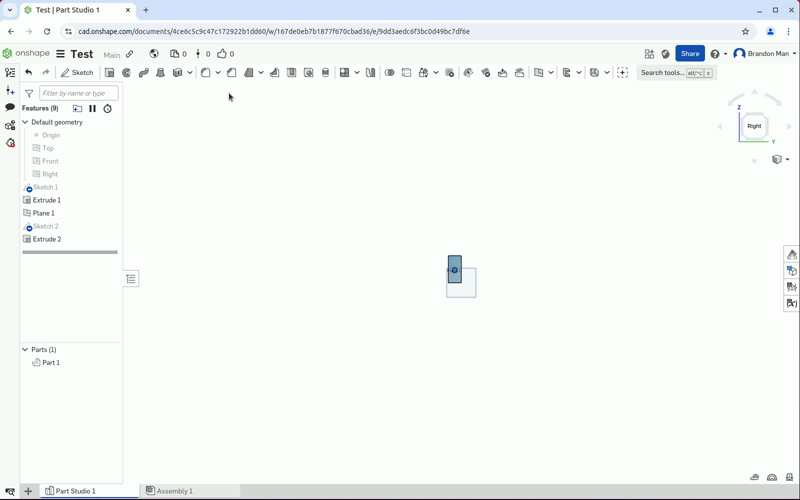
mouse_move(541, 75)
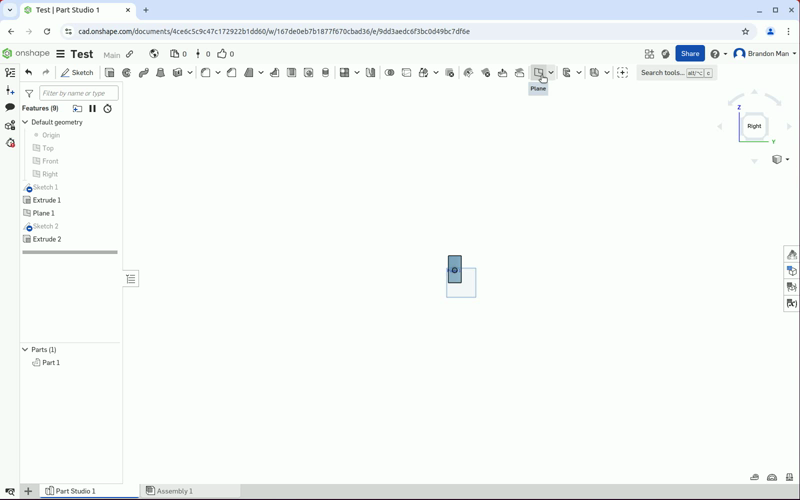
click(541, 75)
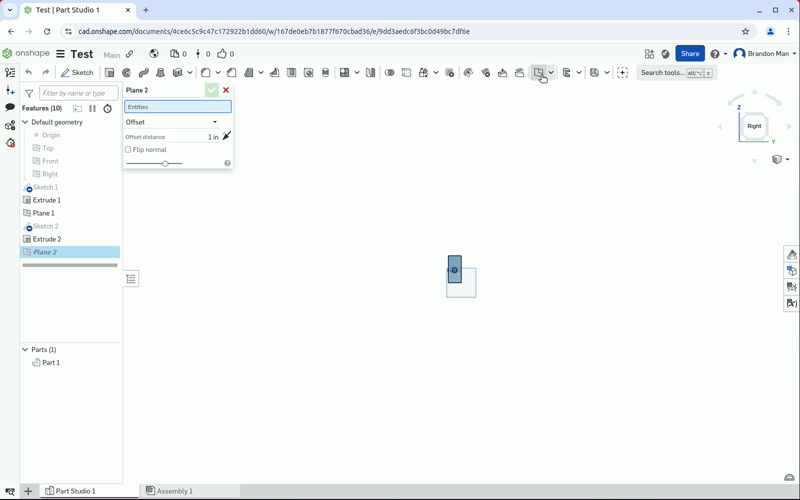
mouse_move(73, 176)
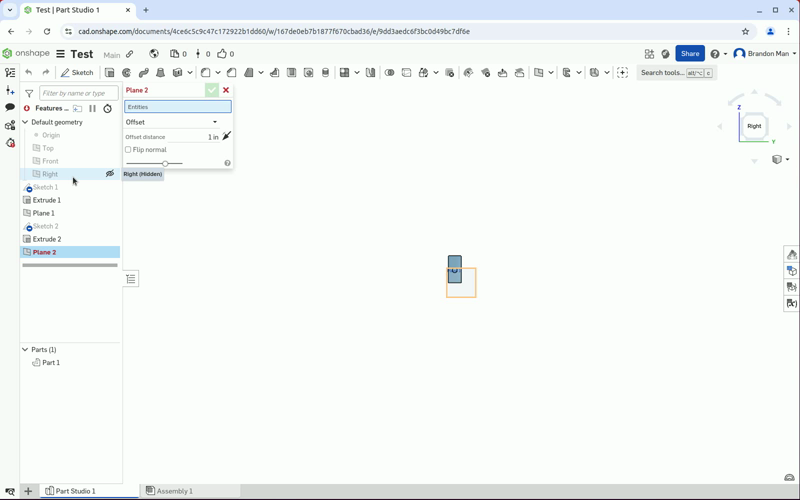
click(73, 176)
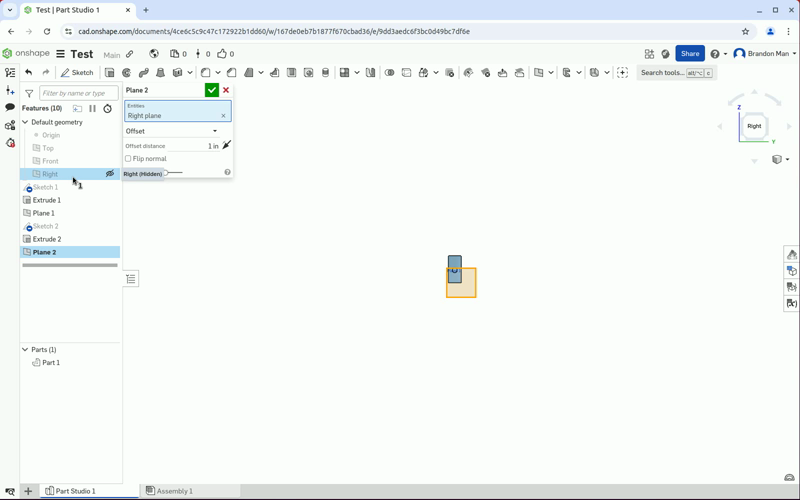
key(tab, 2)
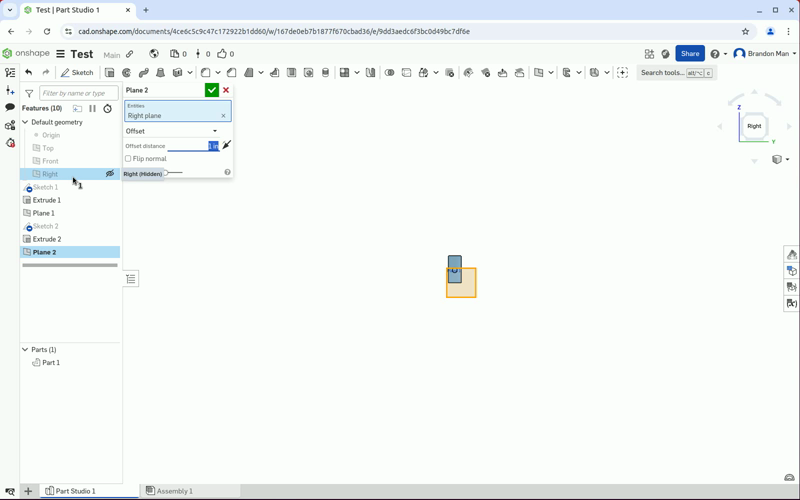
text(20.951)
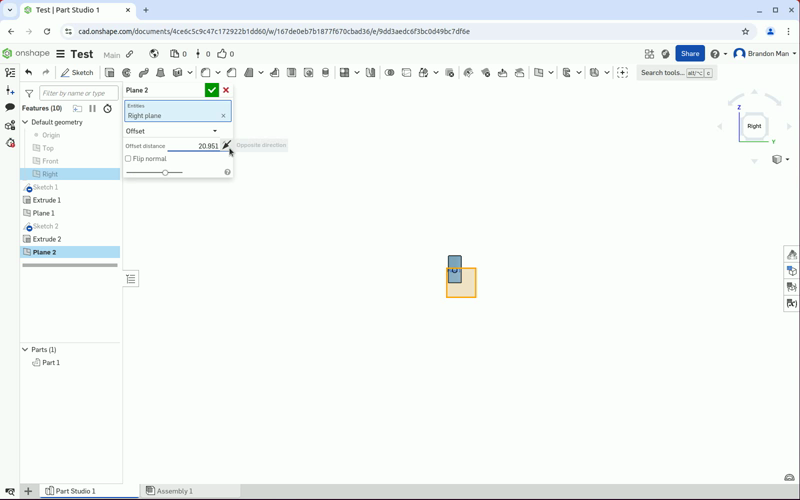
mouse_move(229, 147)
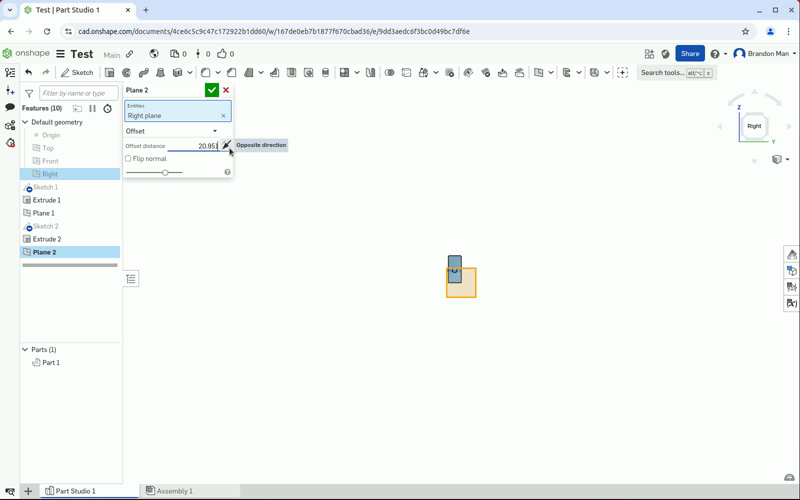
click(229, 147)
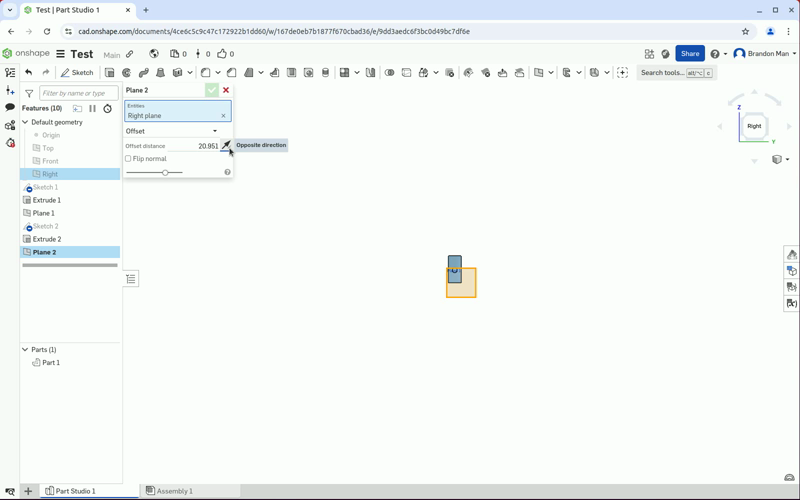
key(enter, 2)
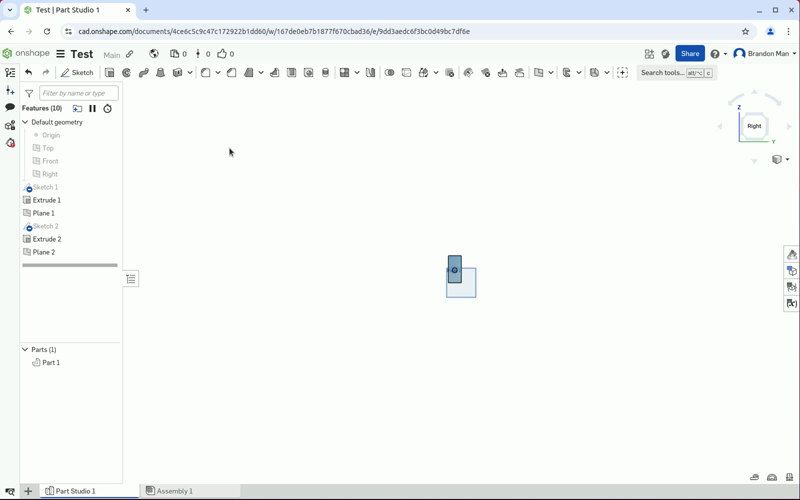
key(shift+s)
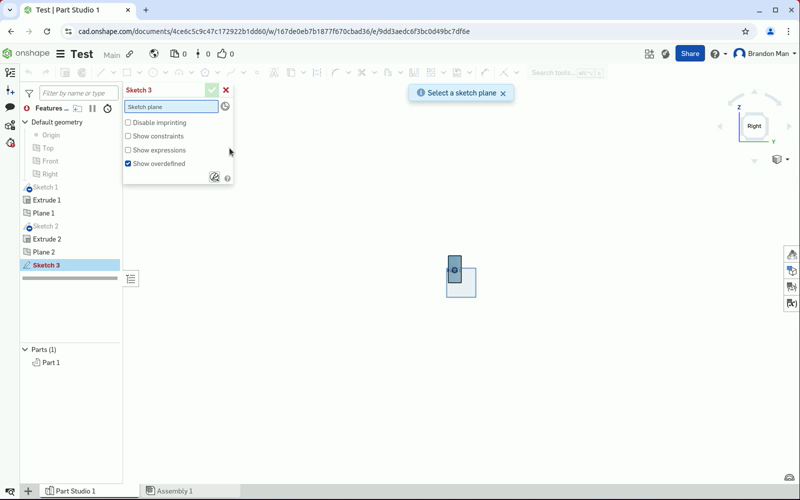
mouse_move(73, 254)
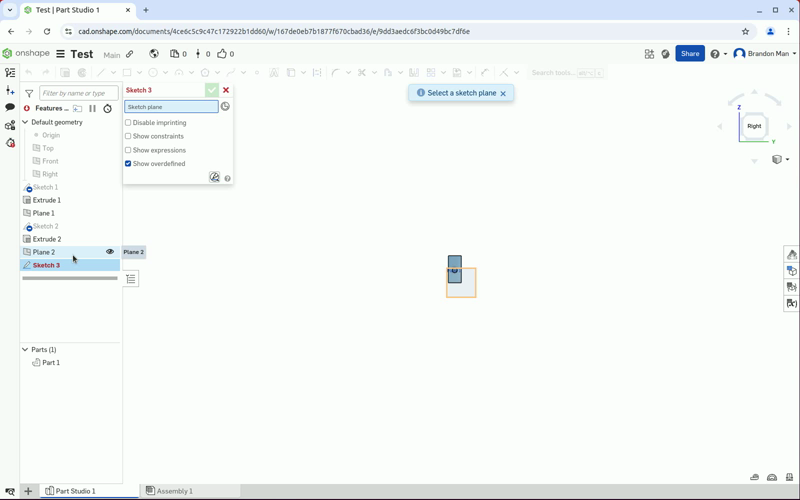
click(73, 254)
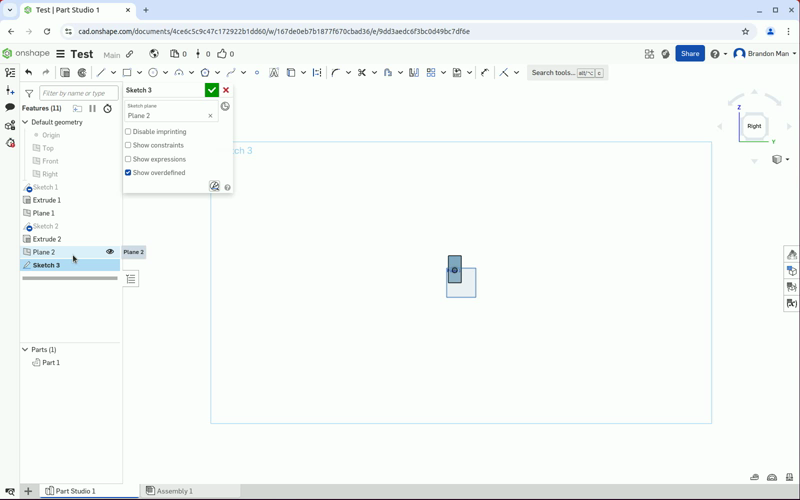
mouse_move(73, 352)
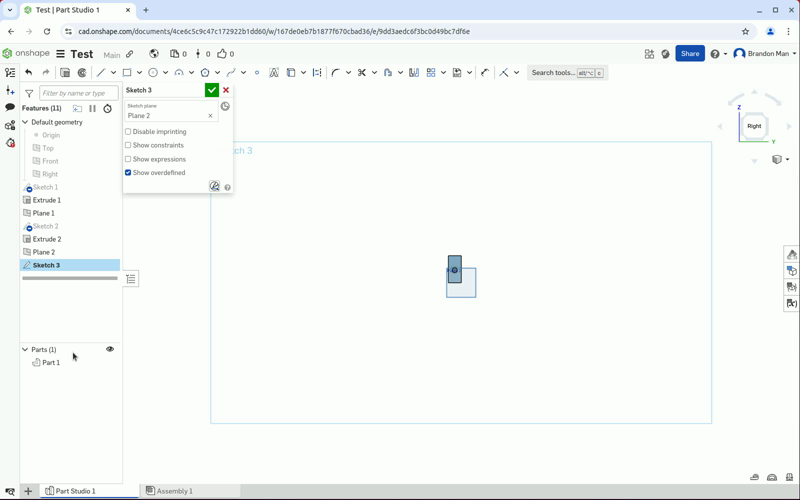
key(y)
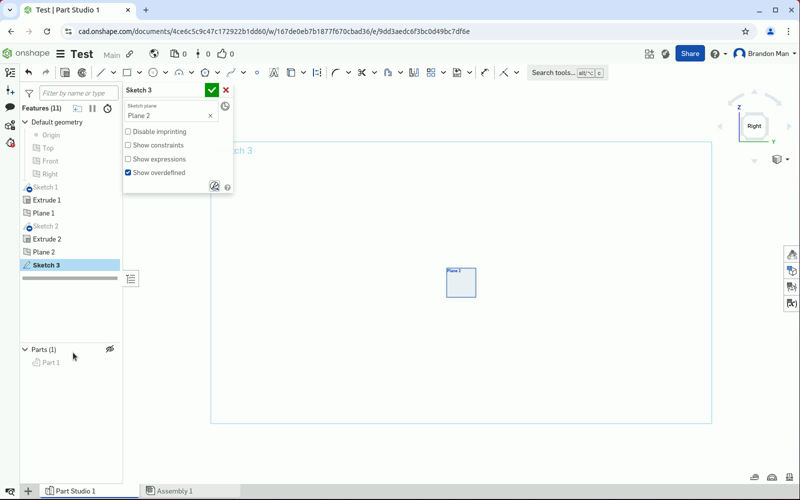
key(c)
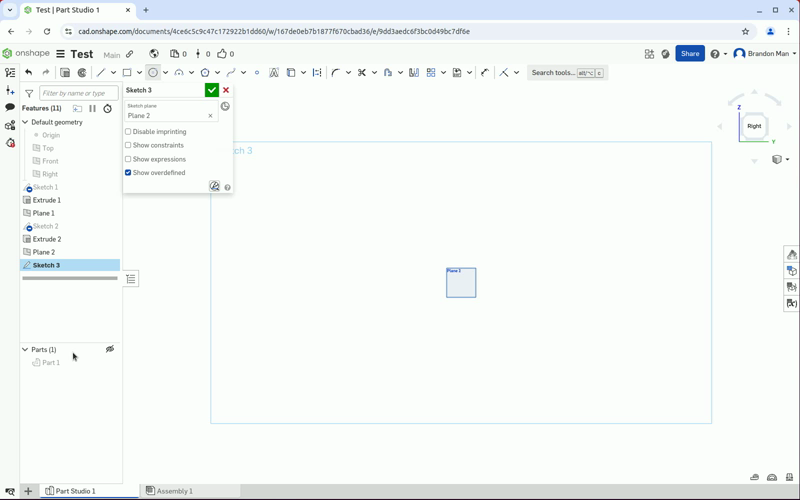
key_down(shift)
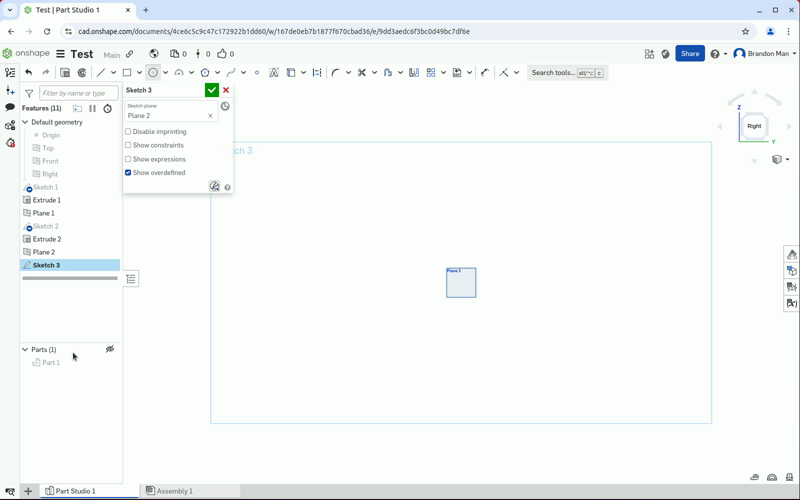
mouse_move(454, 270)
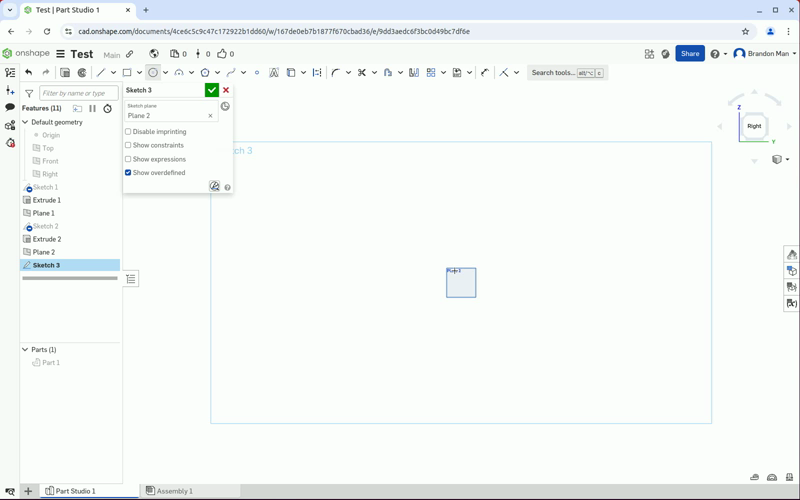
click(454, 270)
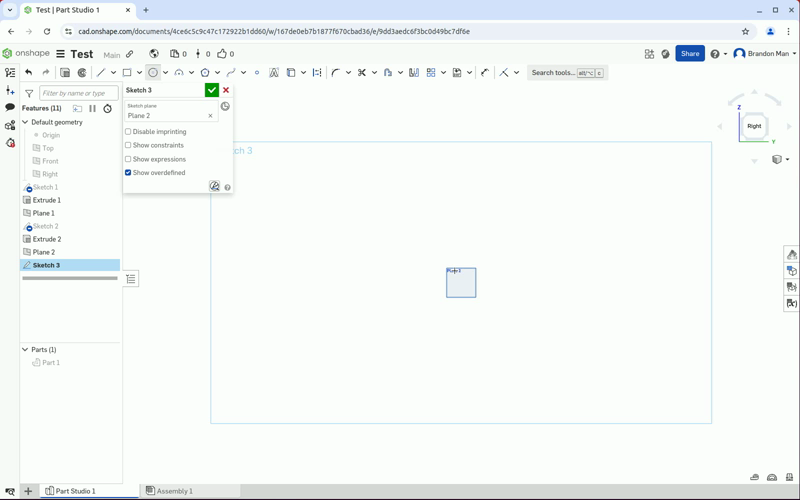
key_up(shift)
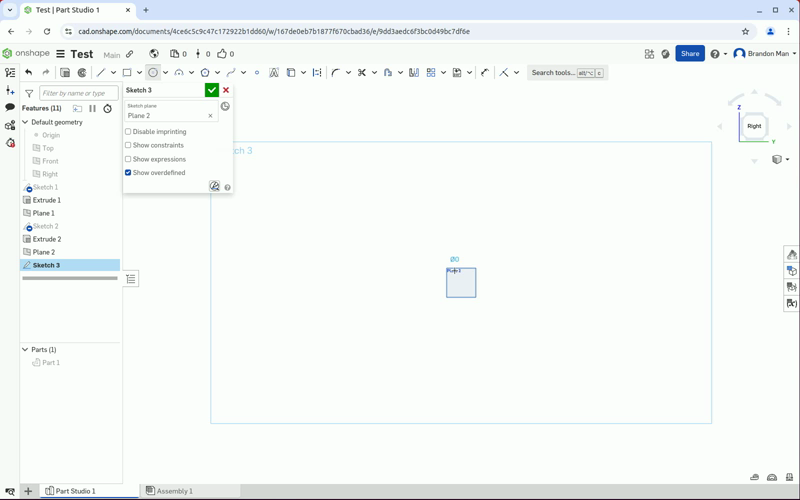
mouse_move(457, 270)
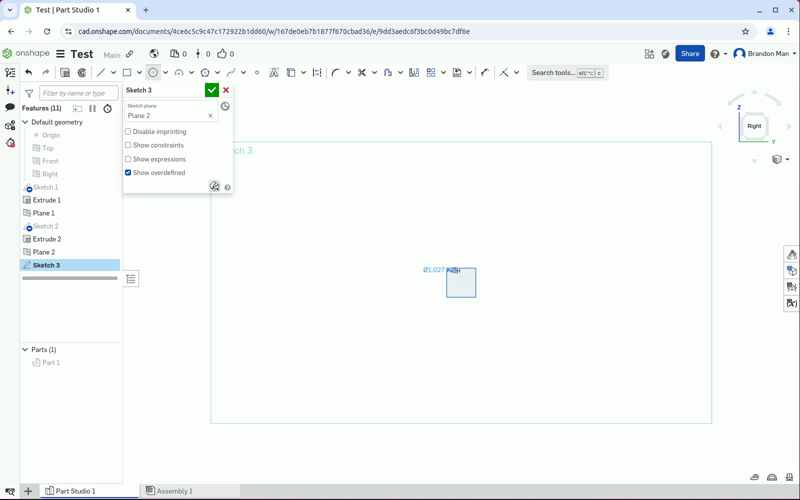
scroll(6)
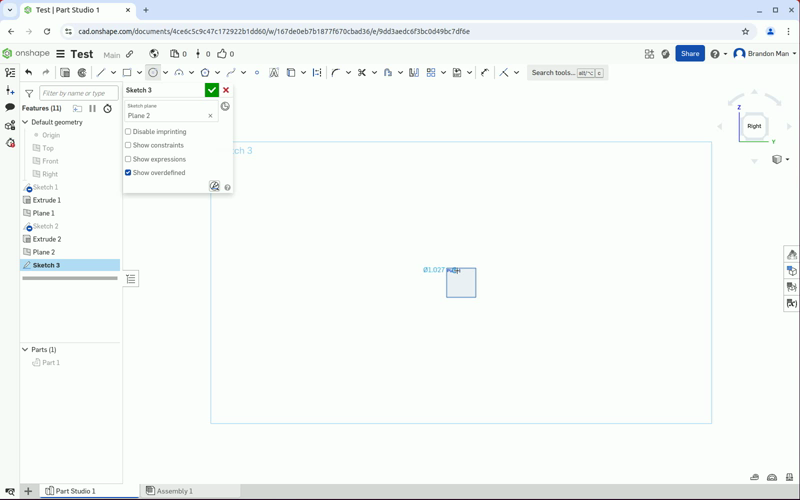
scroll(6)
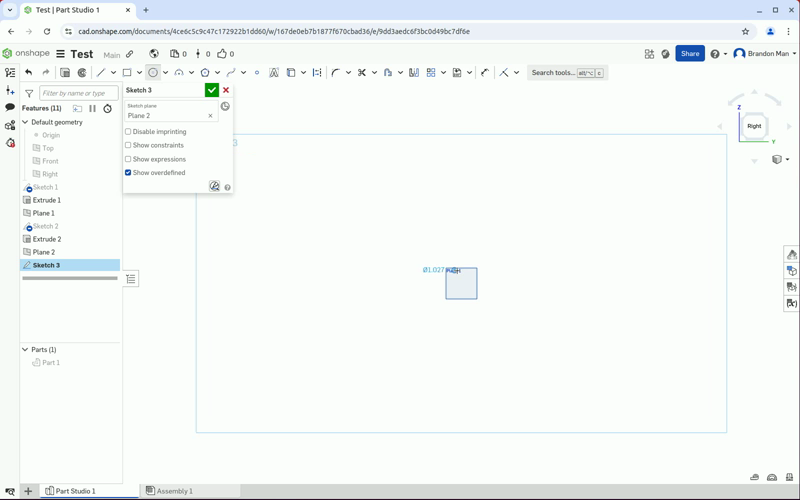
scroll(6)
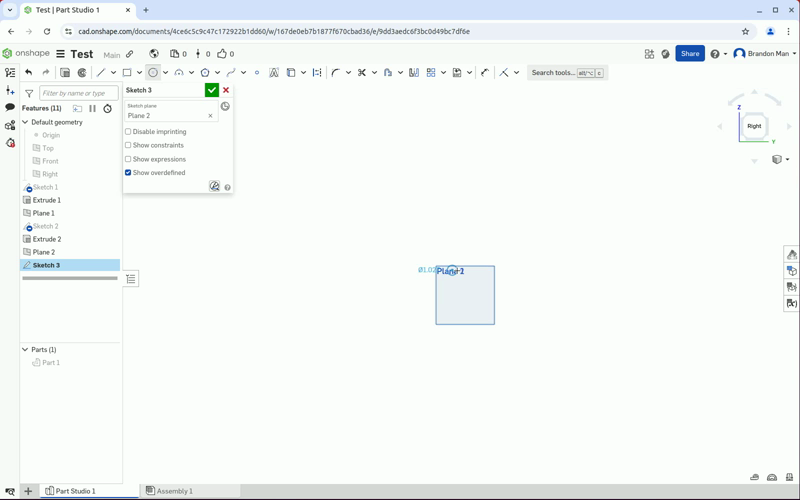
scroll(6)
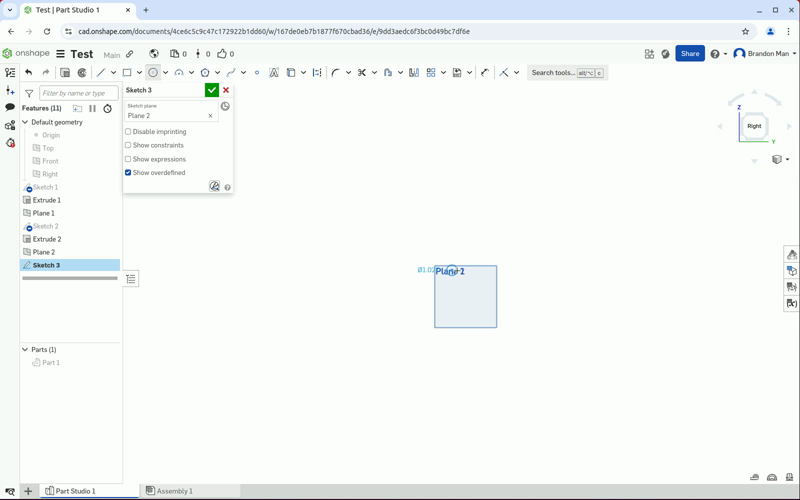
scroll(6)
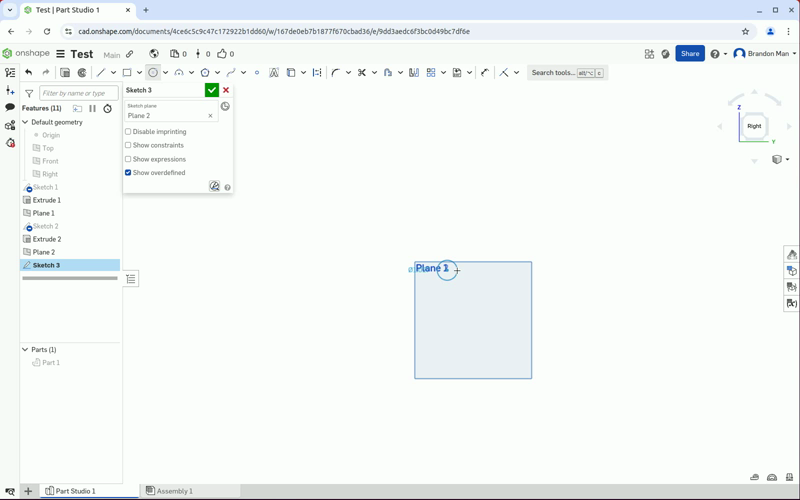
scroll(6)
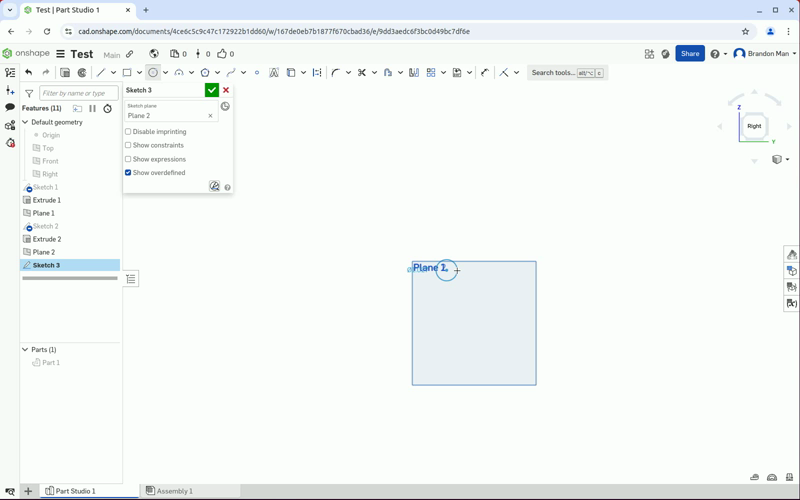
scroll(6)
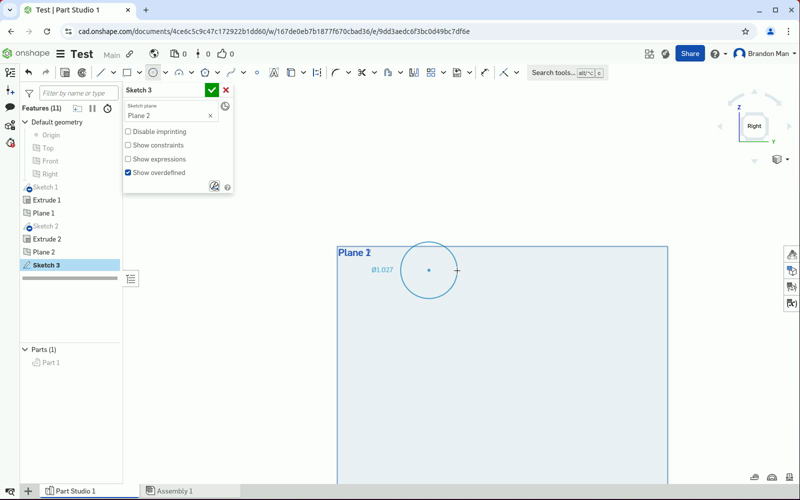
click(457, 270)
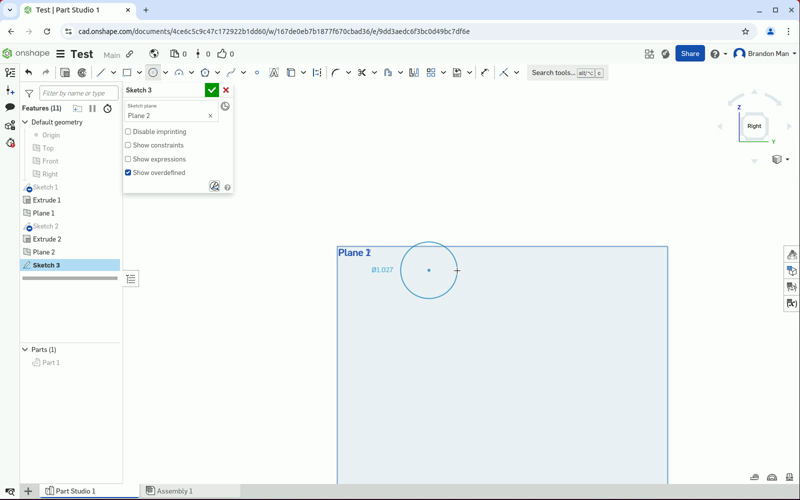
scroll(-6)
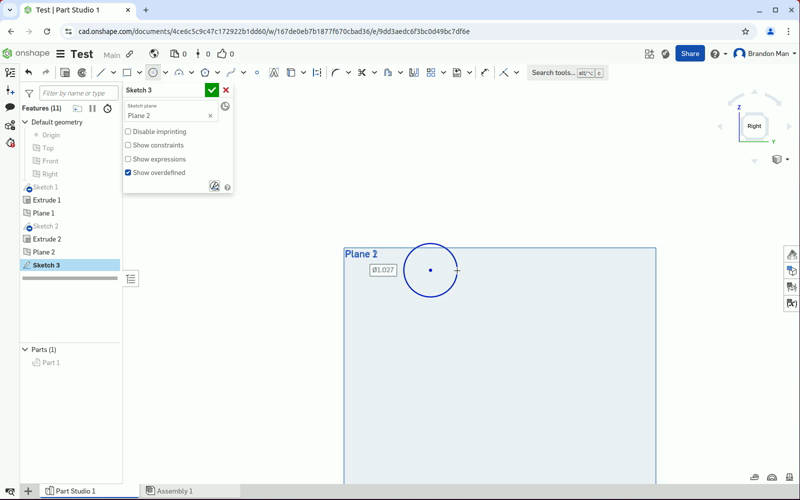
scroll(-6)
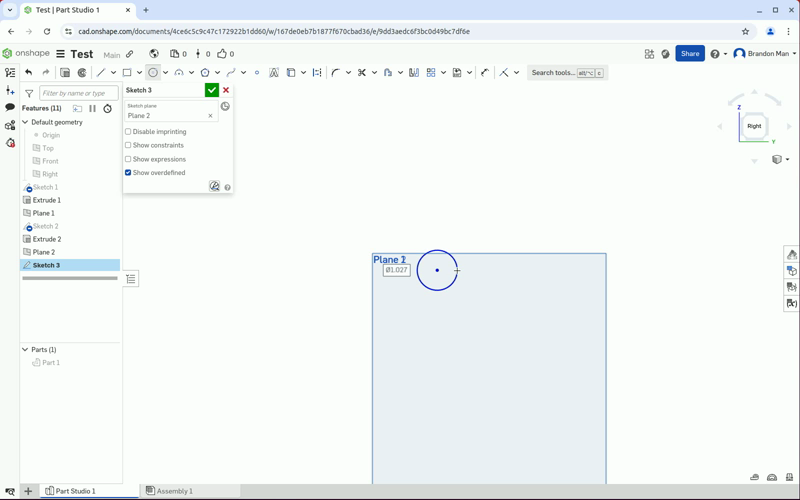
scroll(-6)
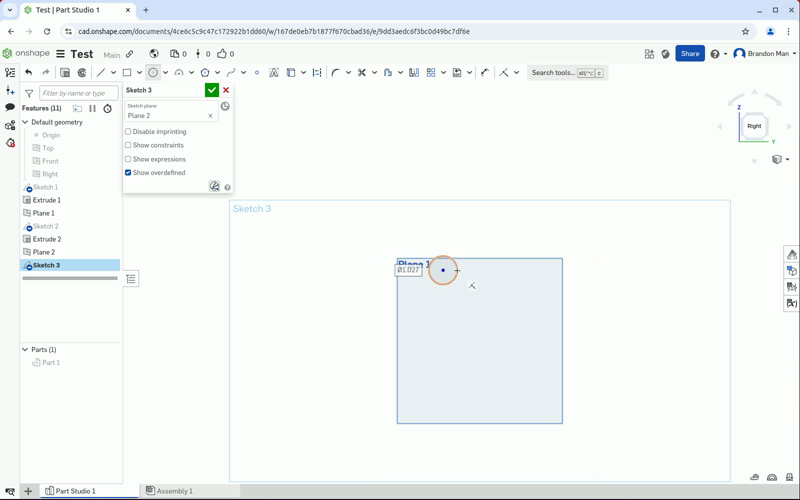
scroll(-6)
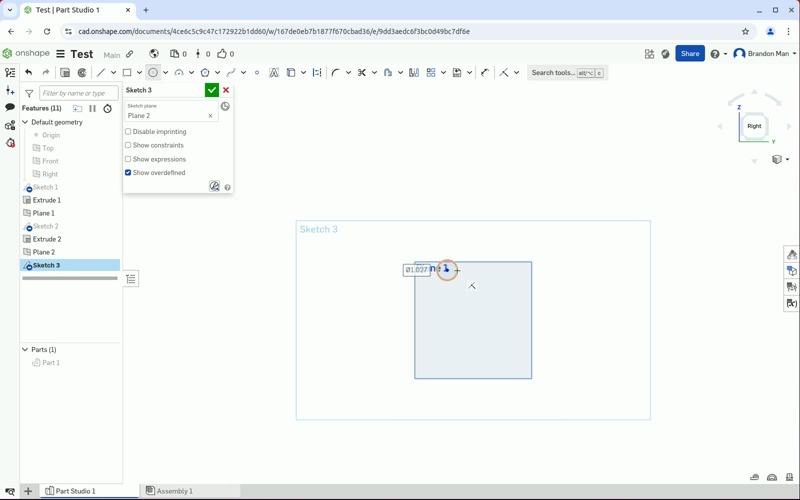
scroll(-6)
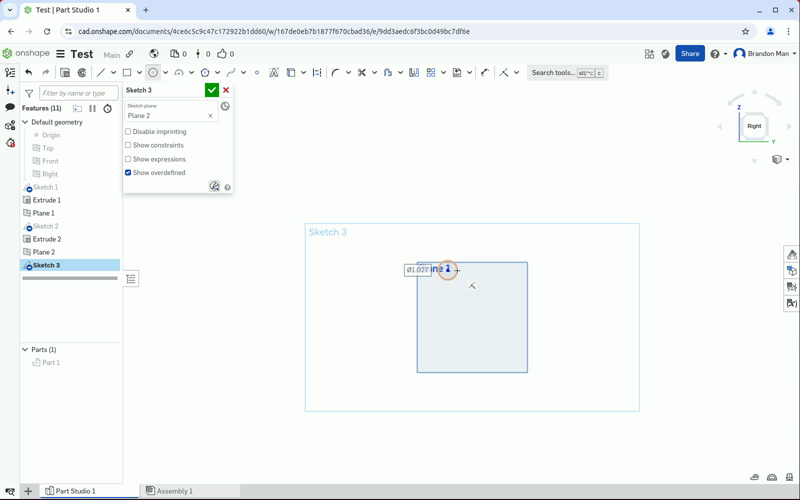
scroll(-6)
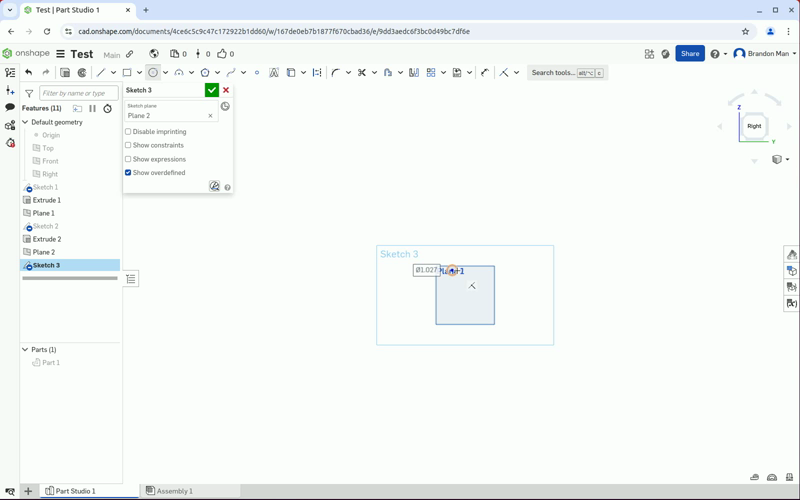
scroll(-6)
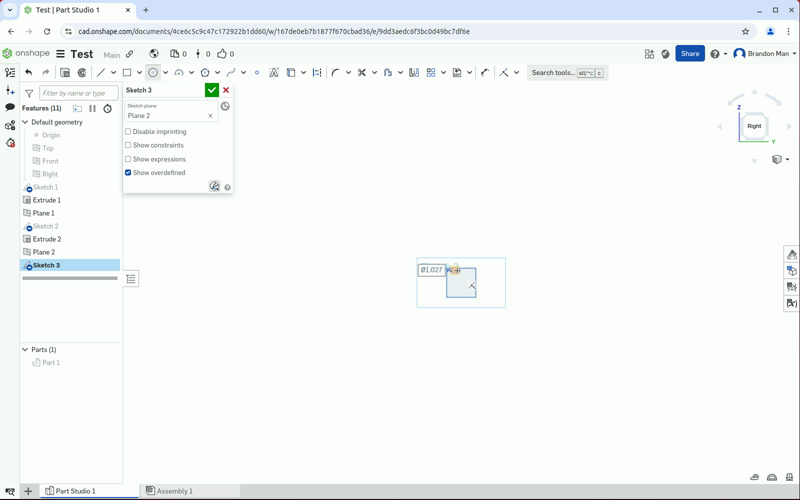
key(esc)
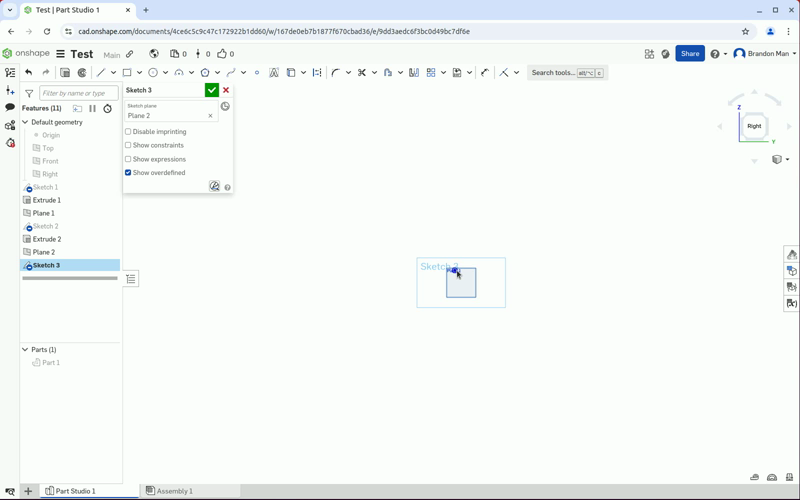
mouse_move(453, 271)
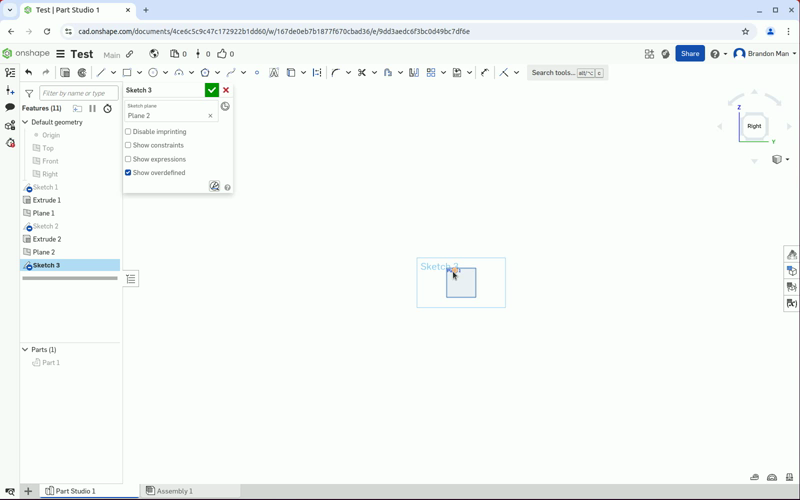
scroll(6)
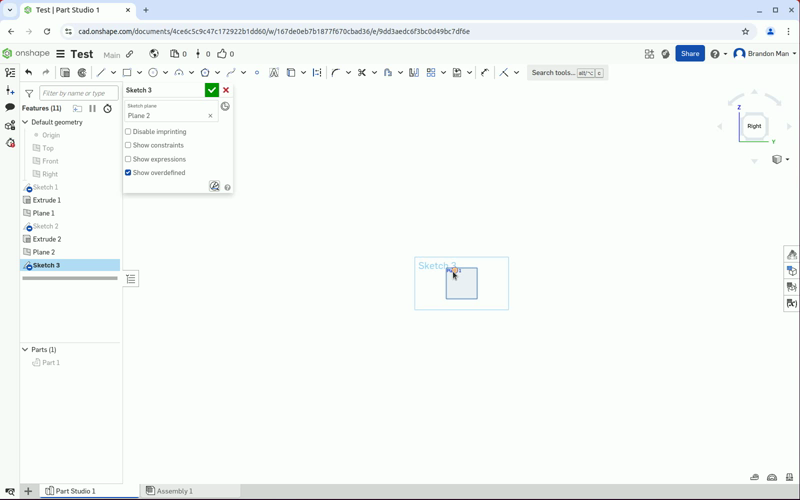
scroll(6)
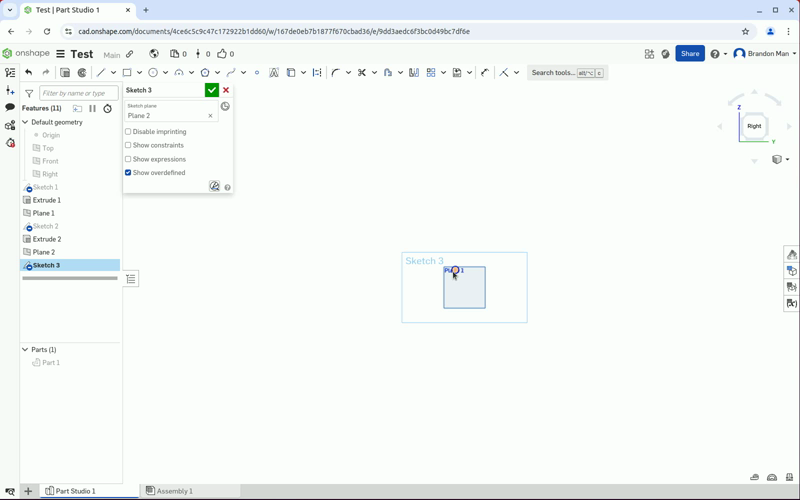
scroll(6)
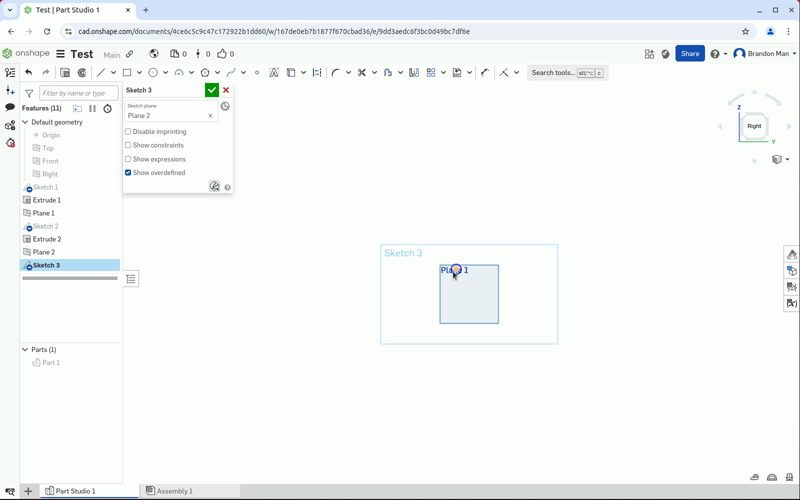
scroll(6)
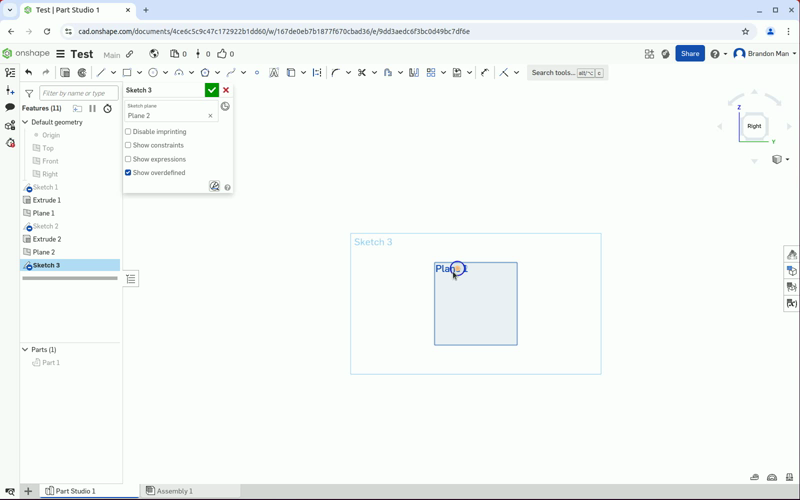
scroll(6)
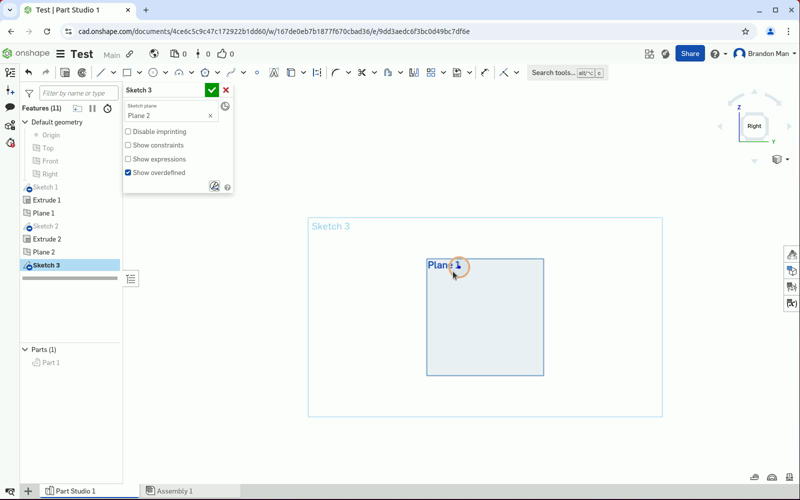
scroll(6)
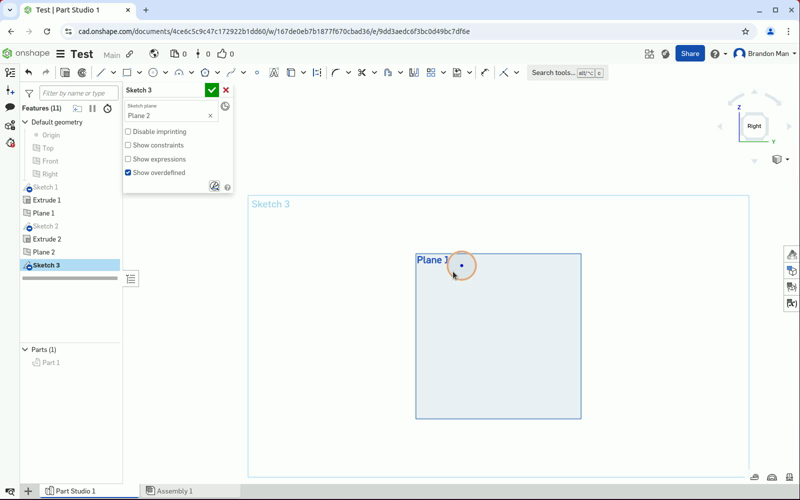
scroll(6)
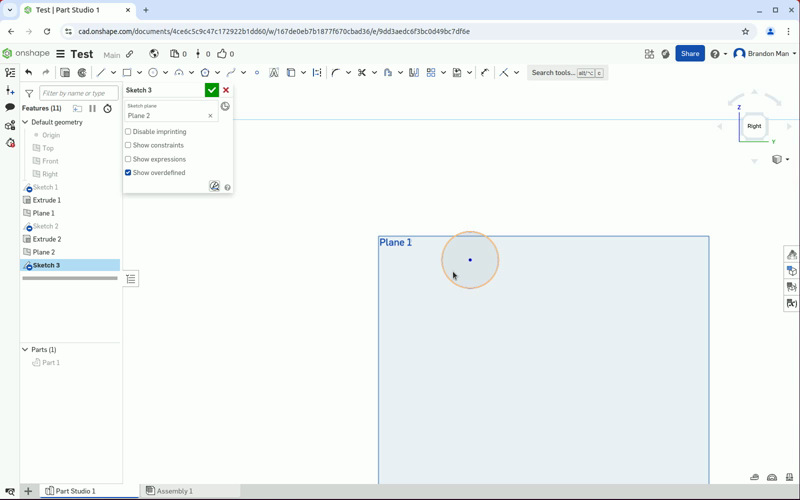
click(453, 271)
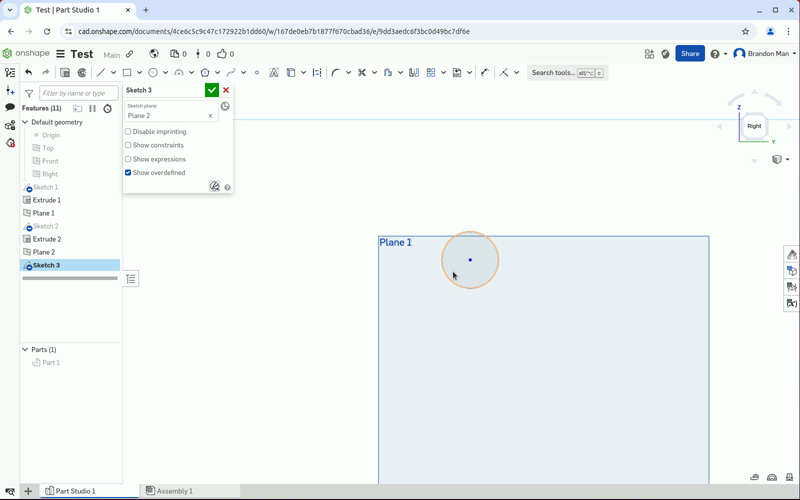
scroll(-6)
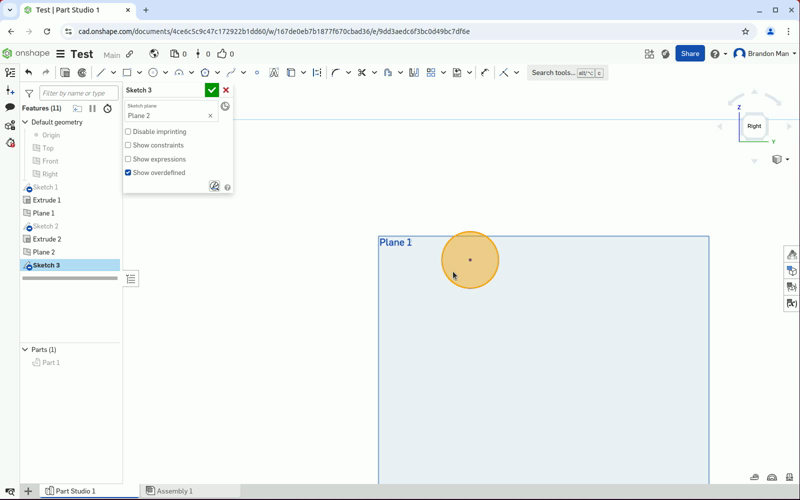
scroll(-6)
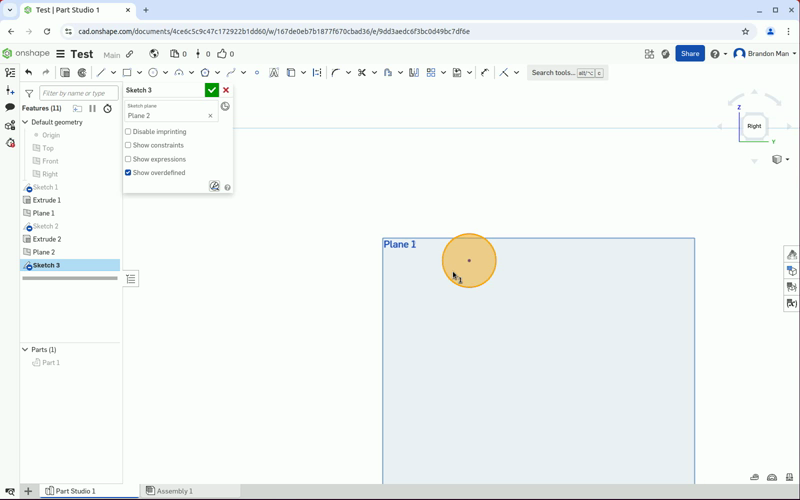
scroll(-6)
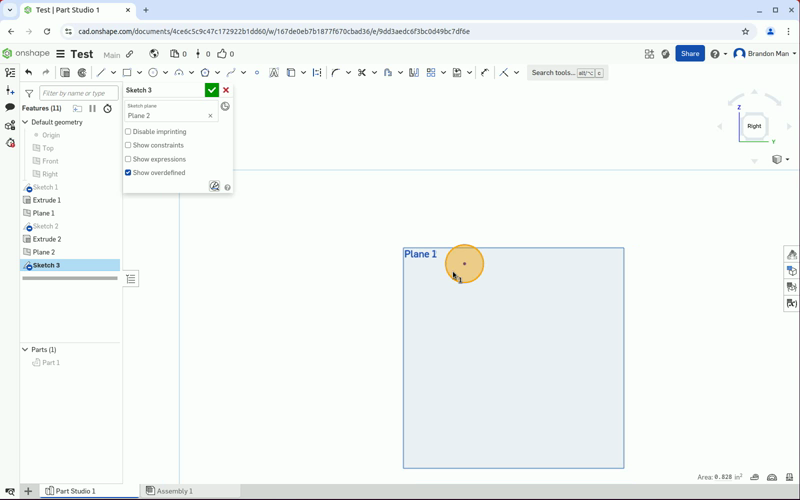
scroll(-6)
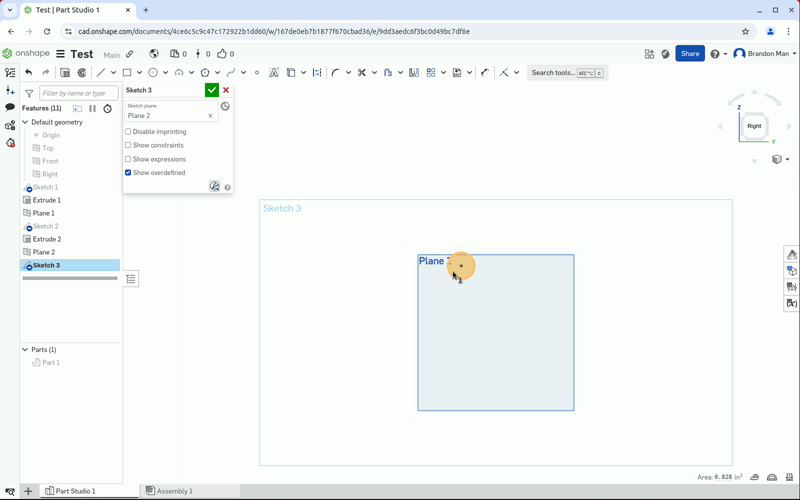
scroll(-6)
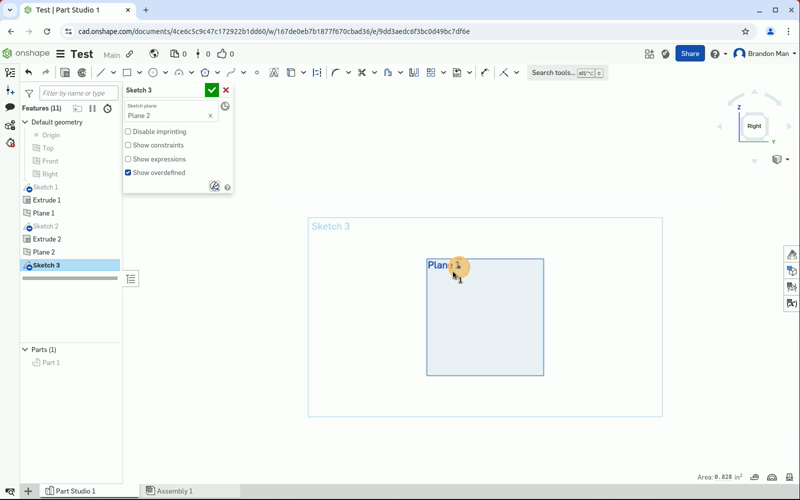
scroll(-6)
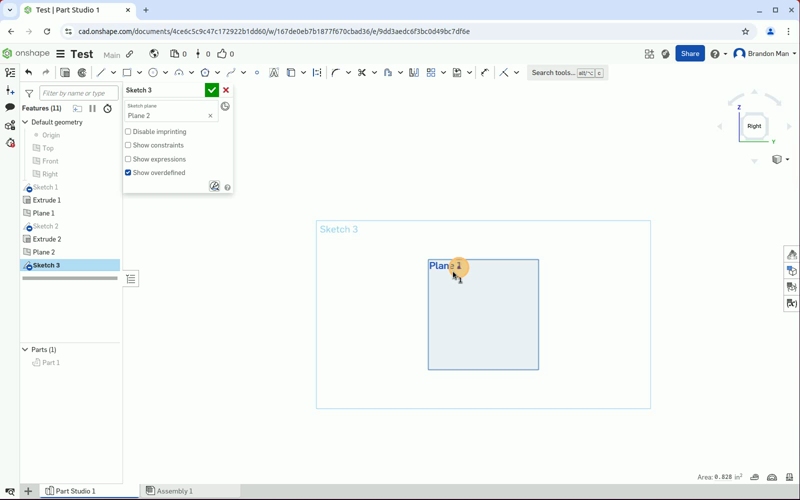
scroll(-6)
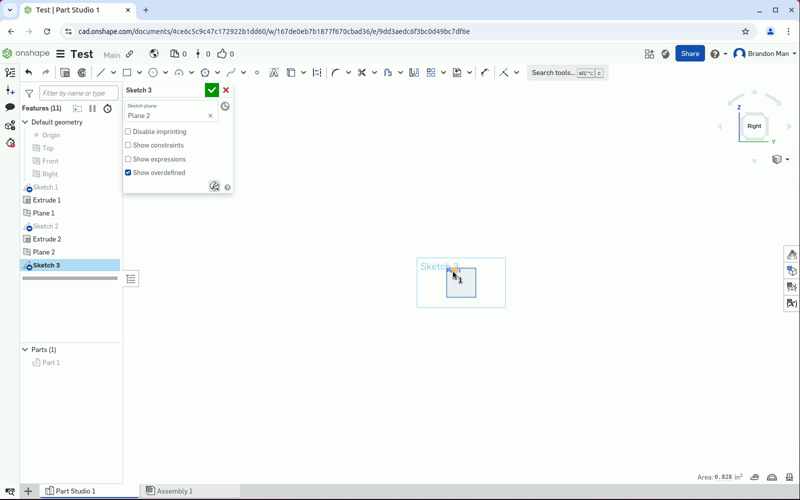
mouse_move(73, 352)
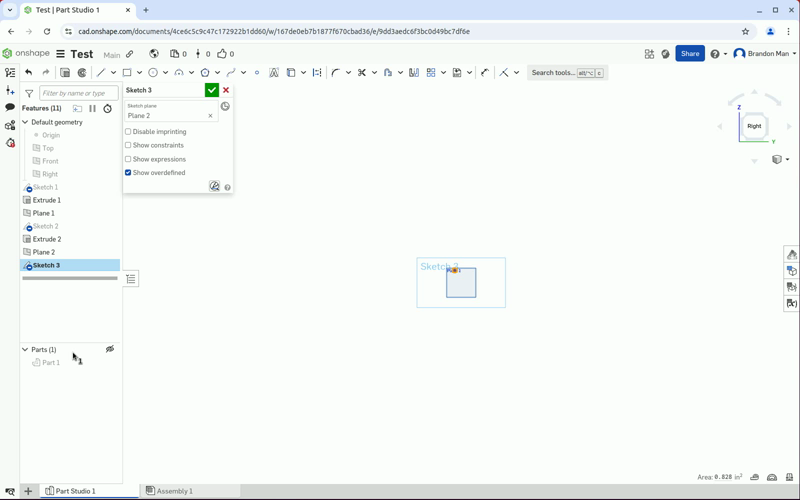
key(shift+y)
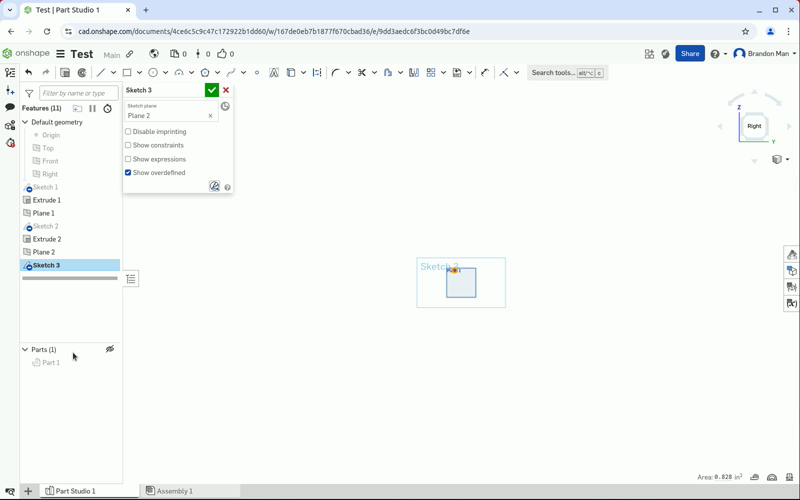
key(shift+e)
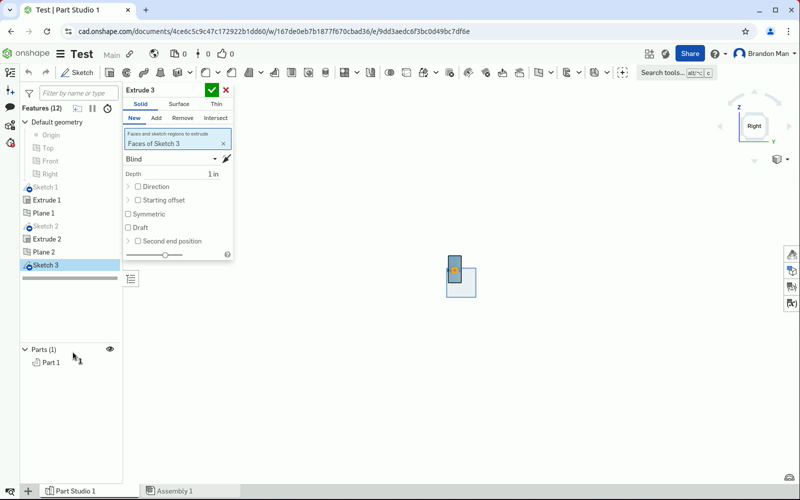
mouse_move(143, 106)
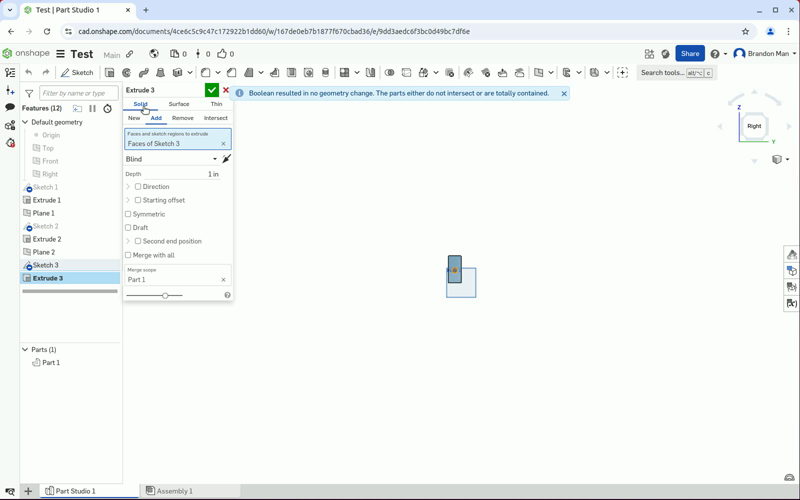
click(143, 106)
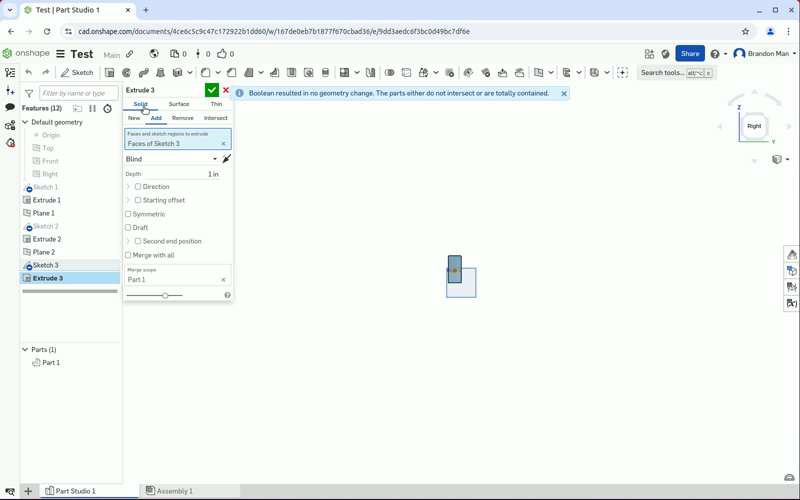
mouse_move(186, 120)
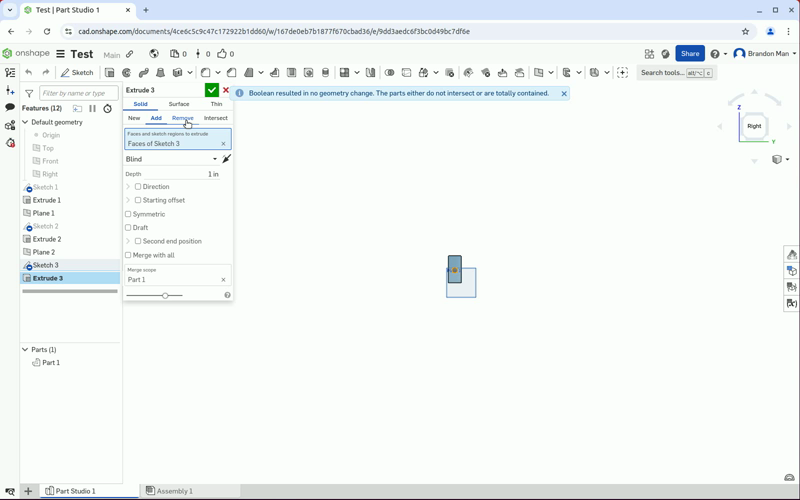
click(186, 120)
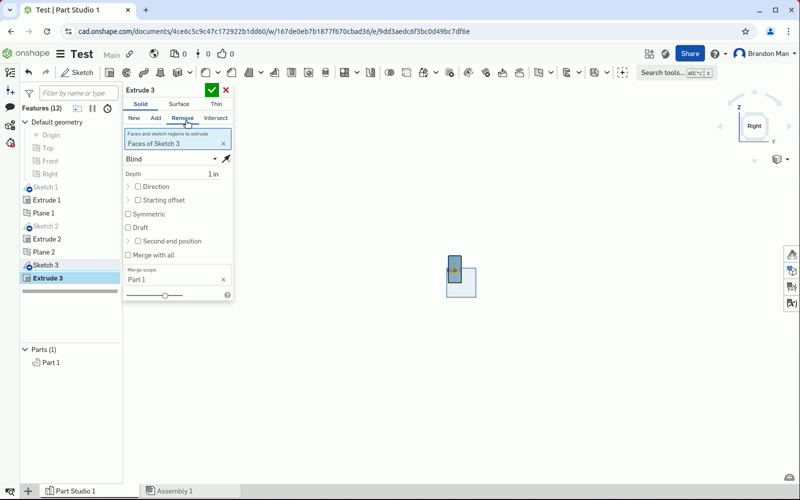
key(tab, 4)
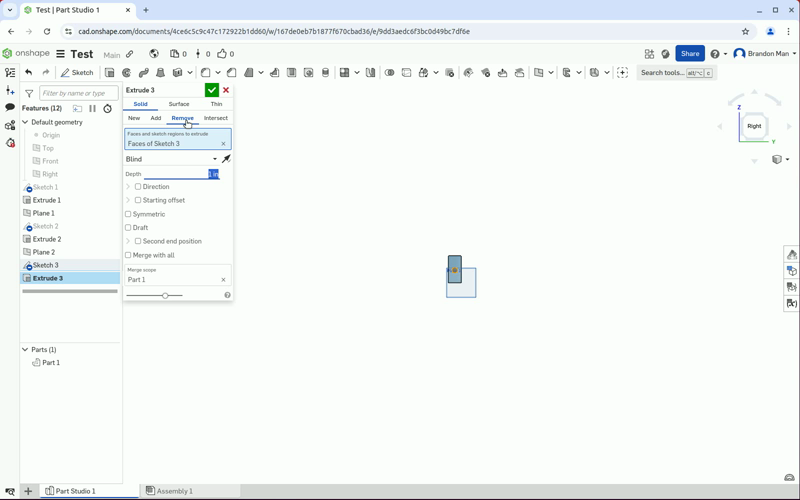
text(1.685)
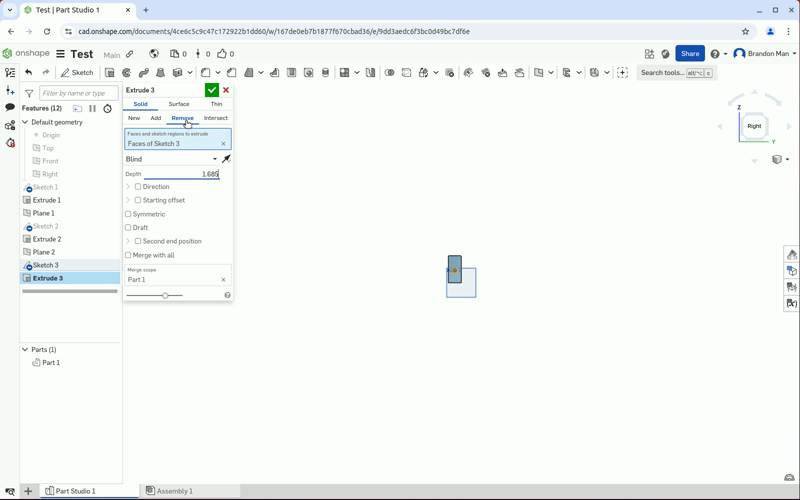
key(tab, 6)
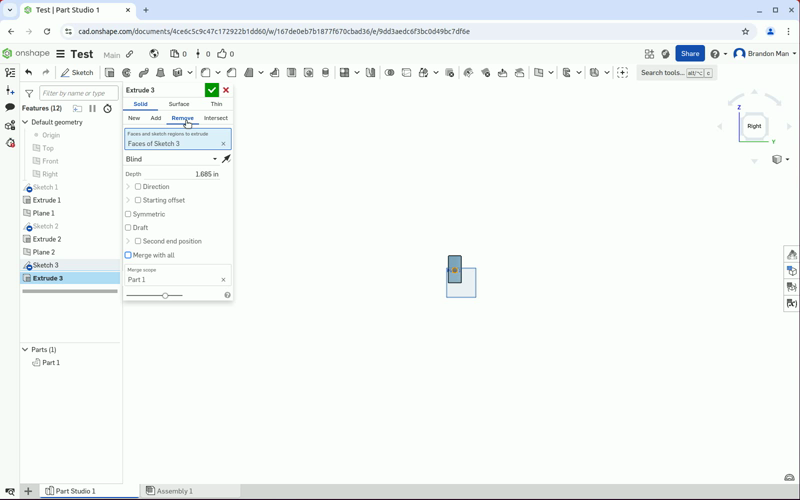
key(space)
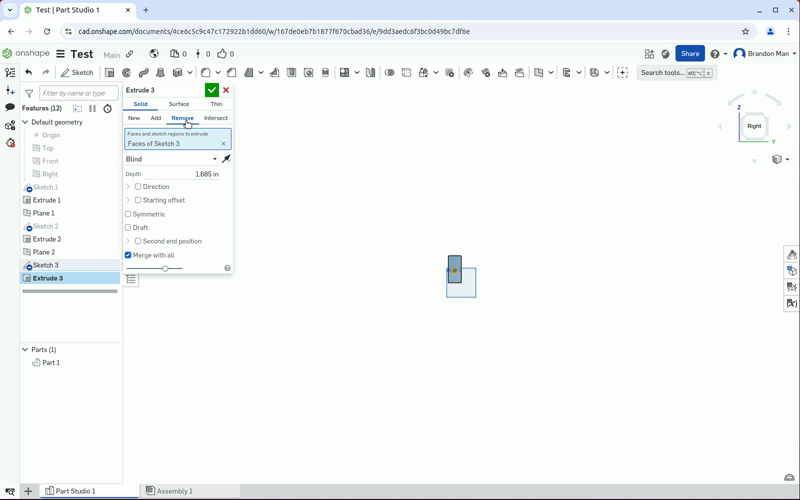
key(enter)
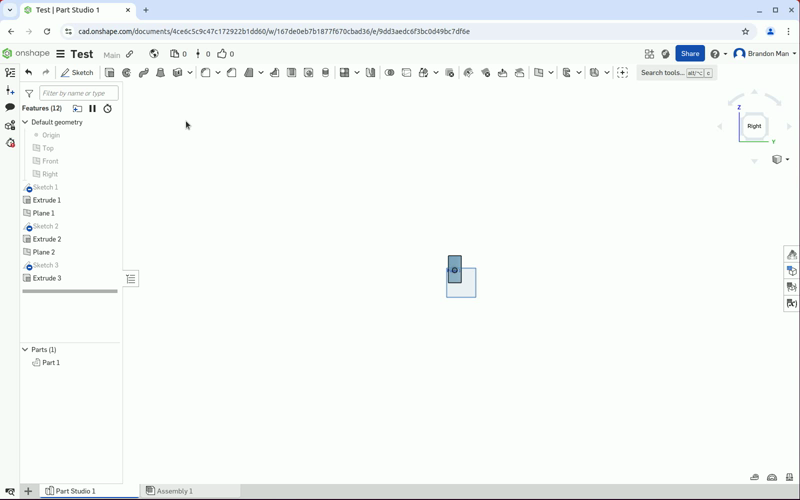
key(shift+h)
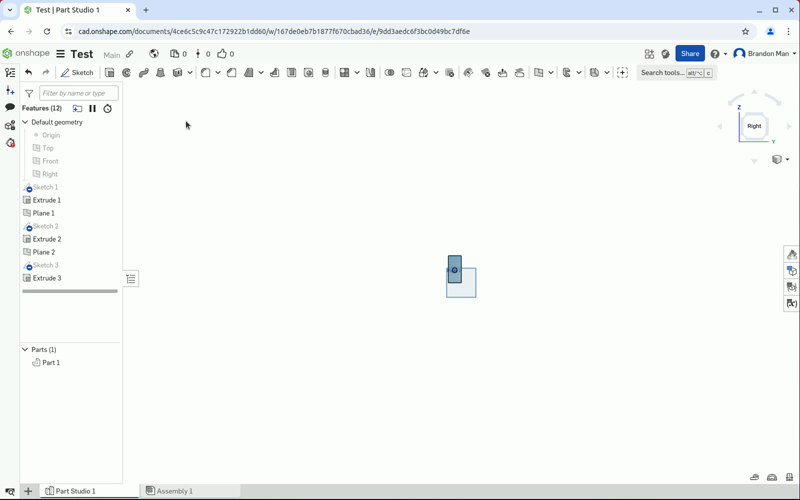
key(shift+h)
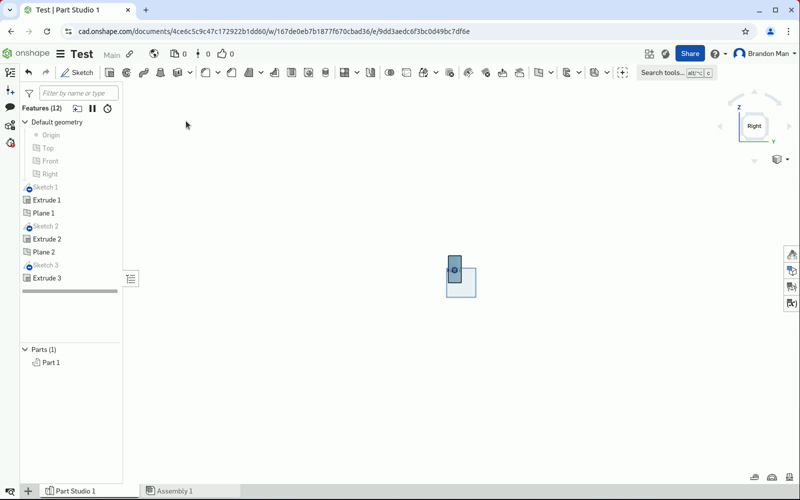
mouse_move(73, 189)
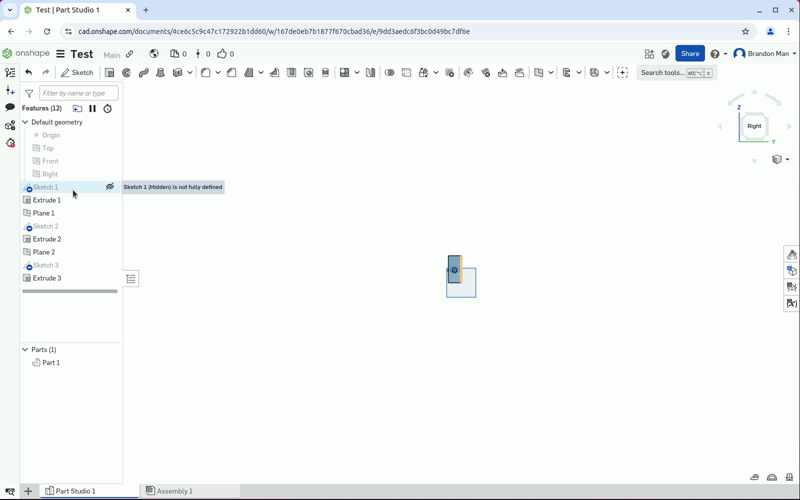
click(73, 189)
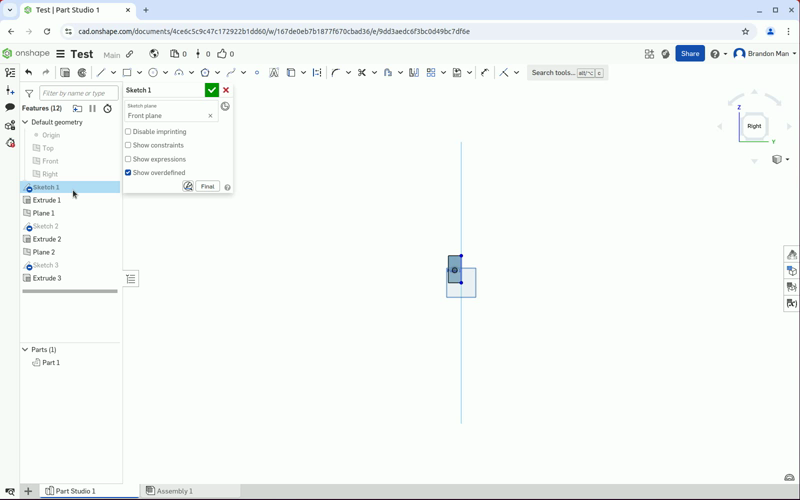
mouse_move(229, 92)
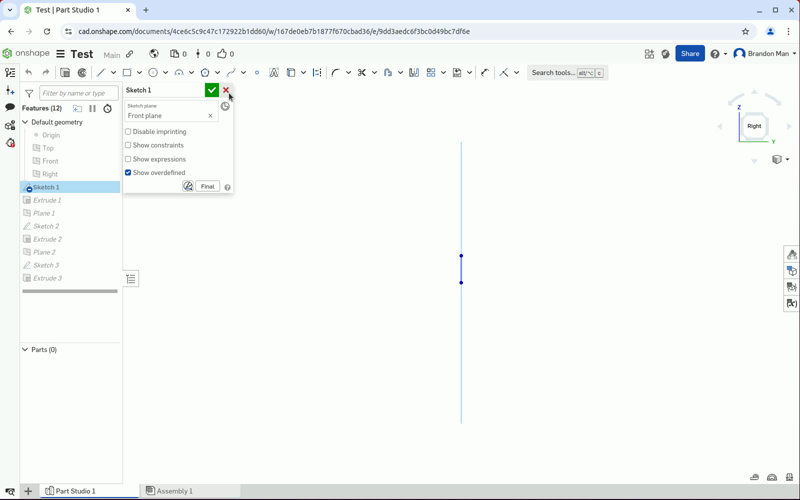
click(229, 92)
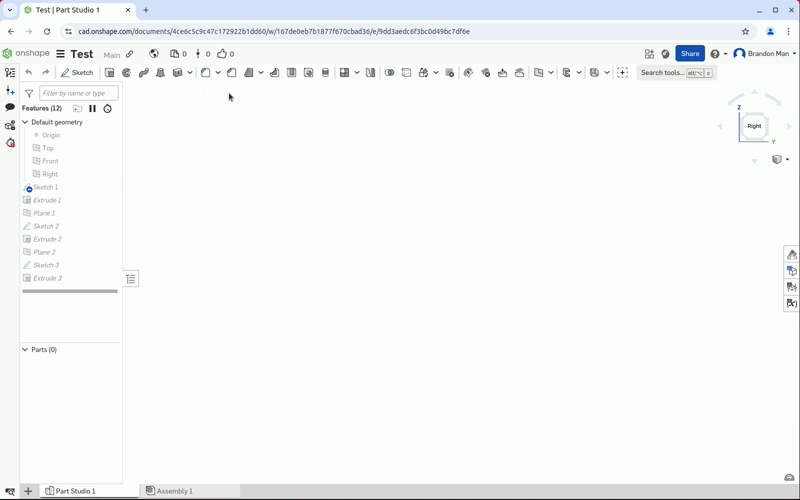
key(shift+s)
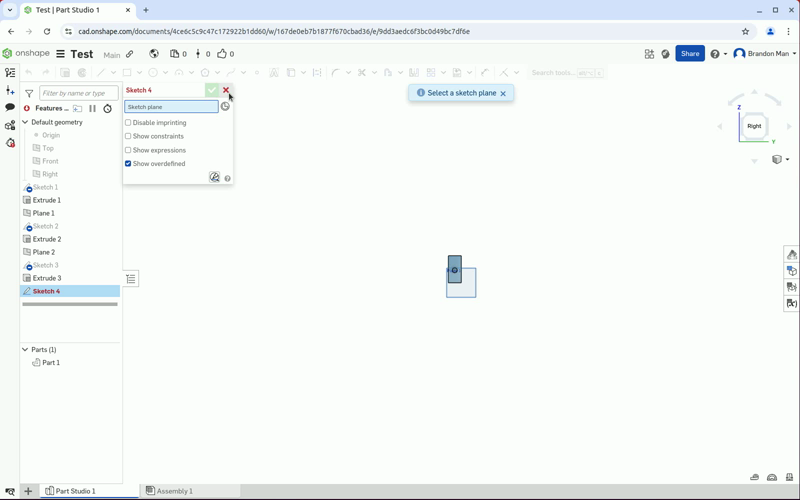
mouse_move(73, 254)
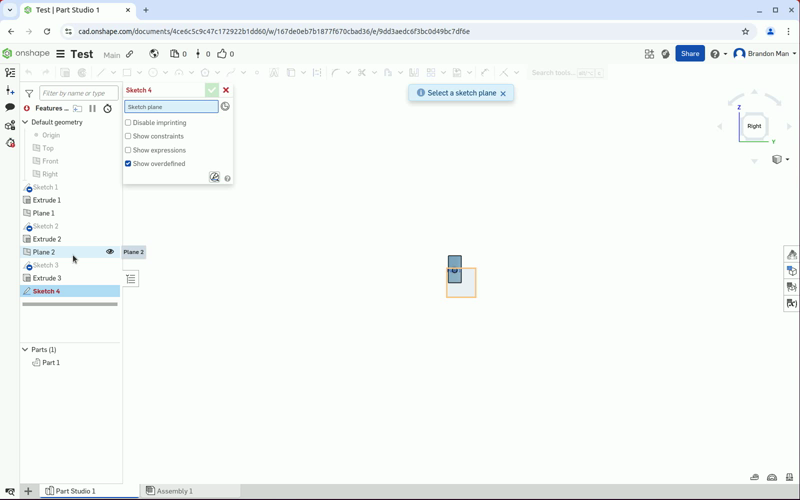
click(73, 254)
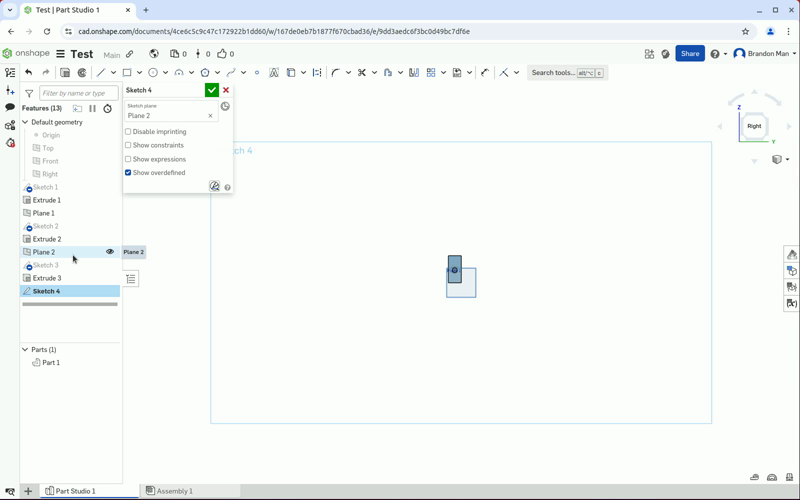
mouse_move(73, 352)
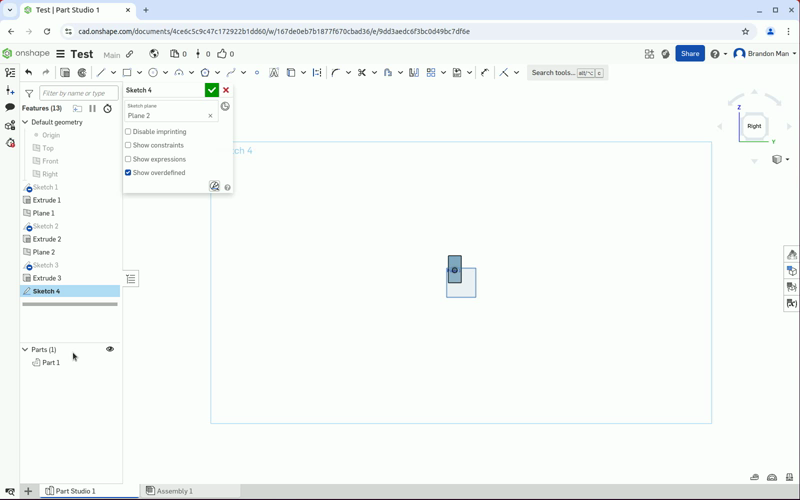
key(y)
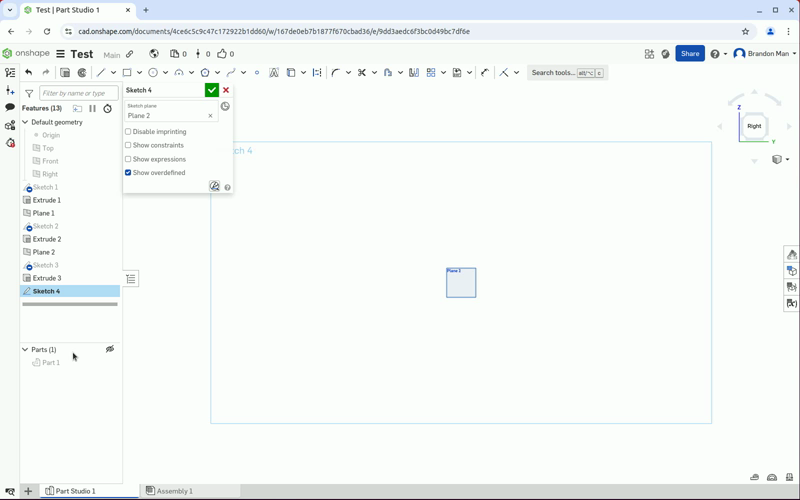
key(c)
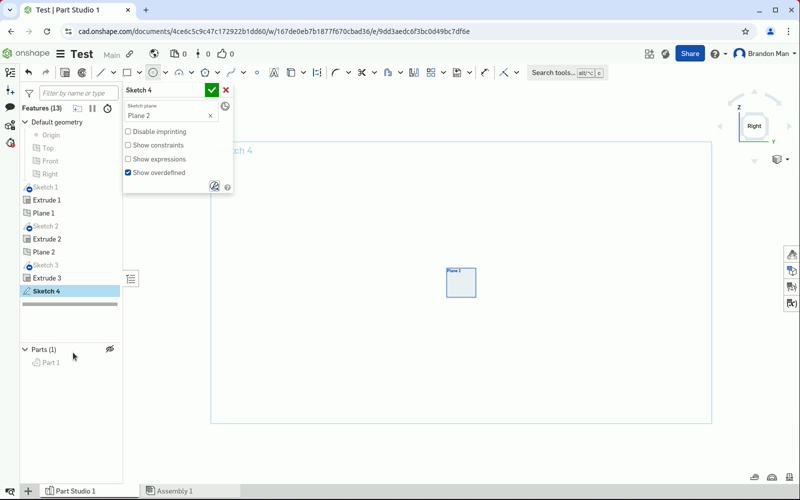
key_down(shift)
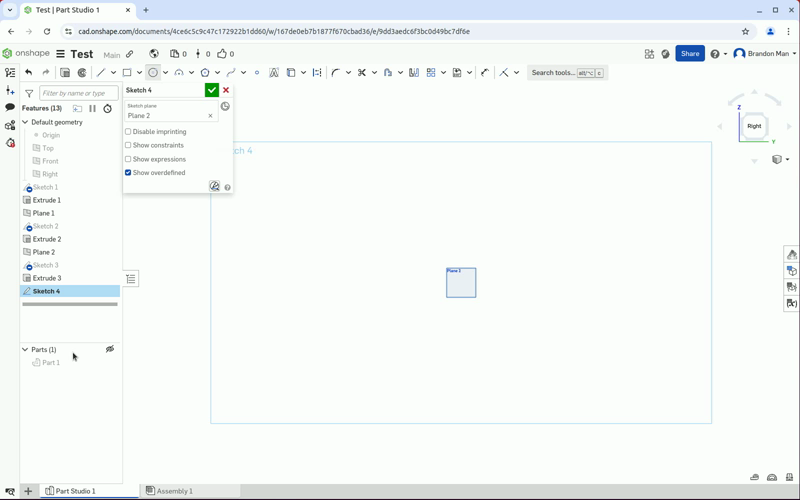
mouse_move(454, 270)
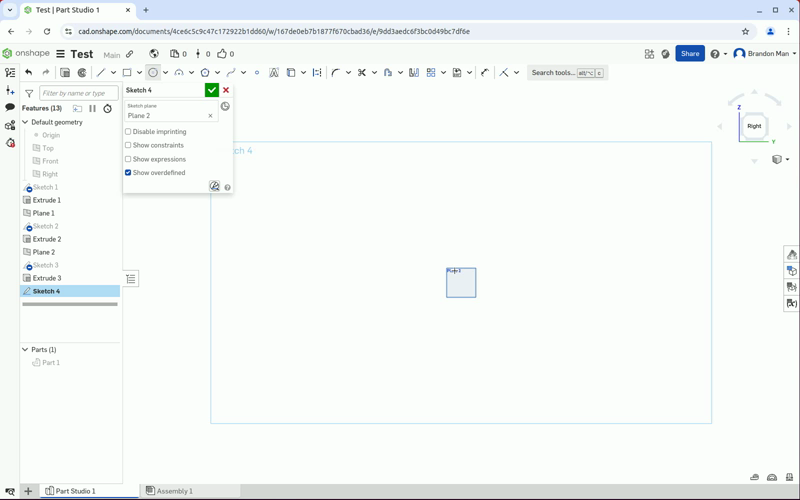
click(454, 270)
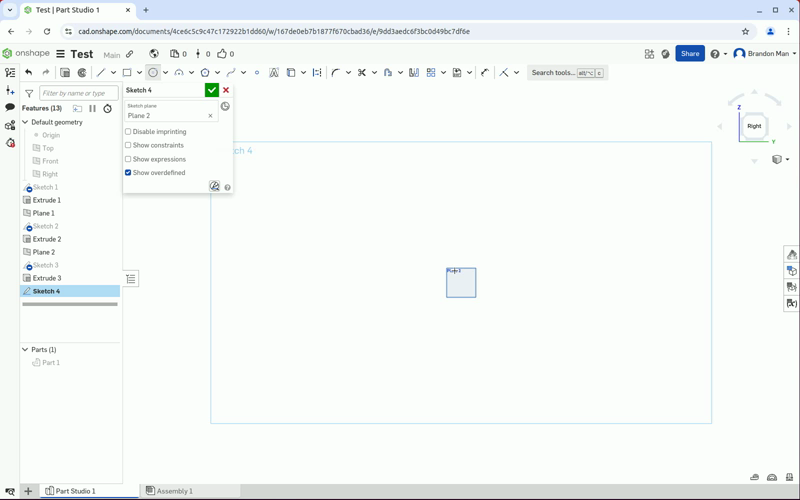
key_up(shift)
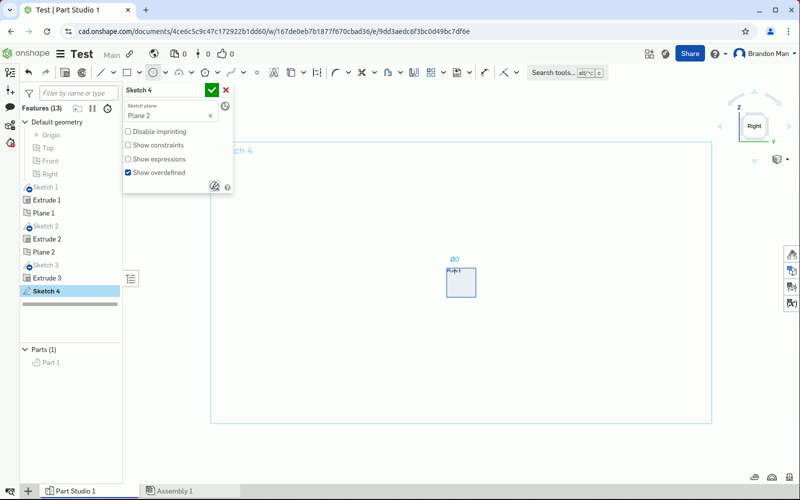
mouse_move(457, 270)
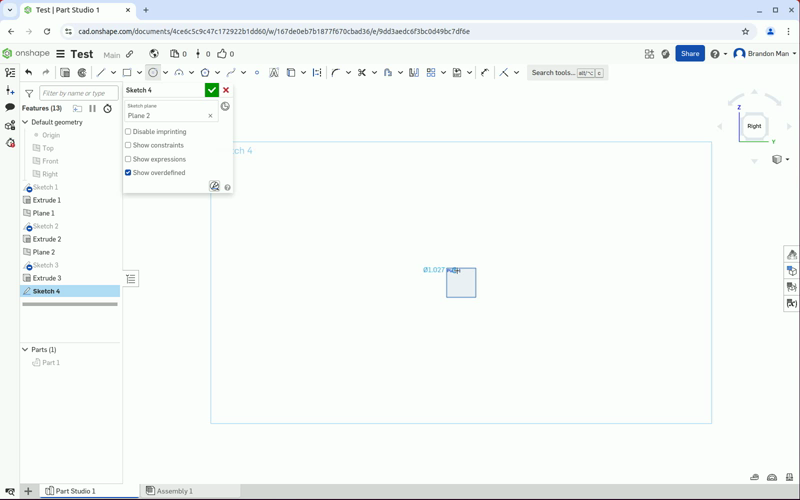
scroll(6)
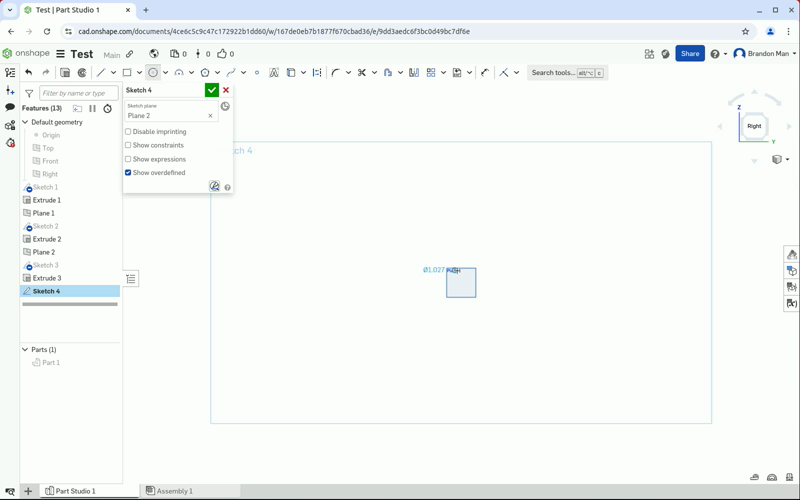
scroll(6)
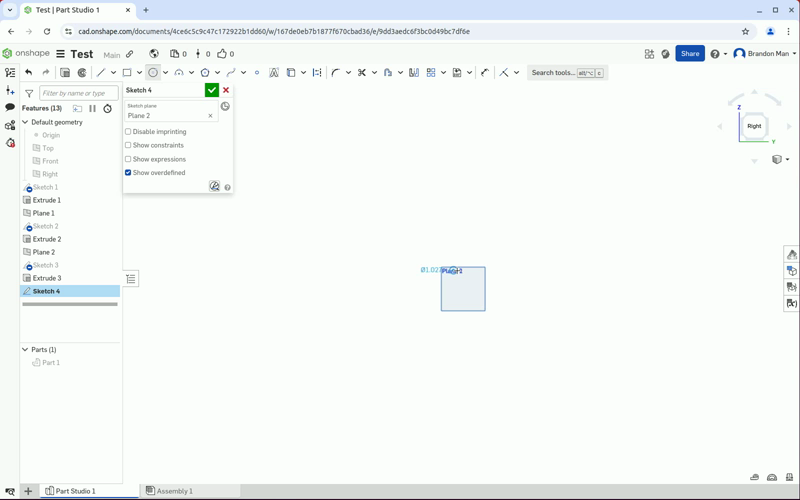
scroll(6)
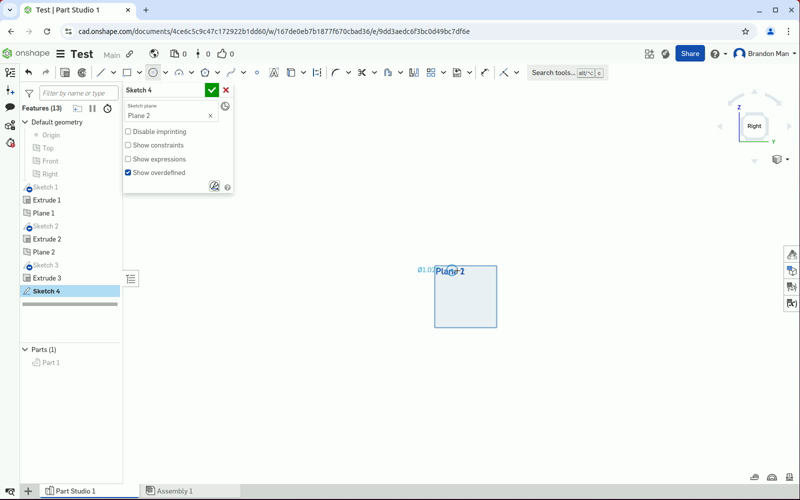
scroll(6)
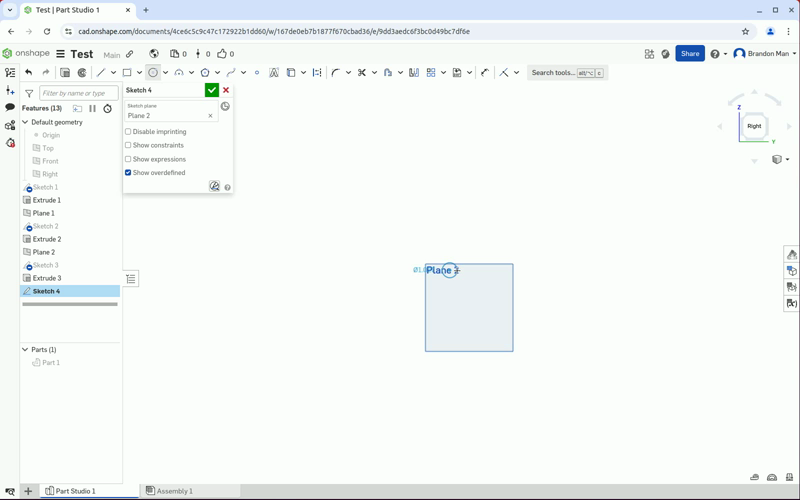
scroll(6)
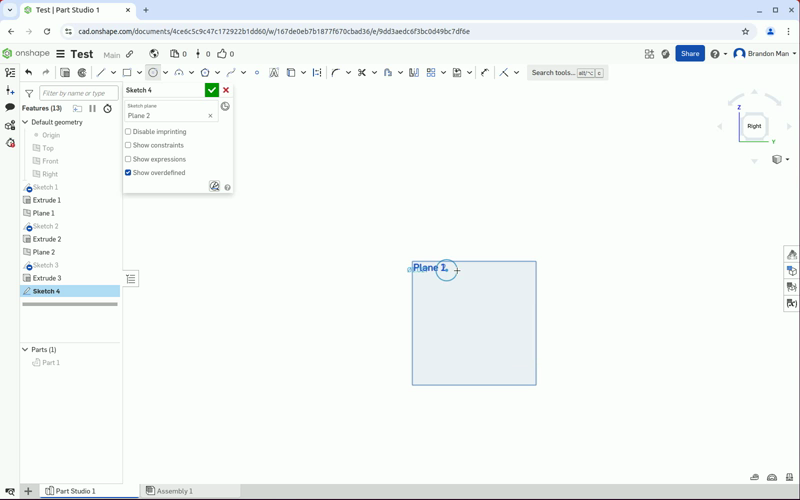
scroll(6)
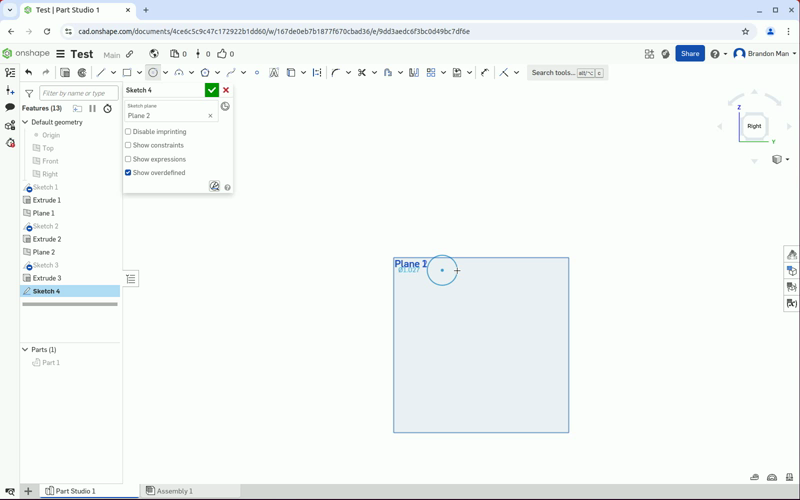
scroll(6)
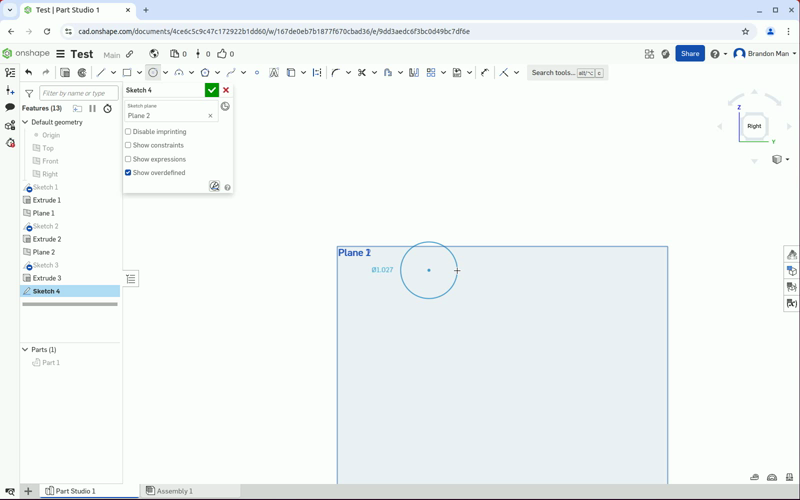
click(457, 270)
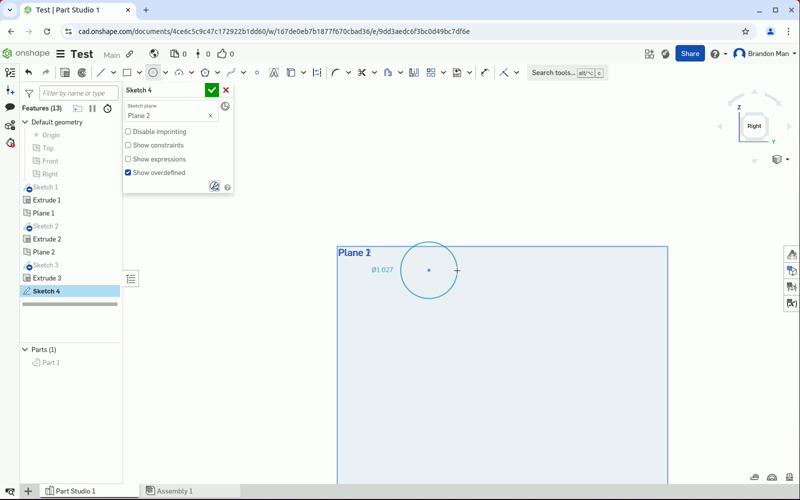
scroll(-6)
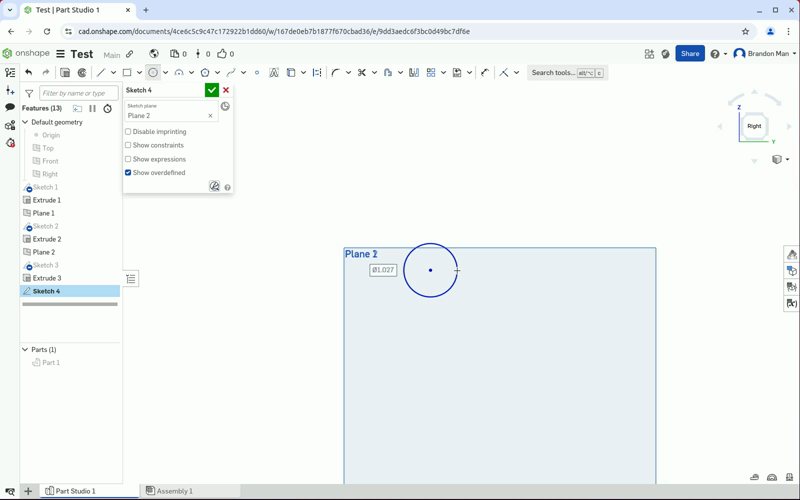
scroll(-6)
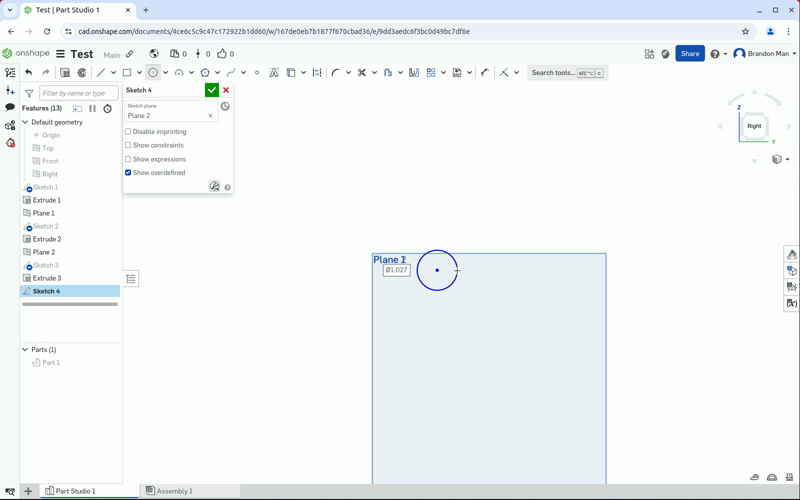
scroll(-6)
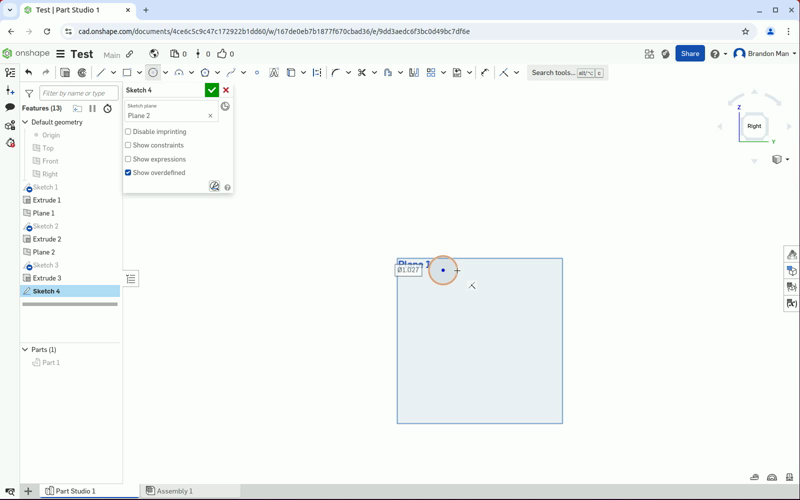
scroll(-6)
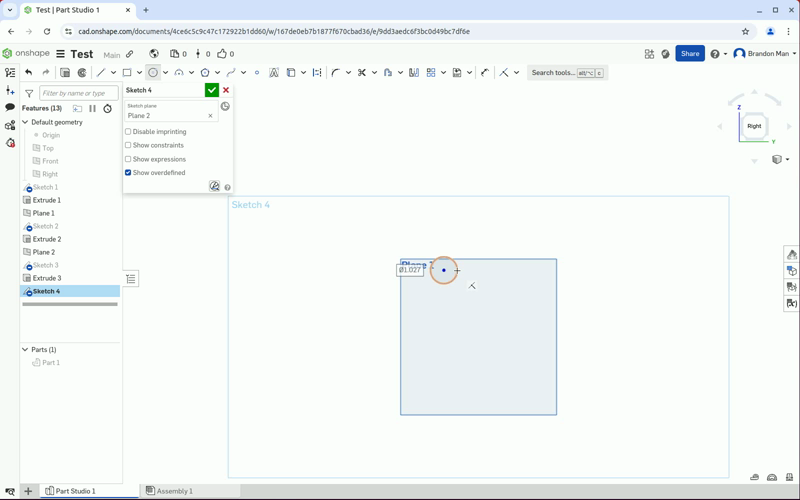
scroll(-6)
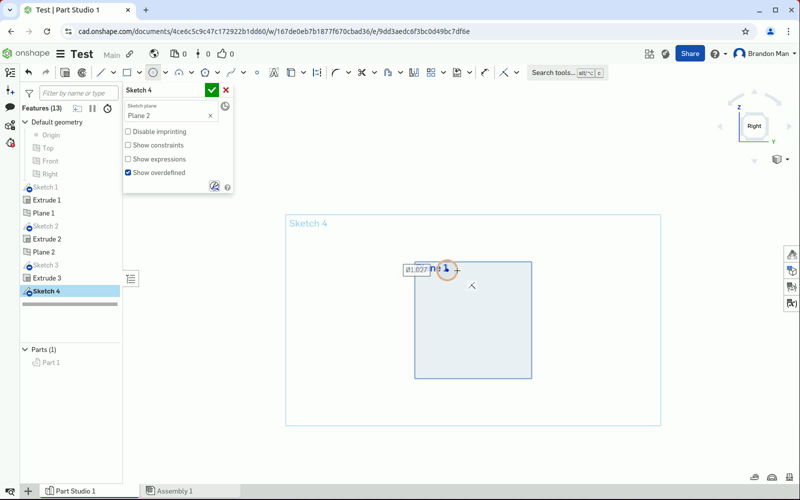
scroll(-6)
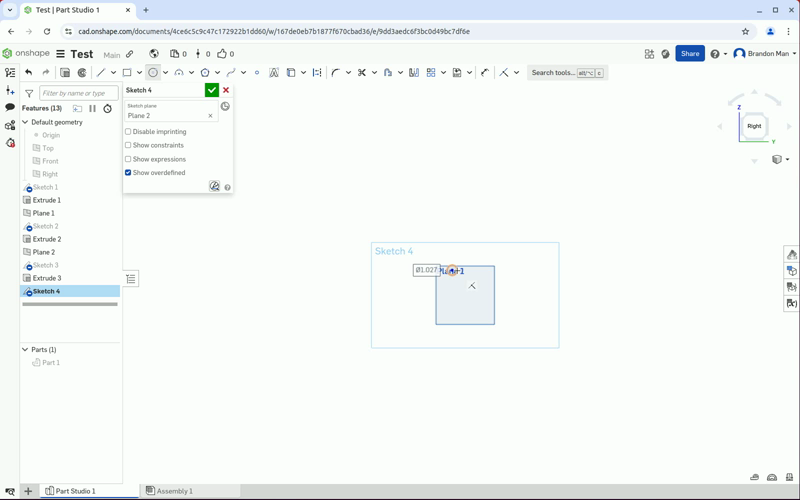
scroll(-6)
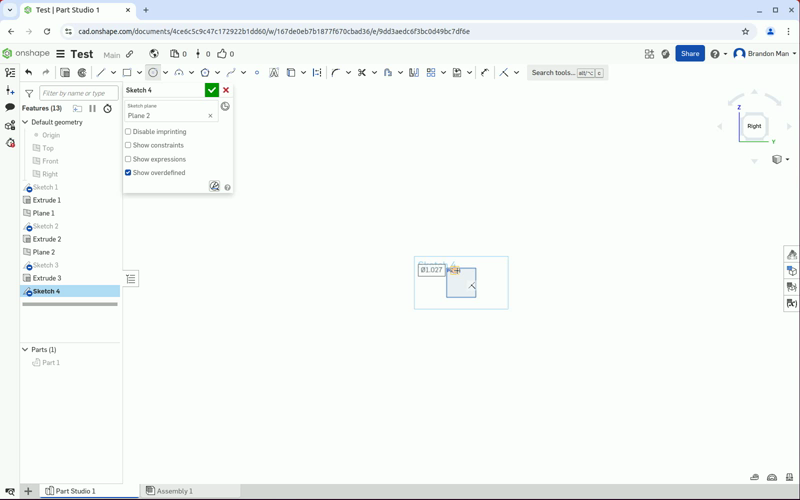
key(esc)
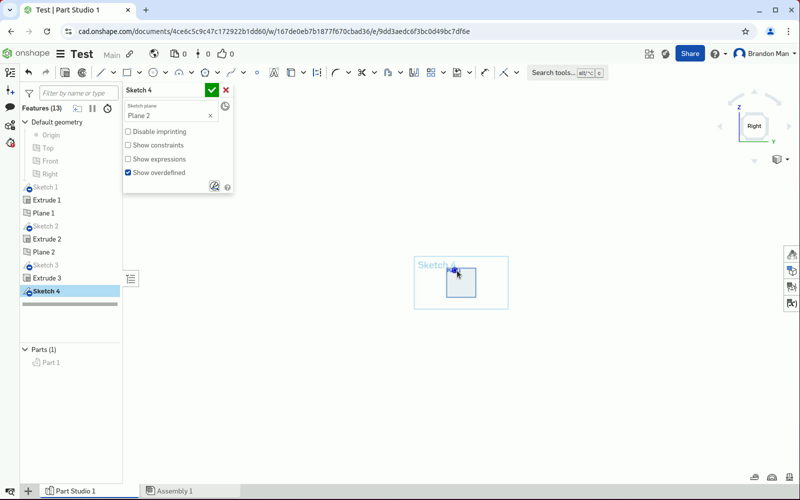
mouse_move(452, 269)
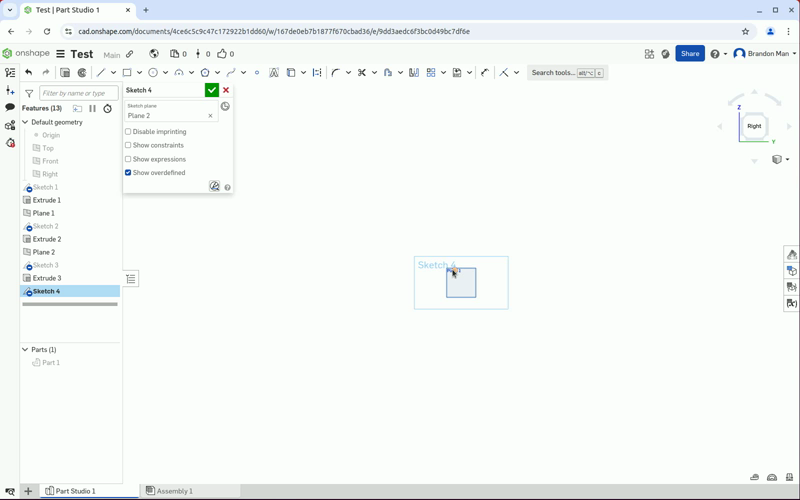
scroll(6)
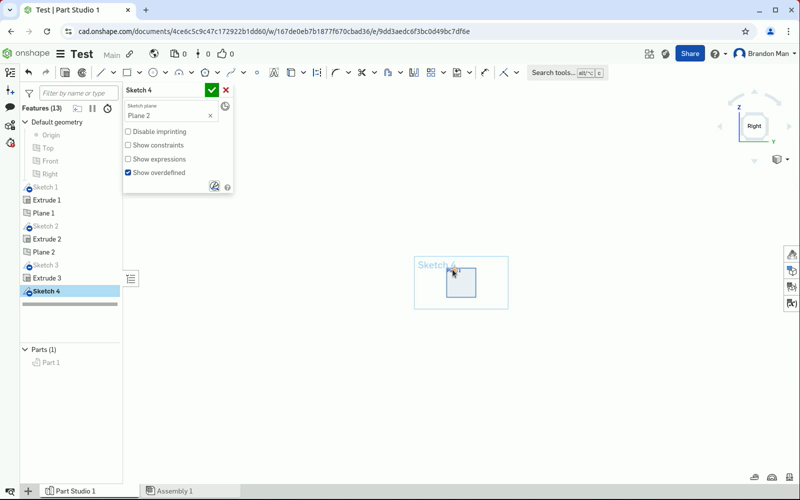
scroll(6)
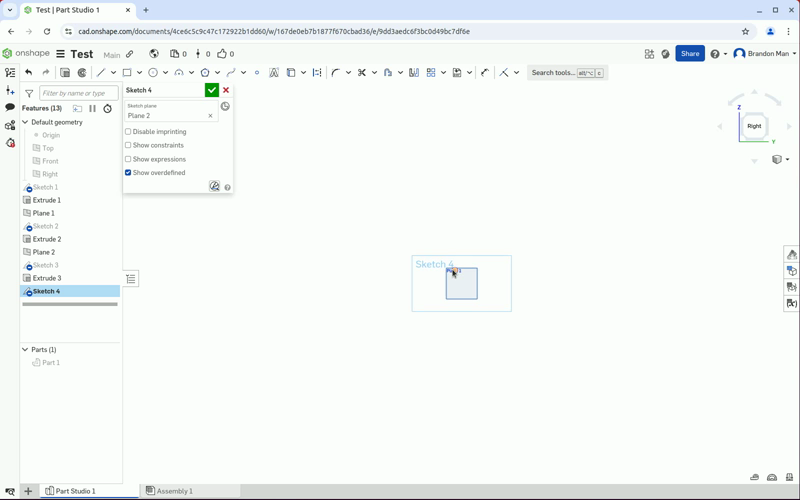
scroll(6)
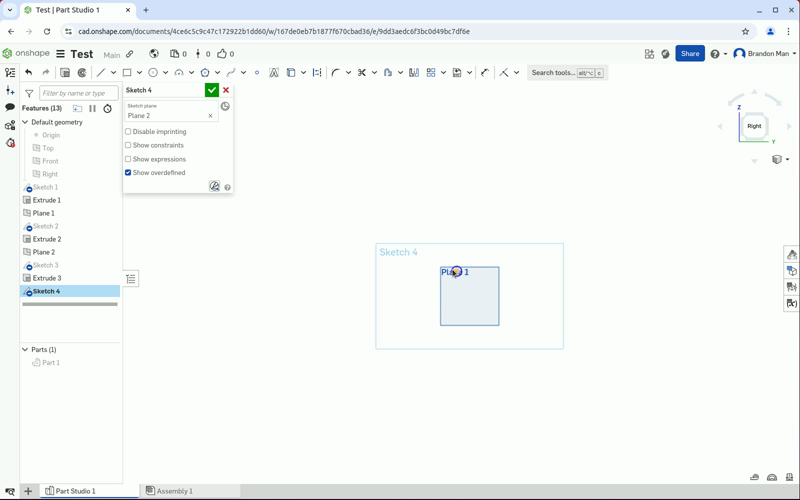
scroll(6)
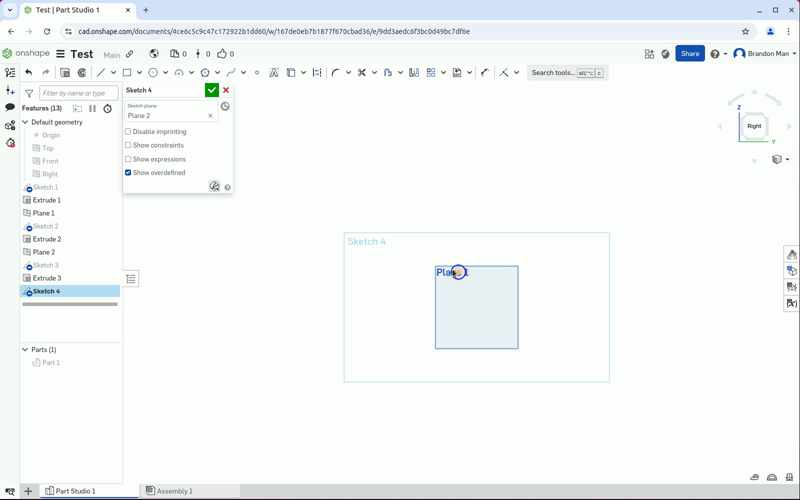
scroll(6)
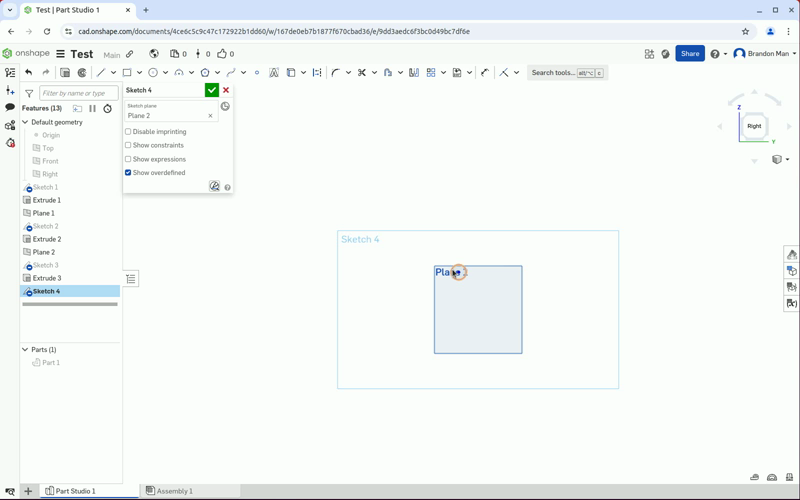
scroll(6)
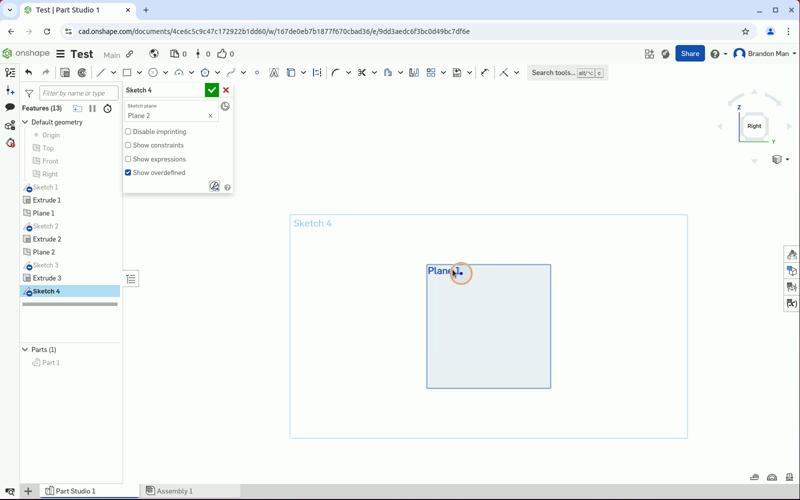
scroll(6)
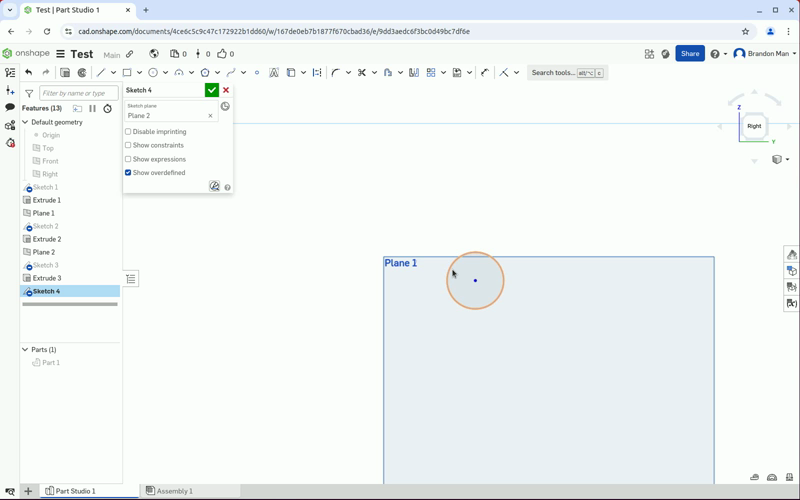
click(452, 269)
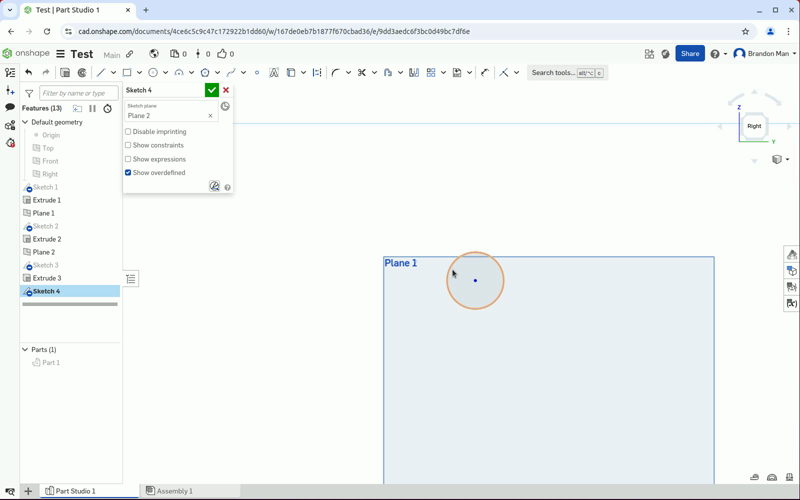
scroll(-6)
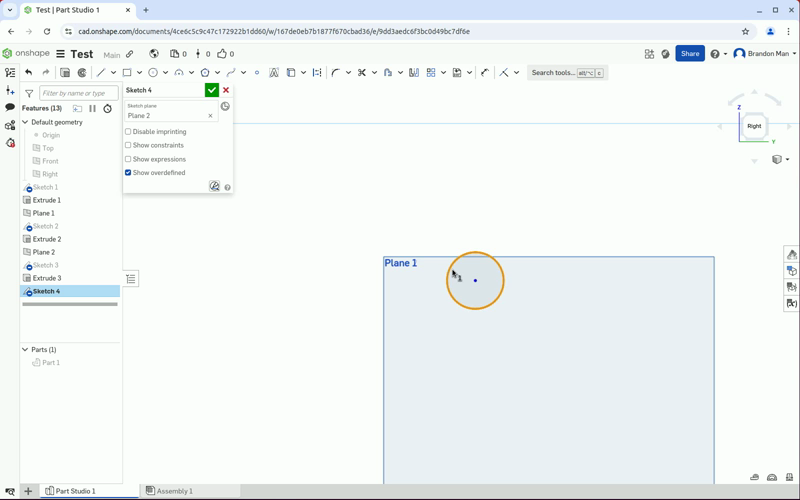
scroll(-6)
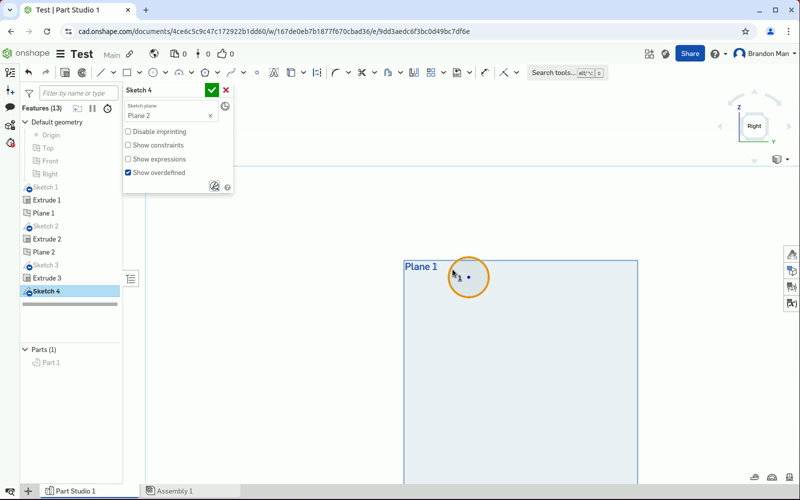
scroll(-6)
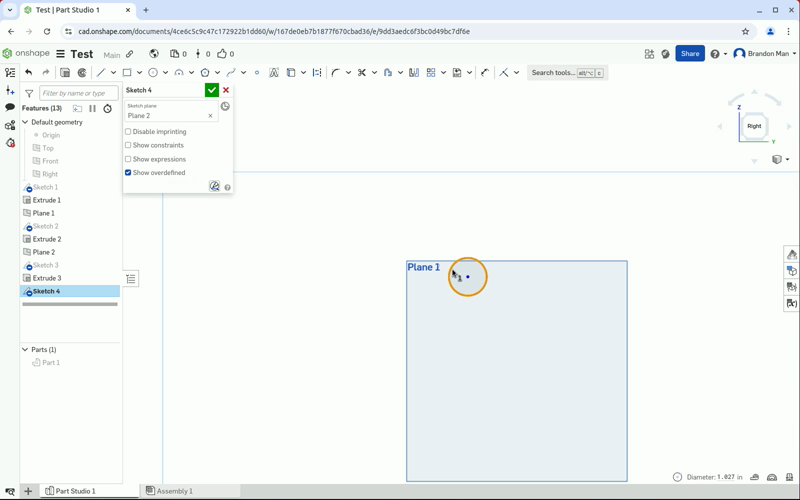
scroll(-6)
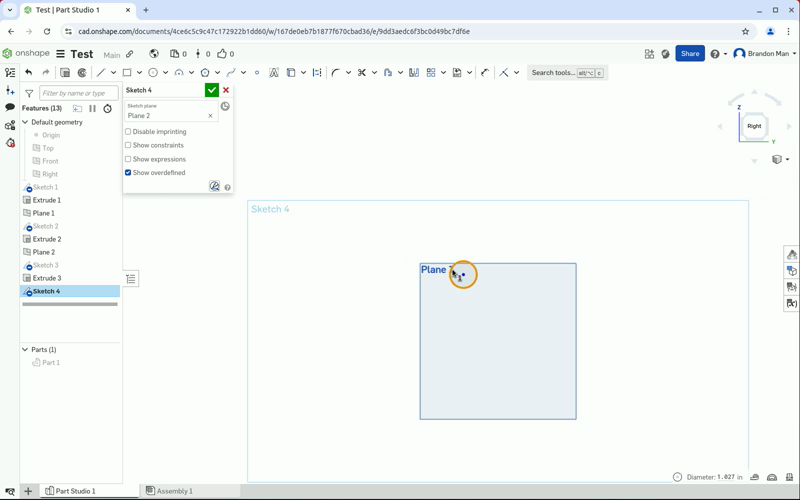
scroll(-6)
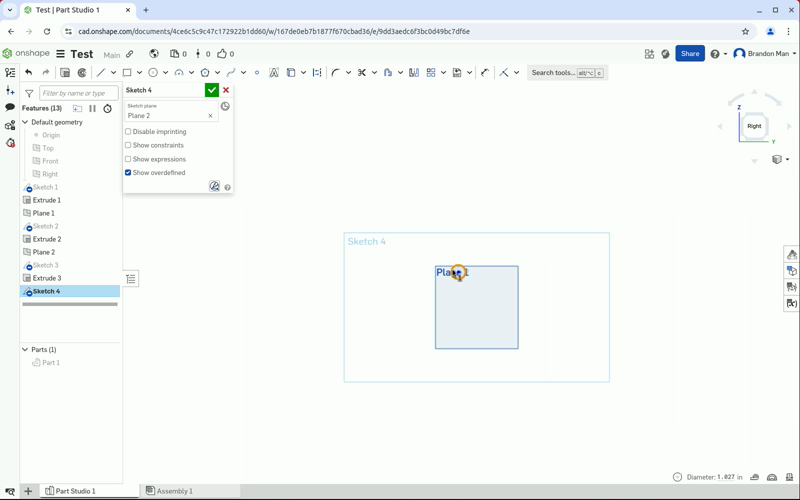
scroll(-6)
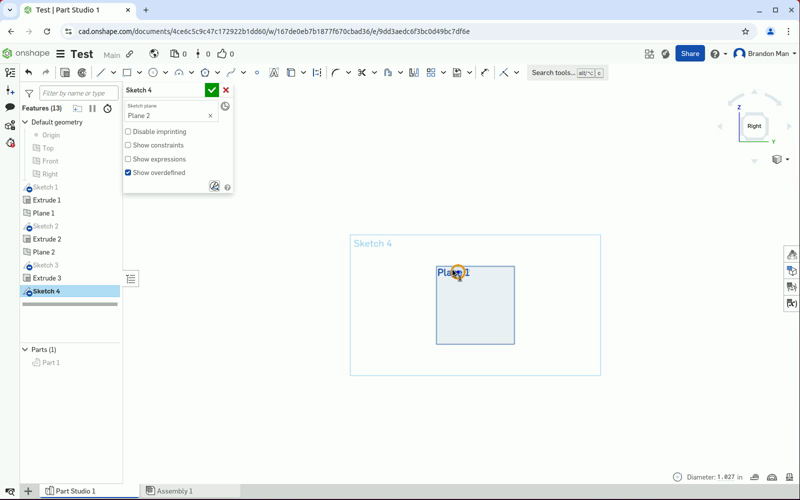
scroll(-6)
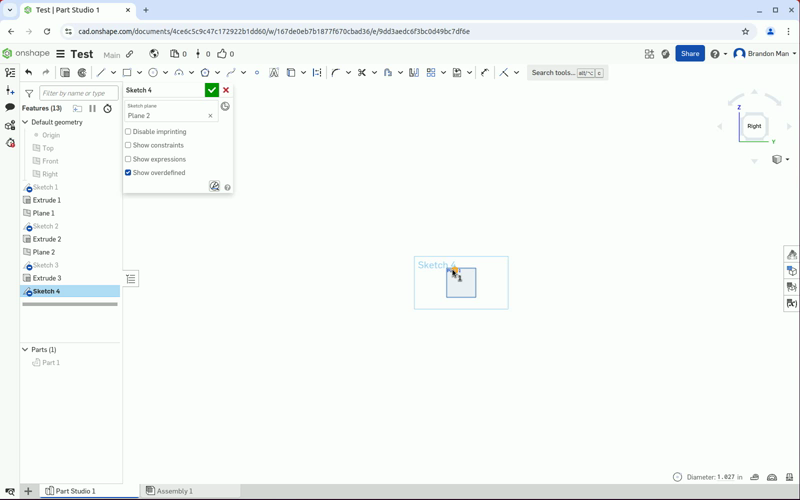
mouse_move(73, 352)
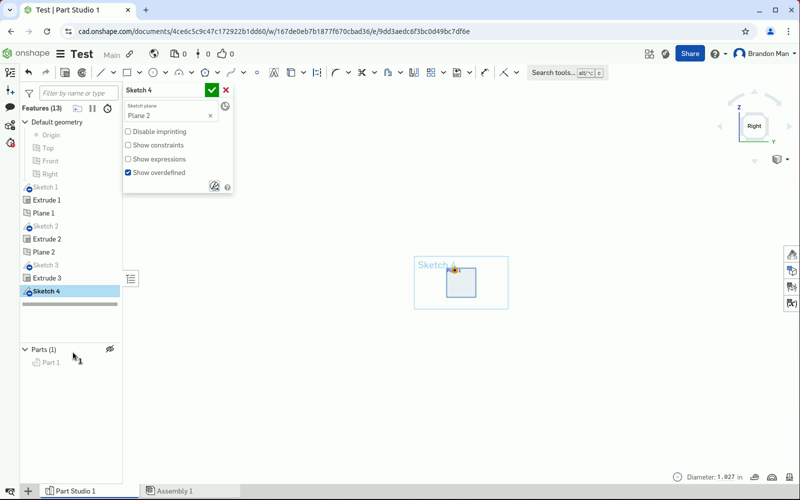
key(shift+y)
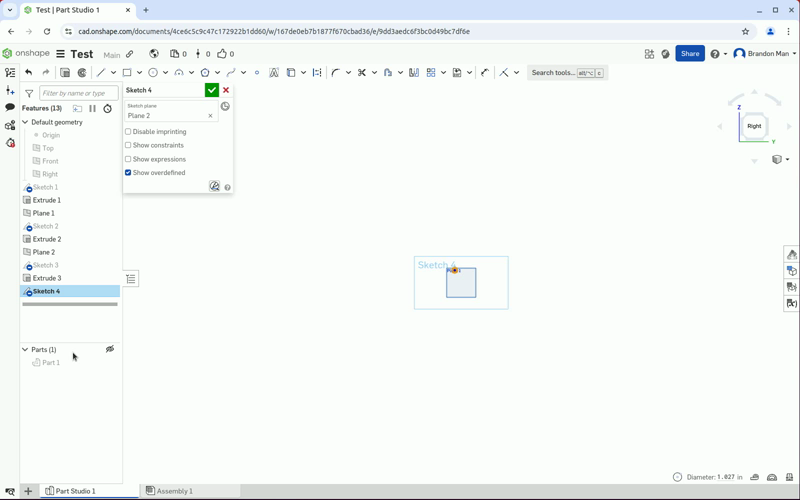
key(shift+e)
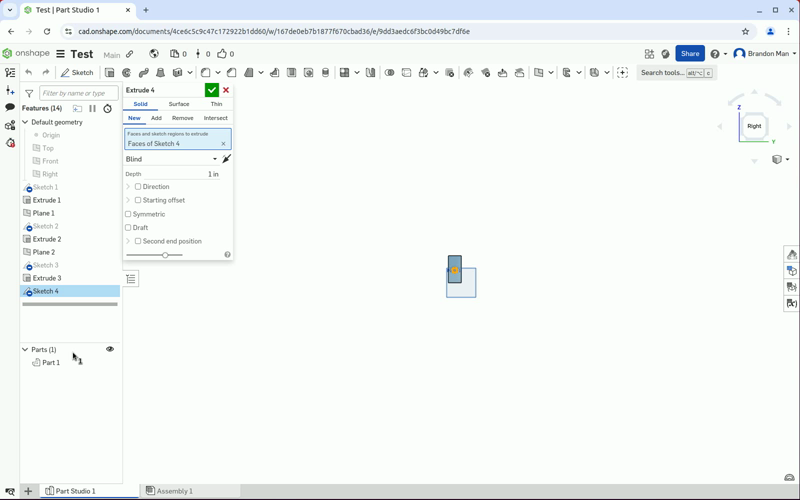
mouse_move(143, 106)
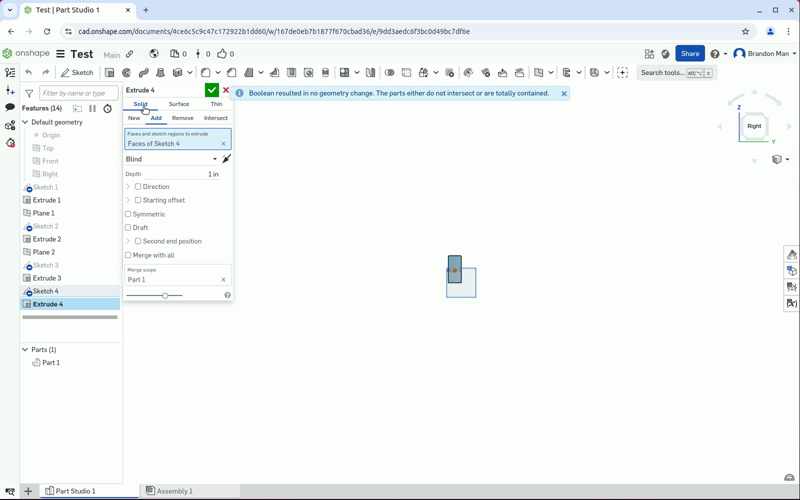
click(143, 106)
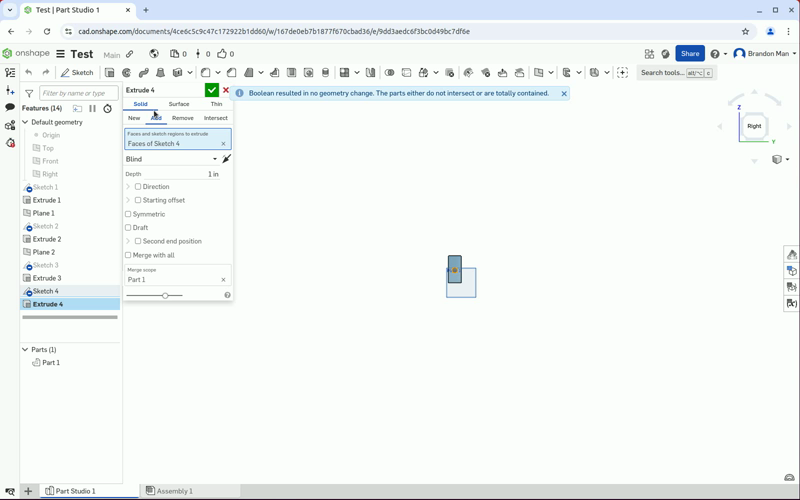
mouse_move(186, 120)
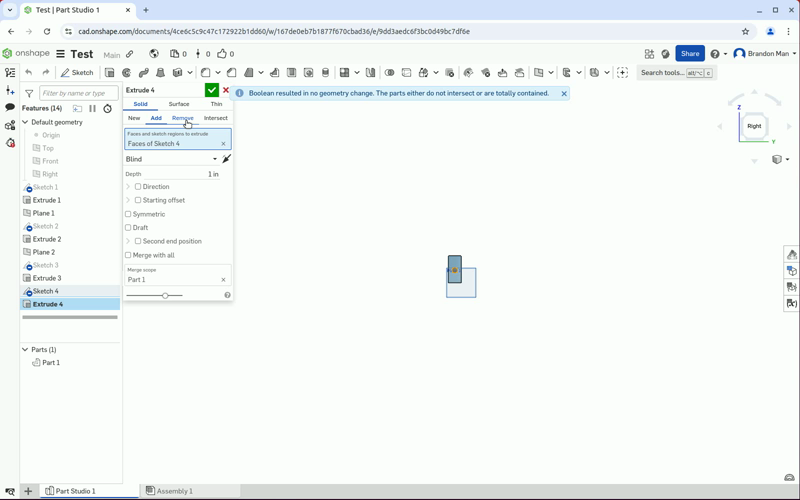
click(186, 120)
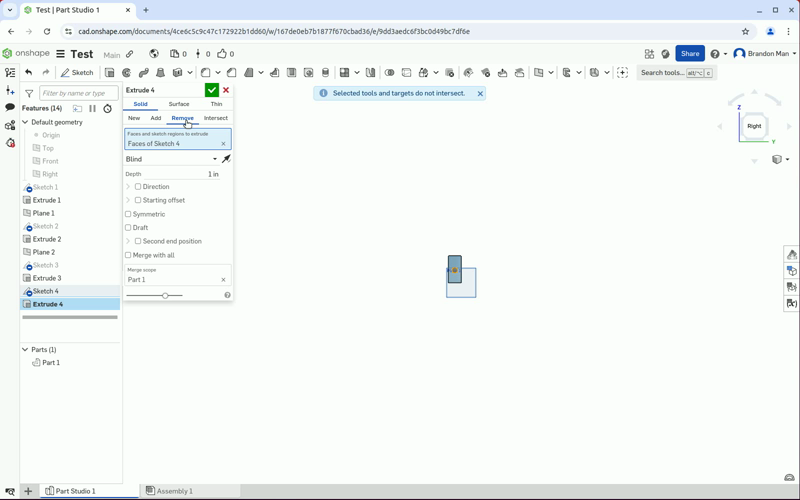
key(tab, 4)
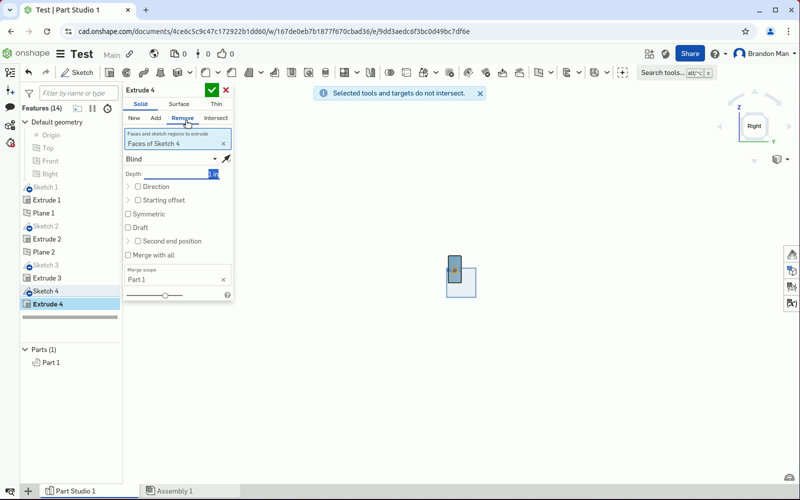
text(1.685)
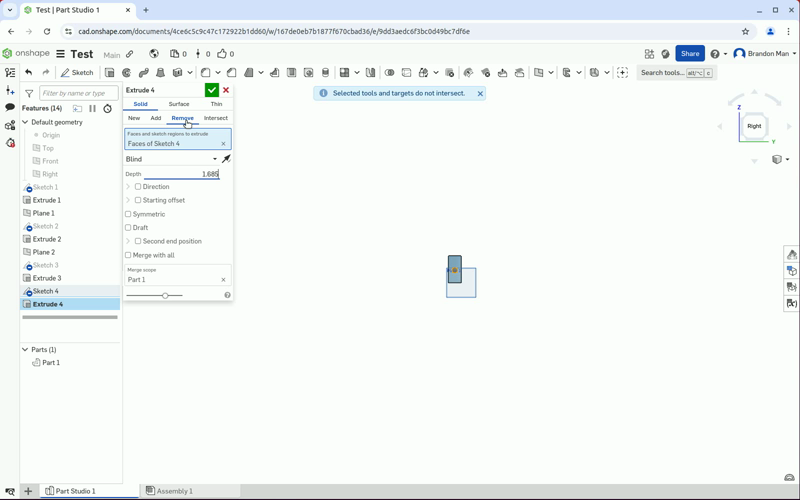
key(tab, 6)
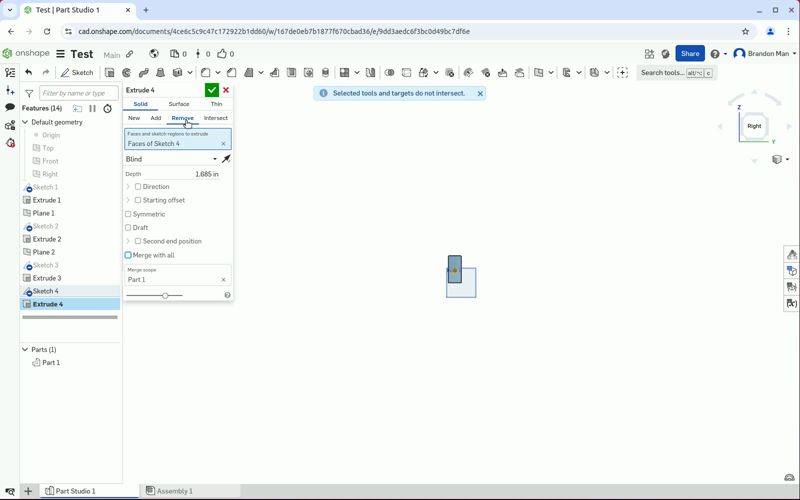
key(space)
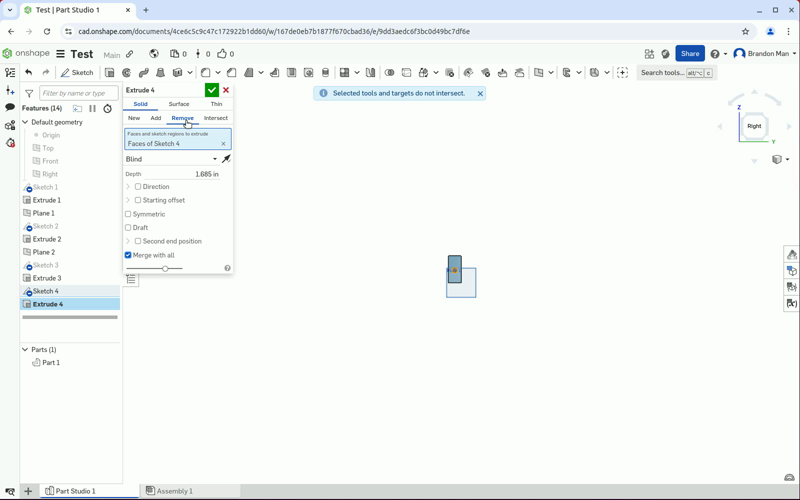
key(enter)
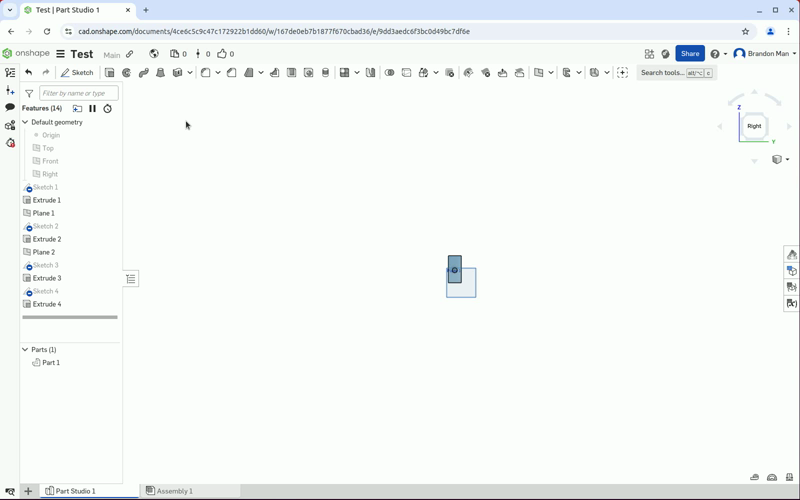
key(shift+h)
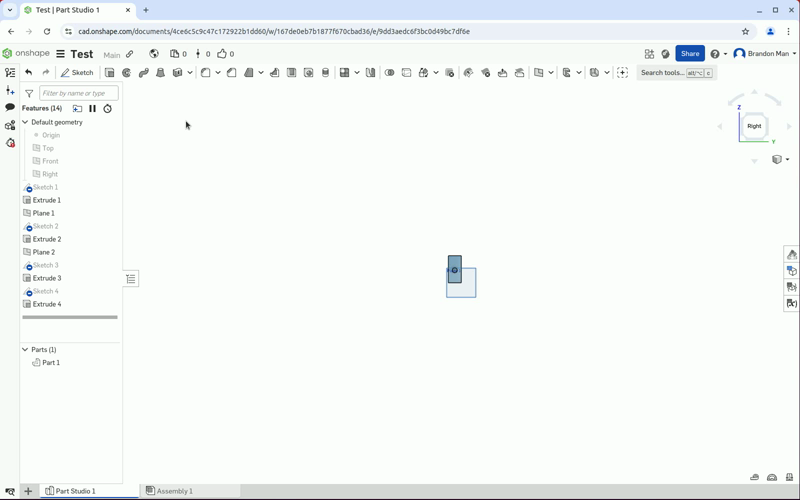
key(shift+h)
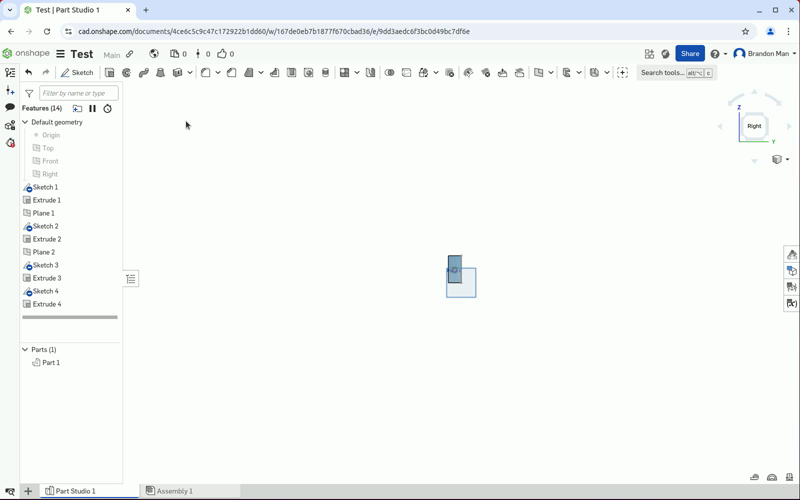
key(shift+7)
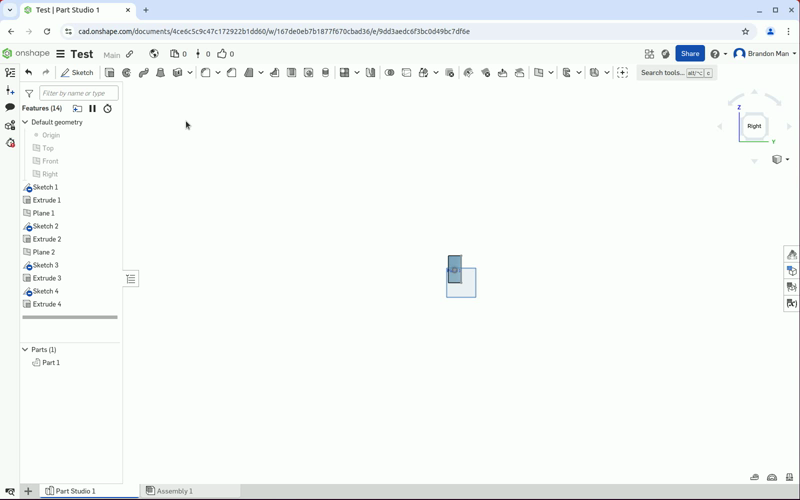
key(right, 2)
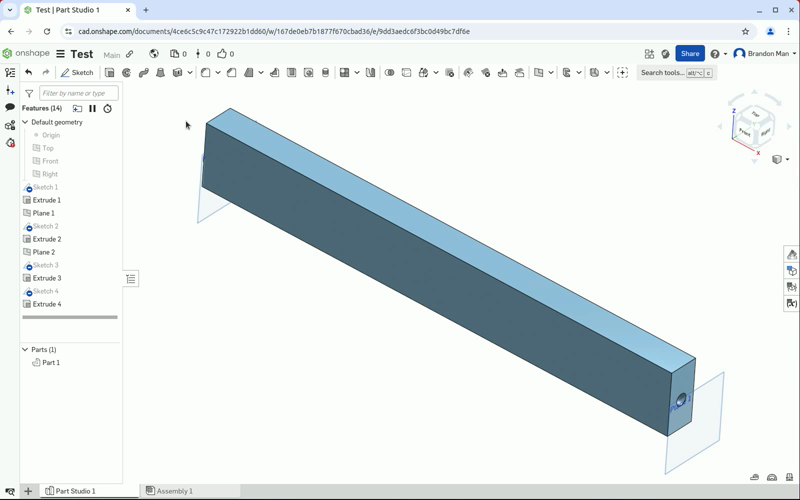
key(down, 2)
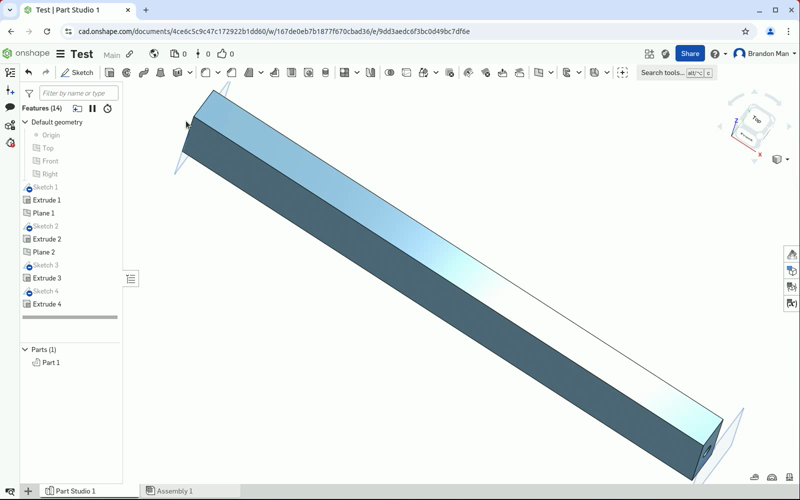
key(up, 2)
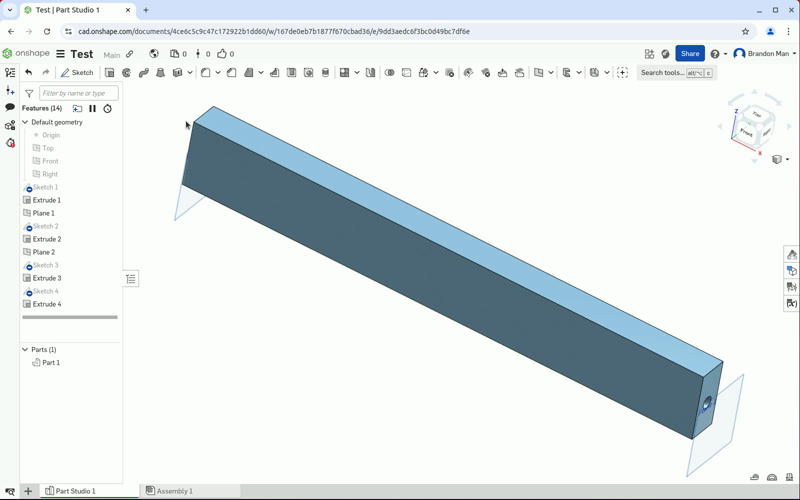
key(left, 2)
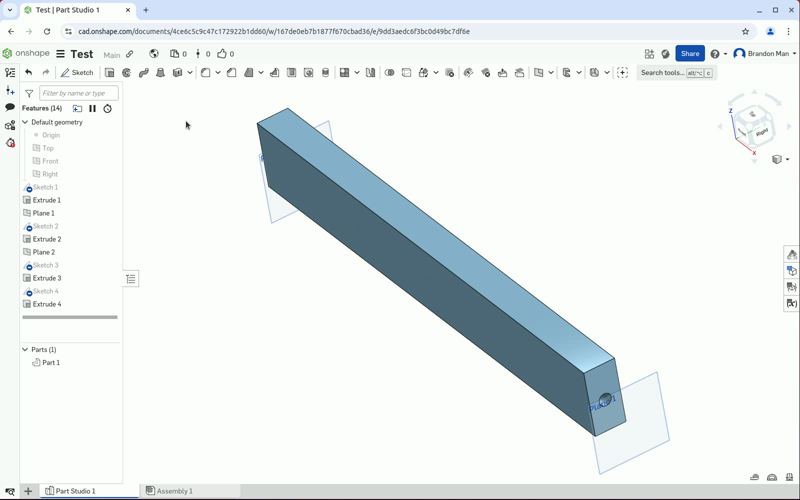
mouse_move(73, 189)
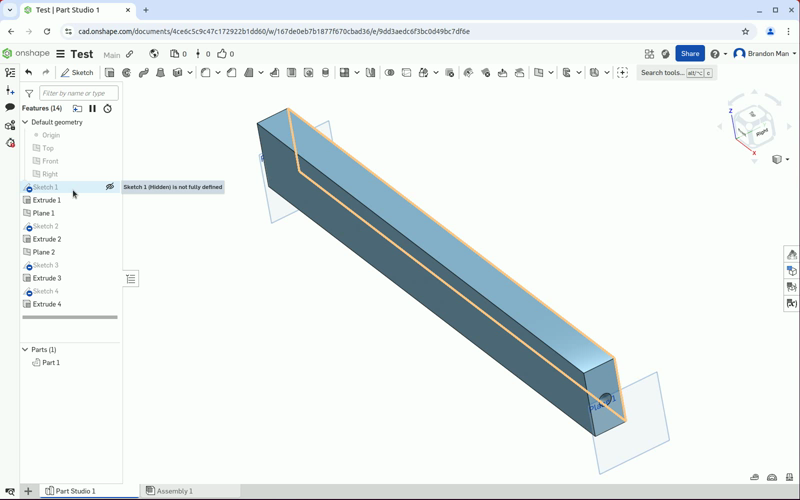
click(73, 189)